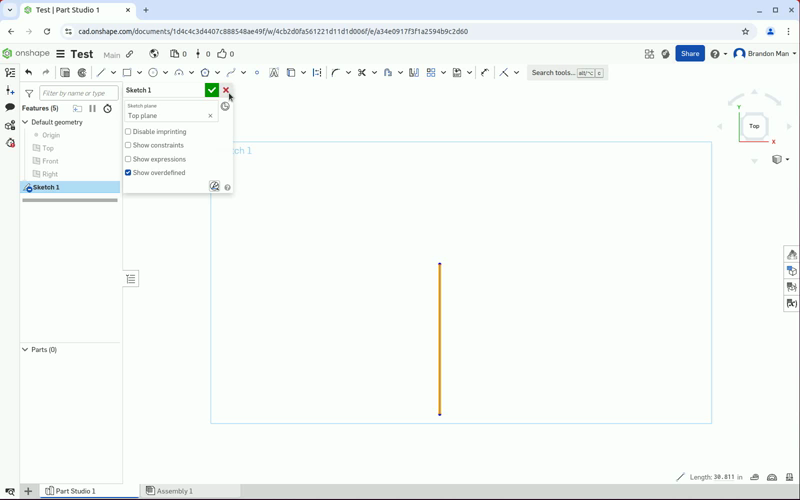
key(shift+h)
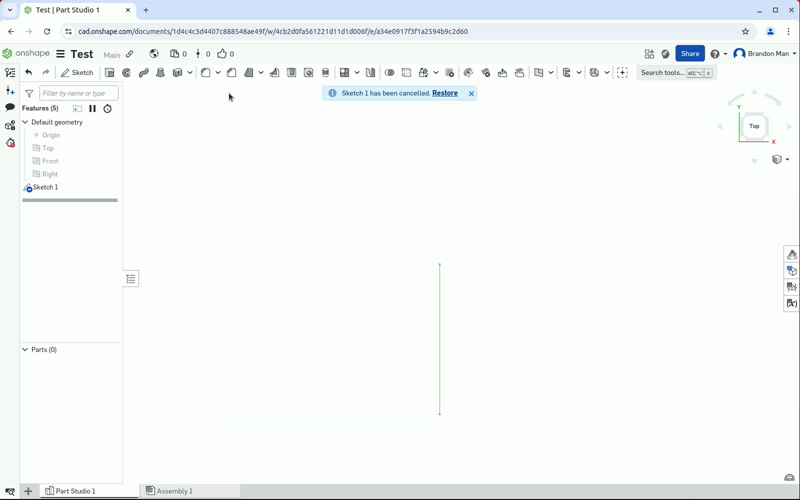
key(shift+s)
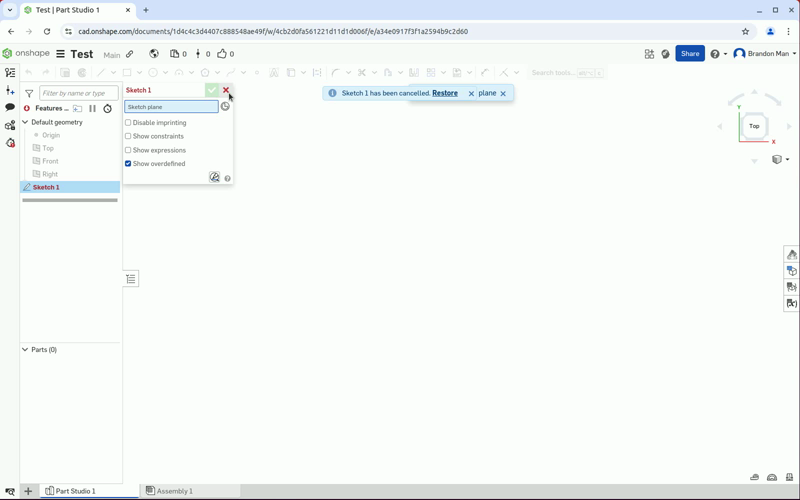
mouse_move(73, 150)
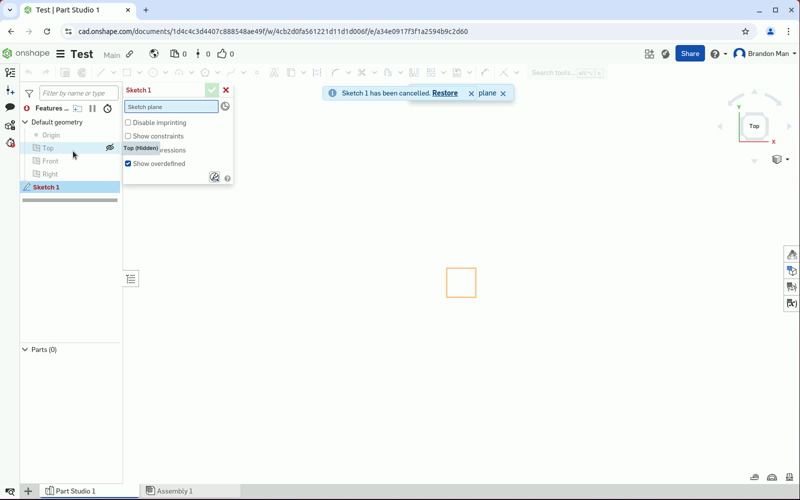
click(73, 150)
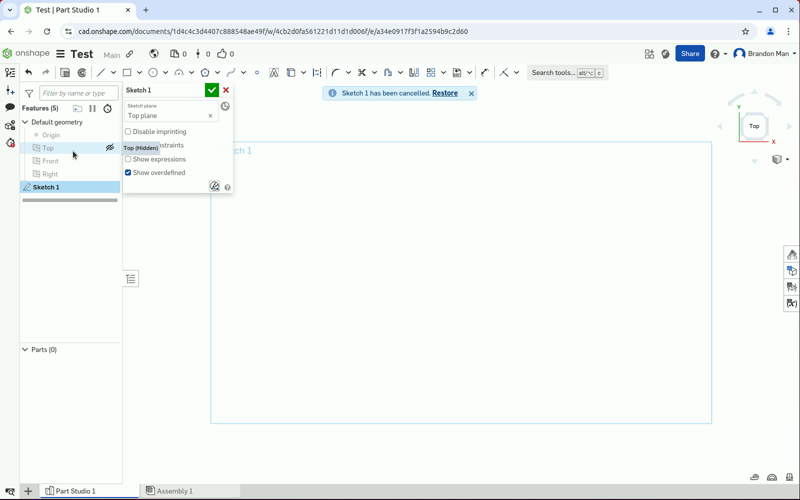
mouse_move(73, 352)
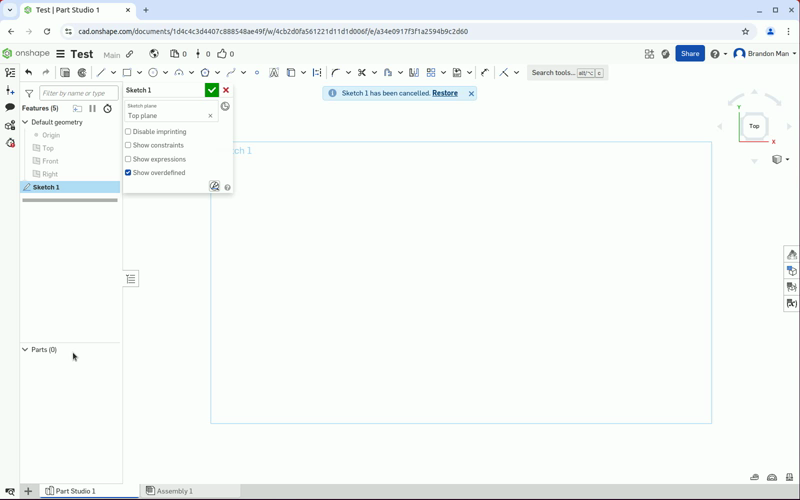
key(y)
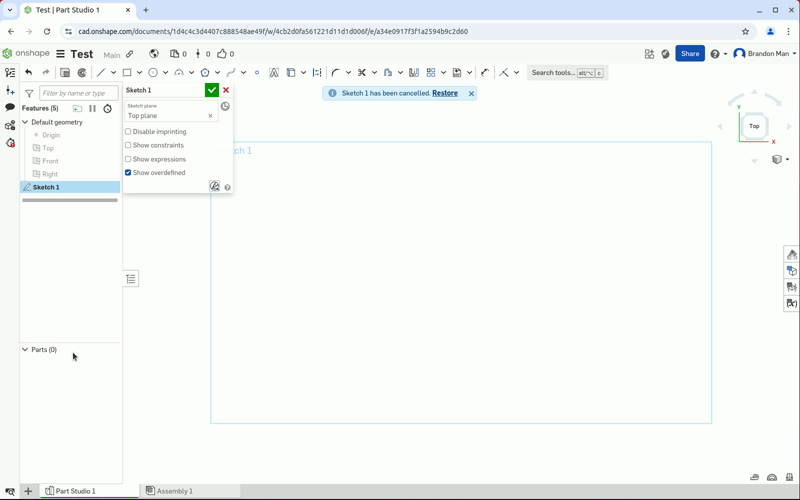
key(l)
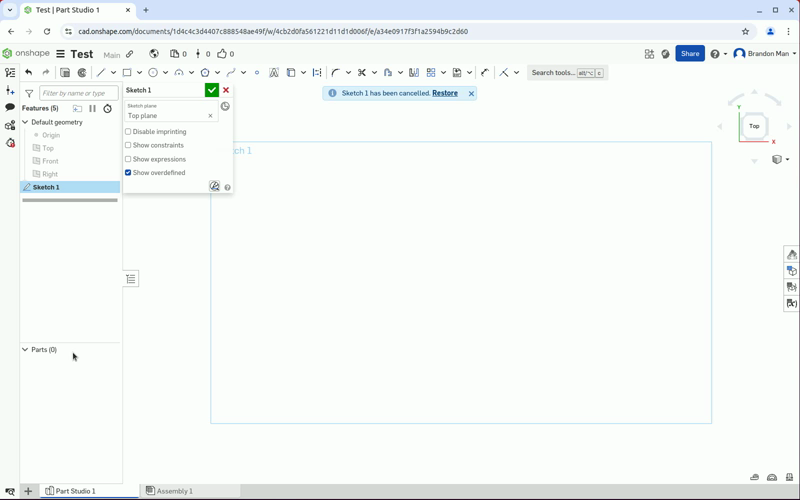
key_down(shift)
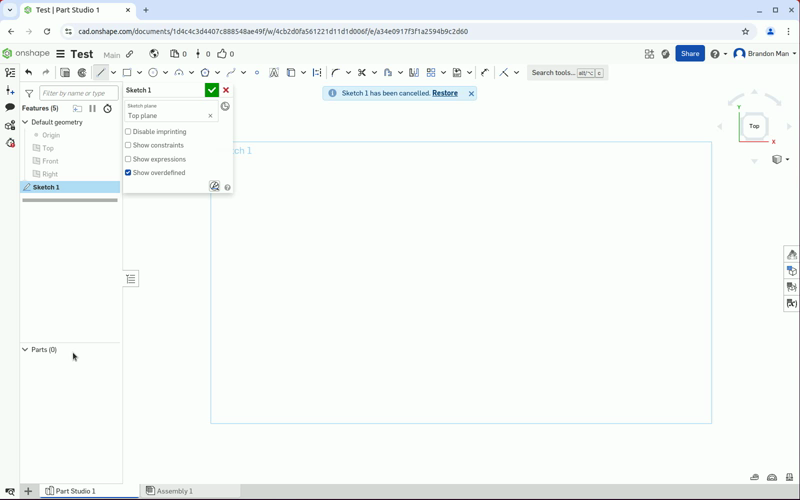
mouse_move(378, 395)
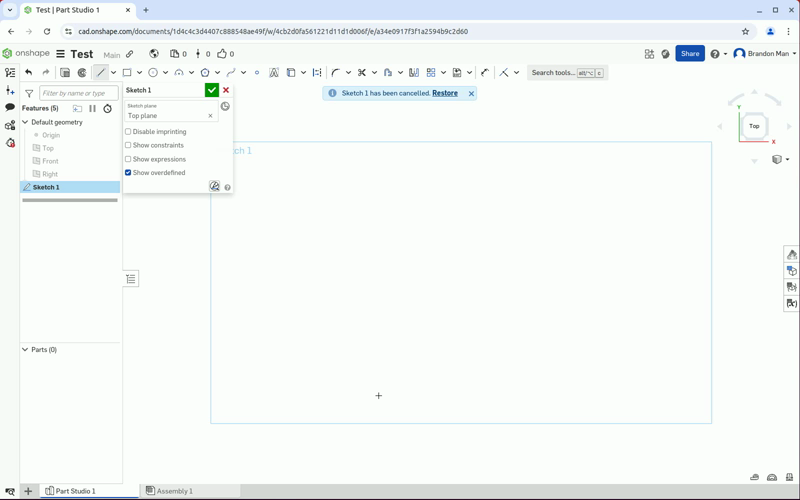
click(378, 395)
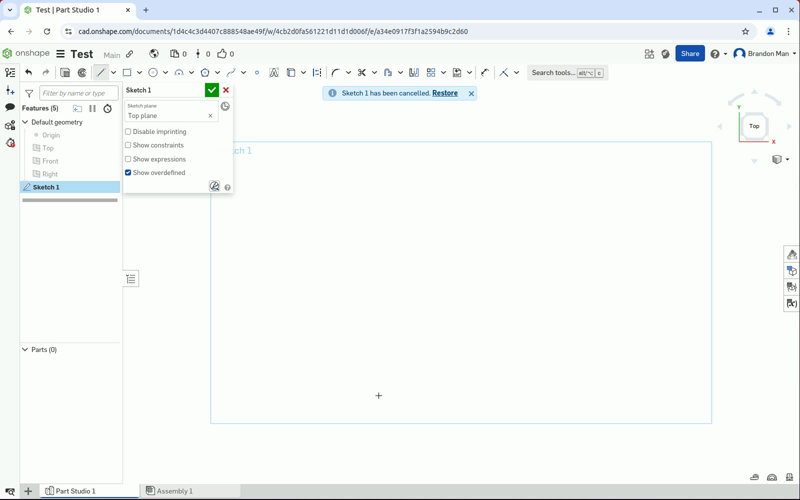
key_up(shift)
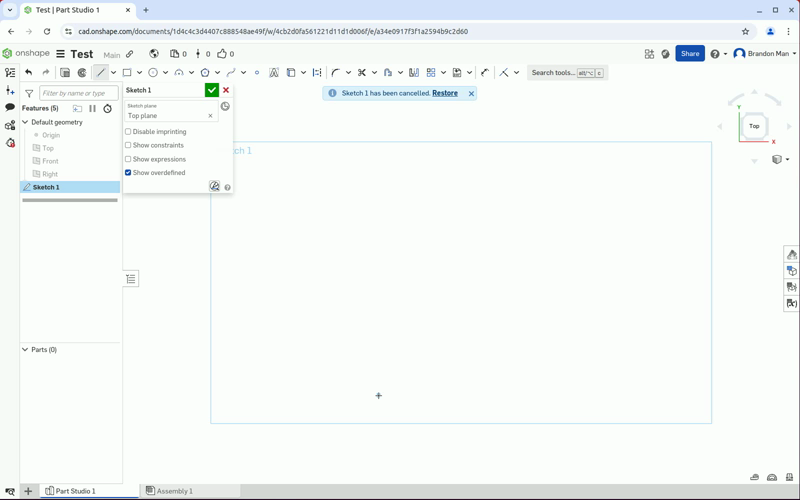
key_down(shift)
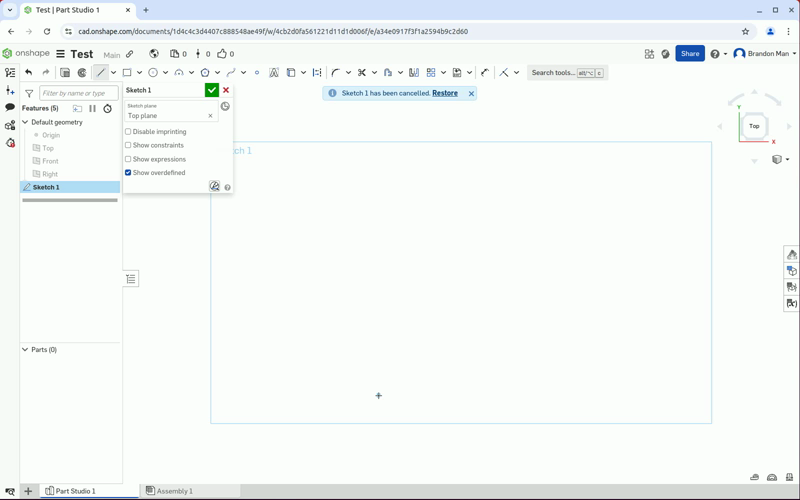
mouse_move(408, 395)
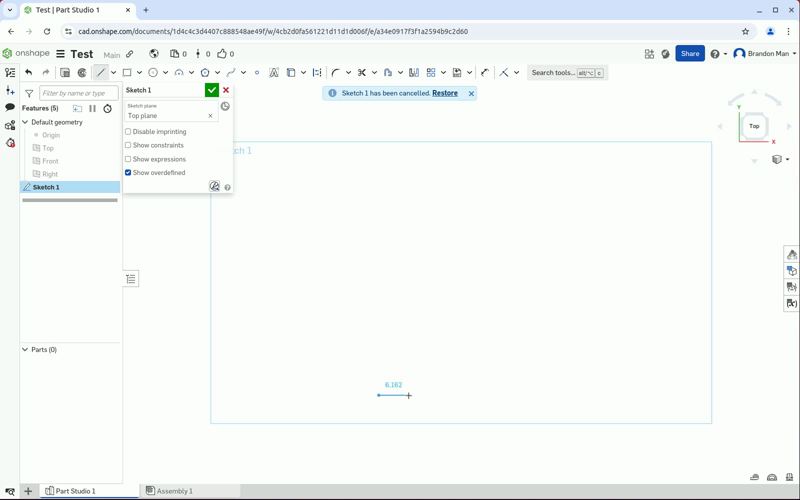
mouse_move(395, 395)
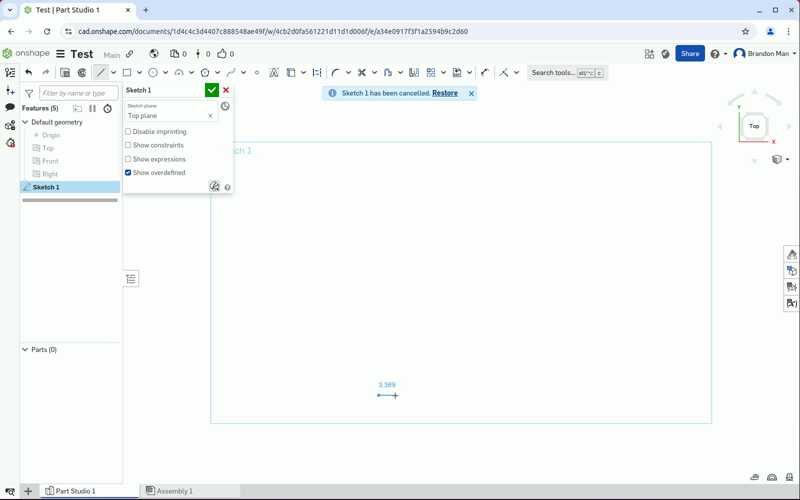
click(395, 395)
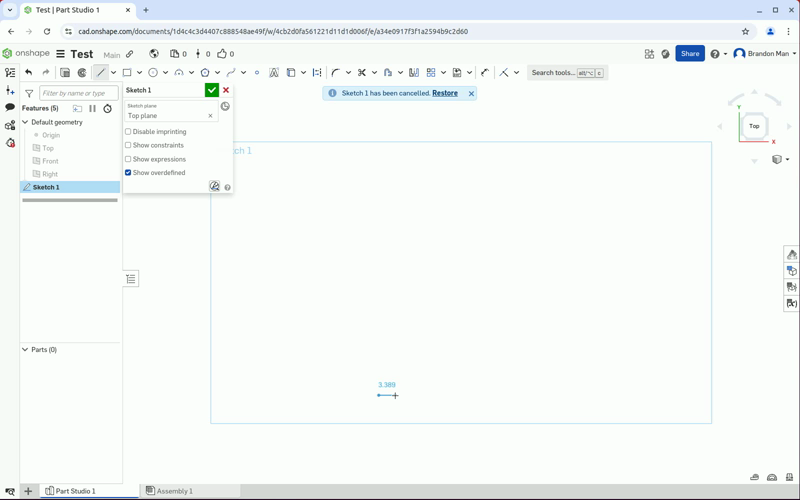
key_up(shift)
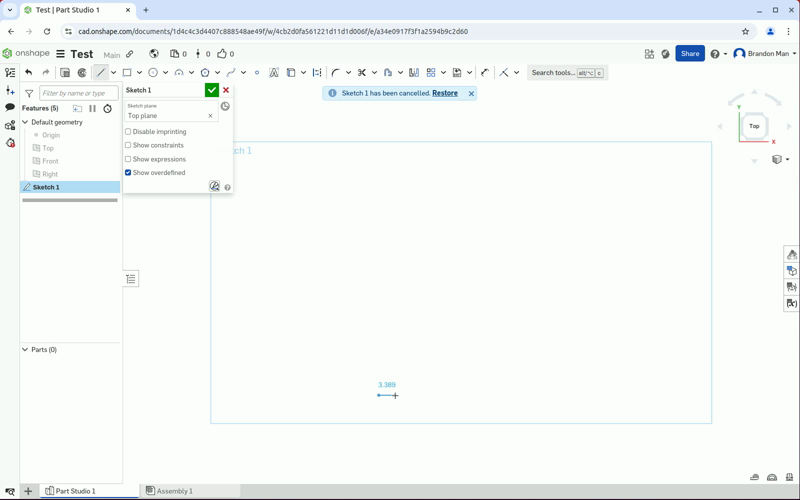
key_down(shift)
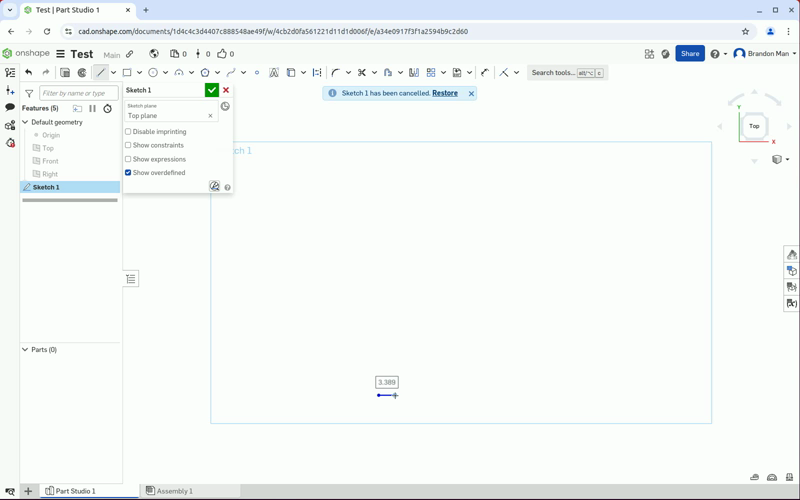
mouse_move(395, 188)
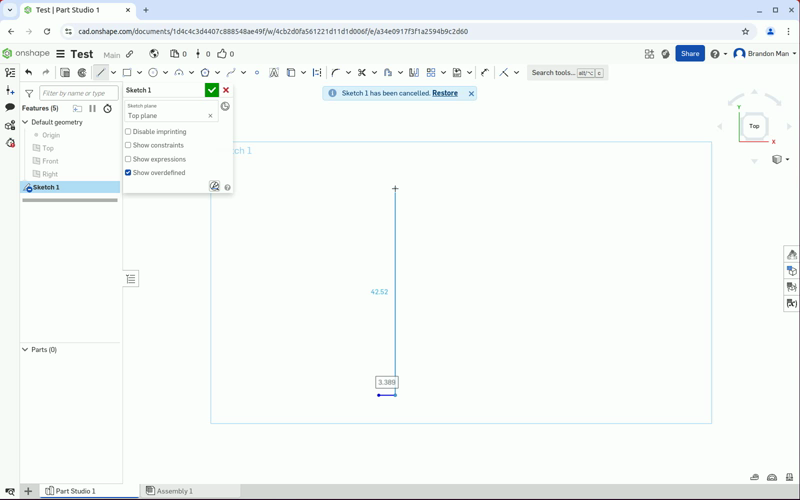
click(395, 188)
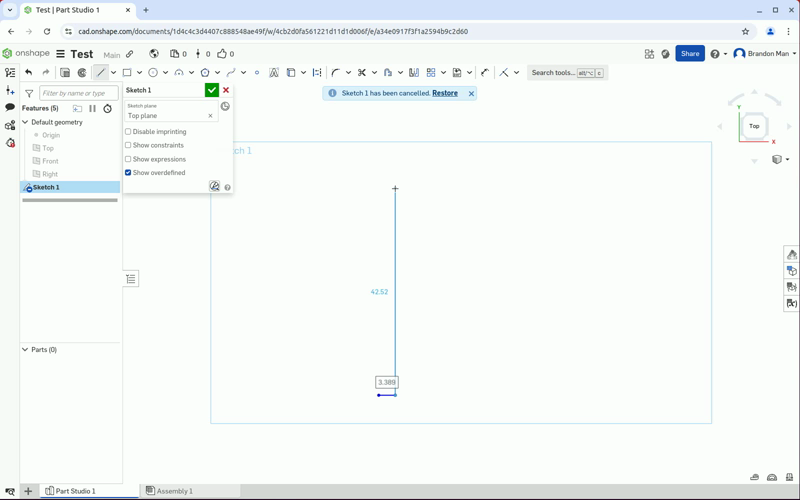
key_up(shift)
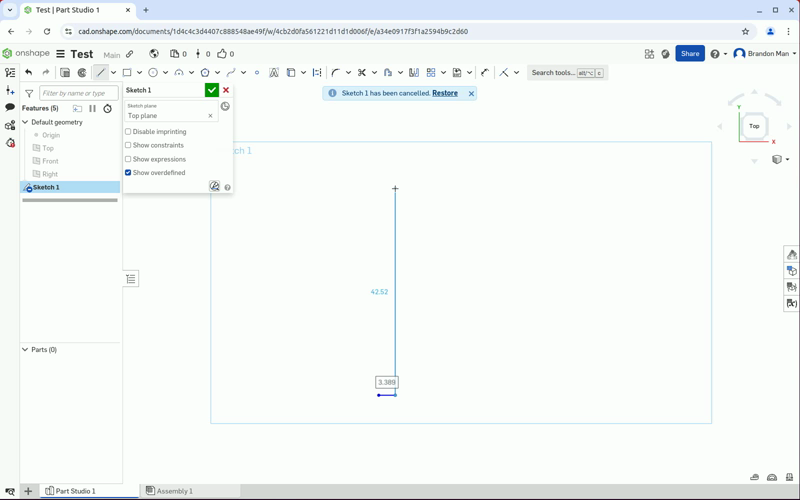
key_down(shift)
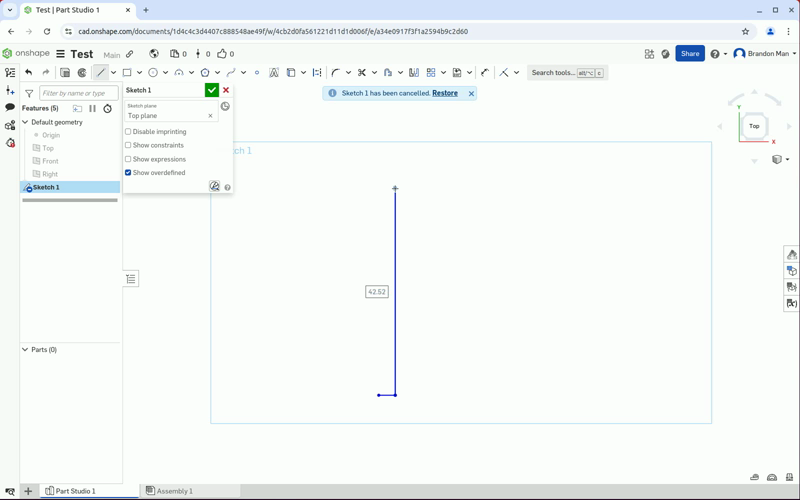
mouse_move(524, 188)
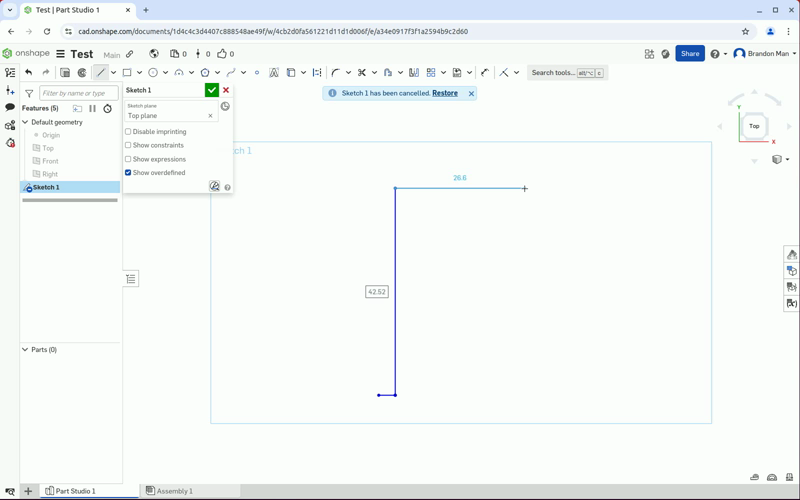
click(524, 188)
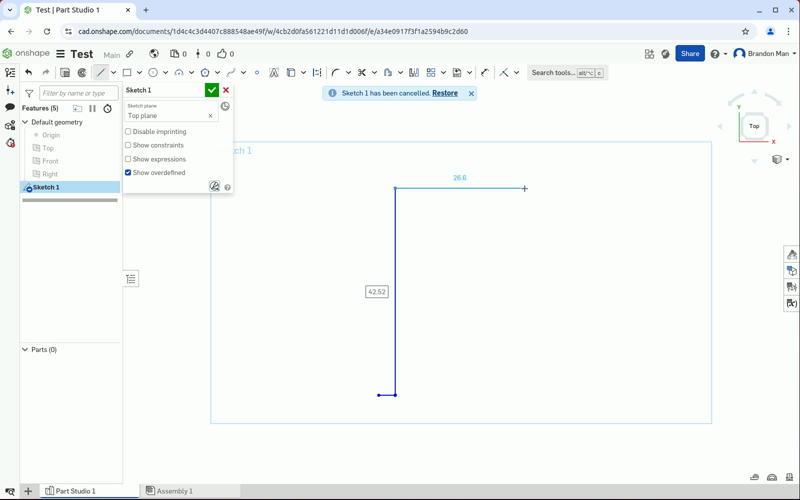
key_up(shift)
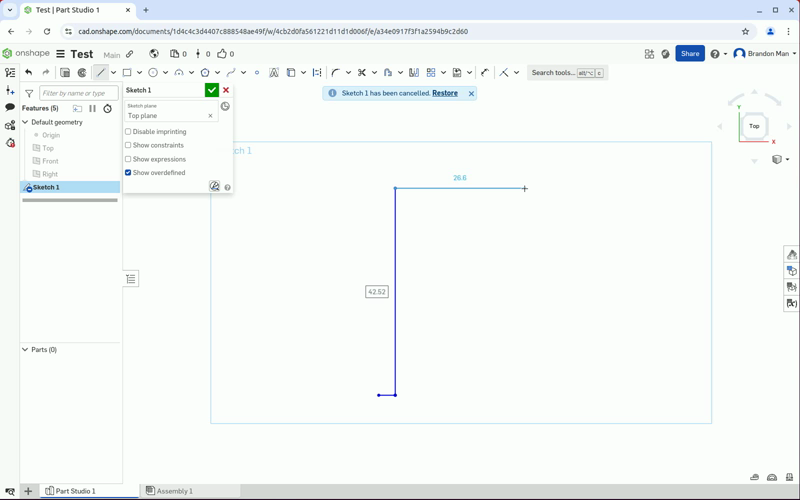
key_down(shift)
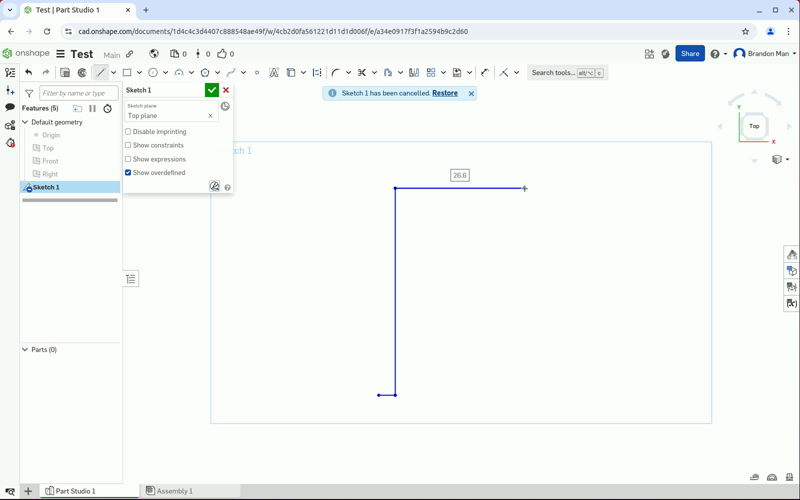
mouse_move(524, 395)
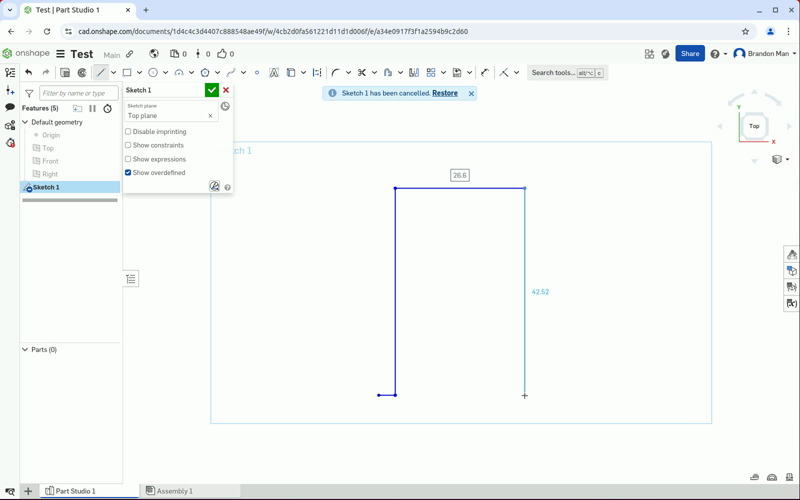
click(524, 395)
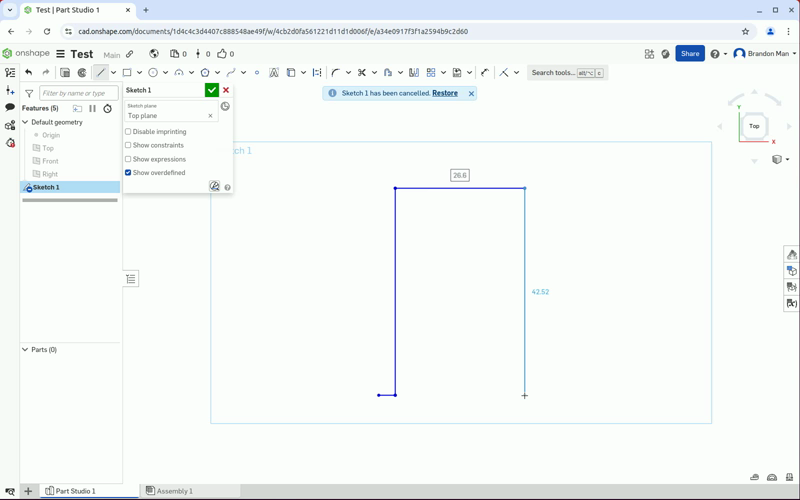
key_up(shift)
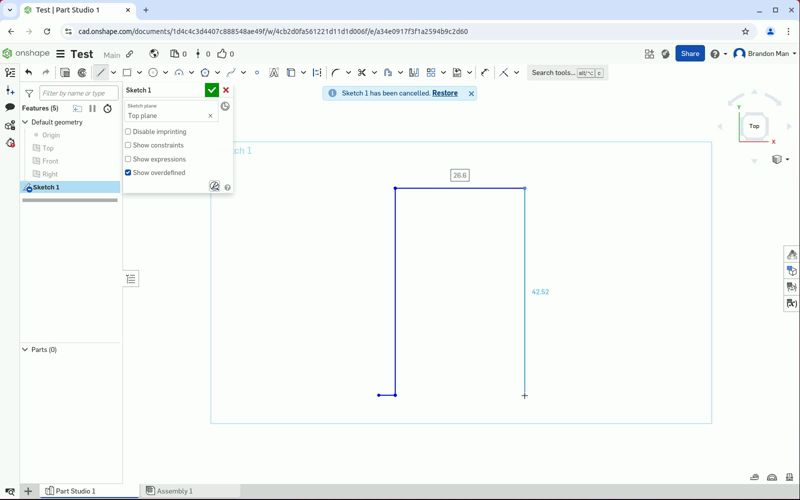
key_down(shift)
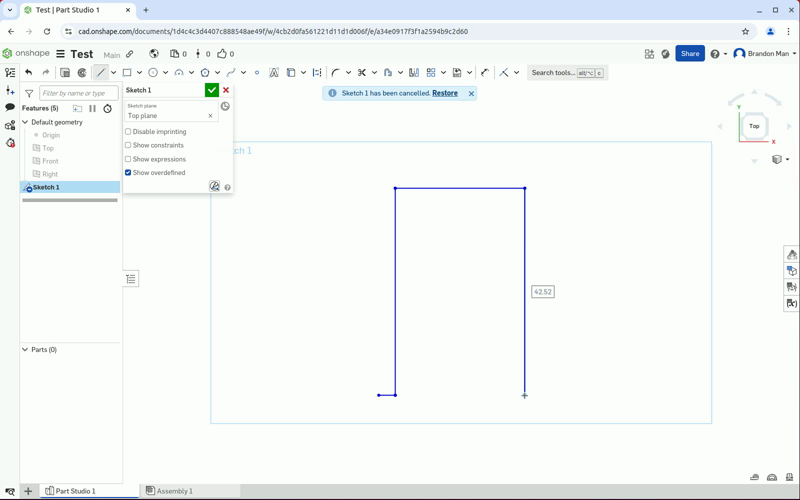
mouse_move(554, 395)
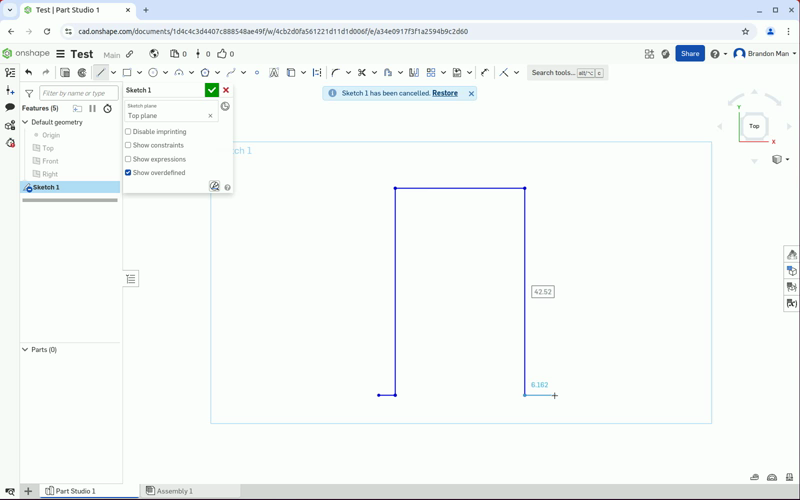
mouse_move(541, 395)
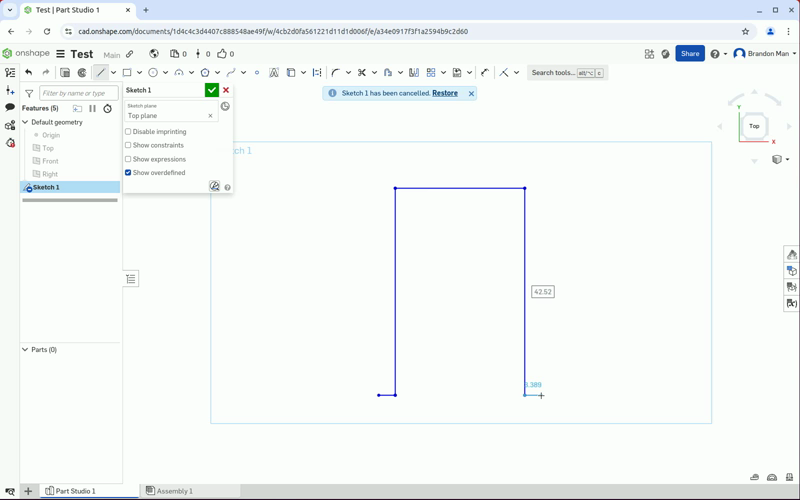
click(541, 395)
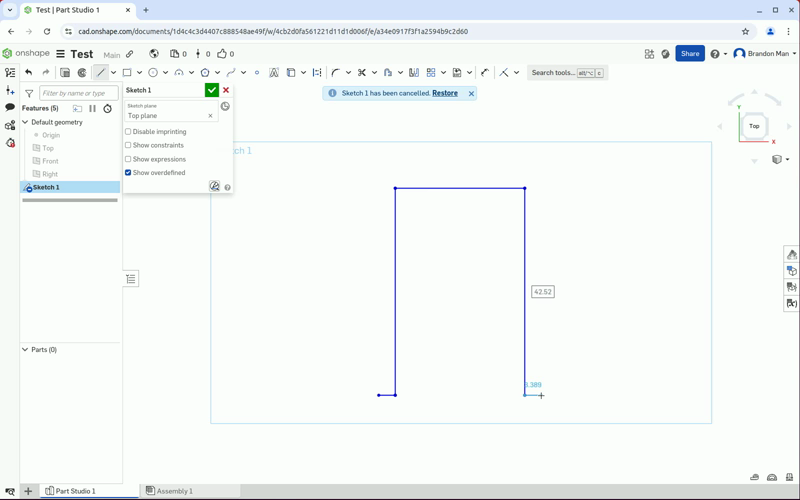
key_up(shift)
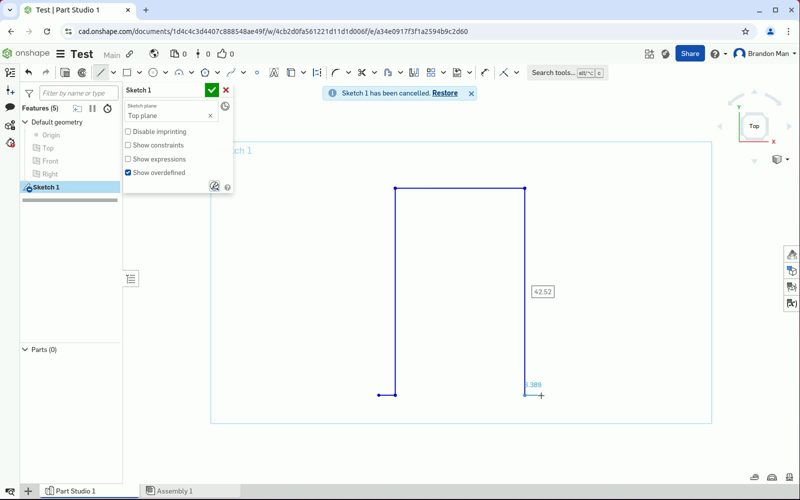
key_down(shift)
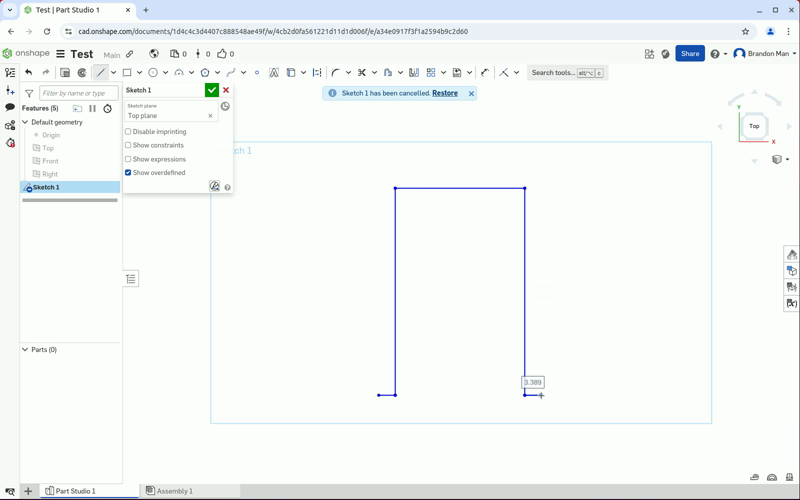
mouse_move(541, 188)
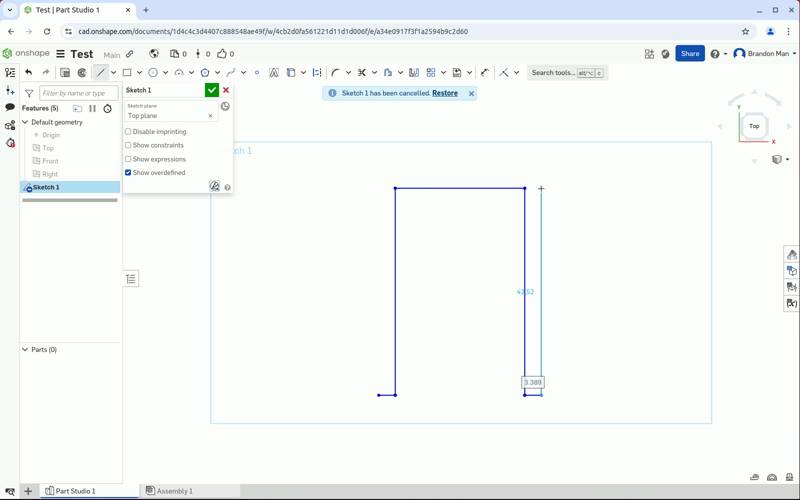
click(541, 188)
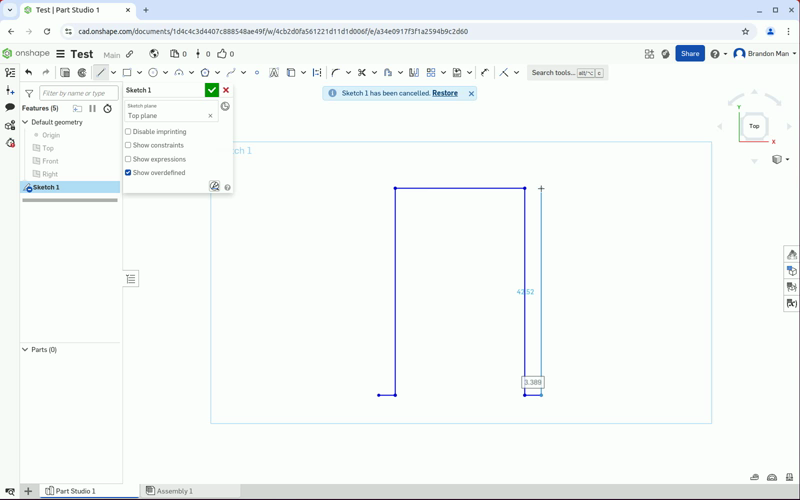
key_up(shift)
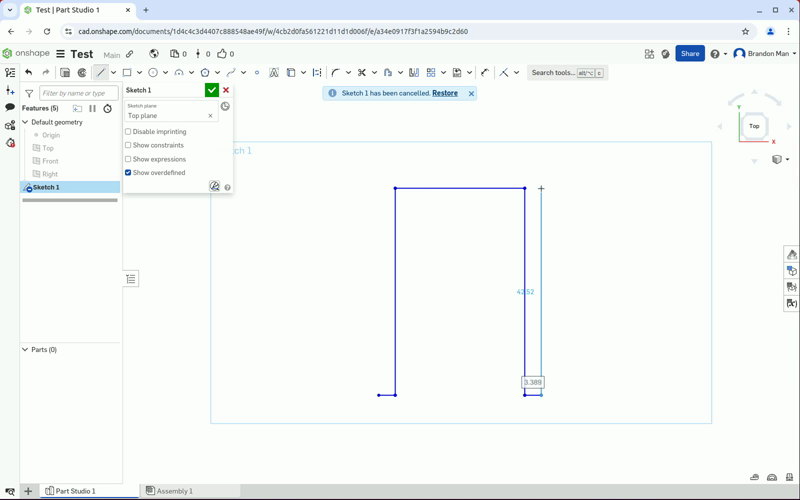
key(esc)
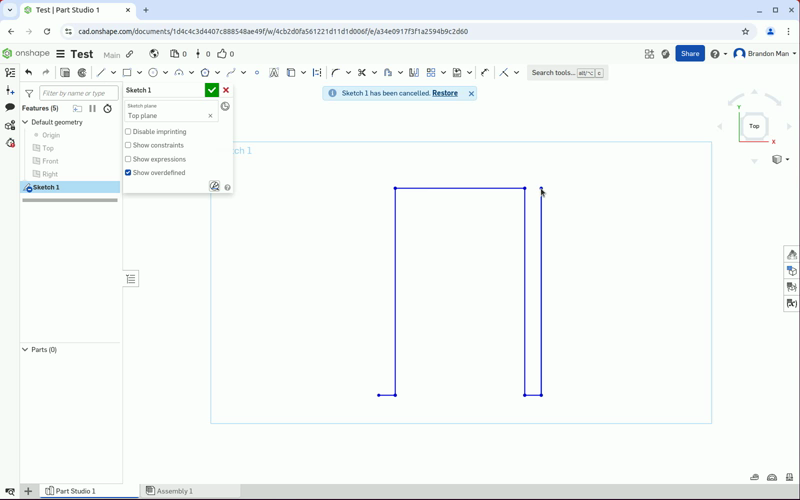
key(a)
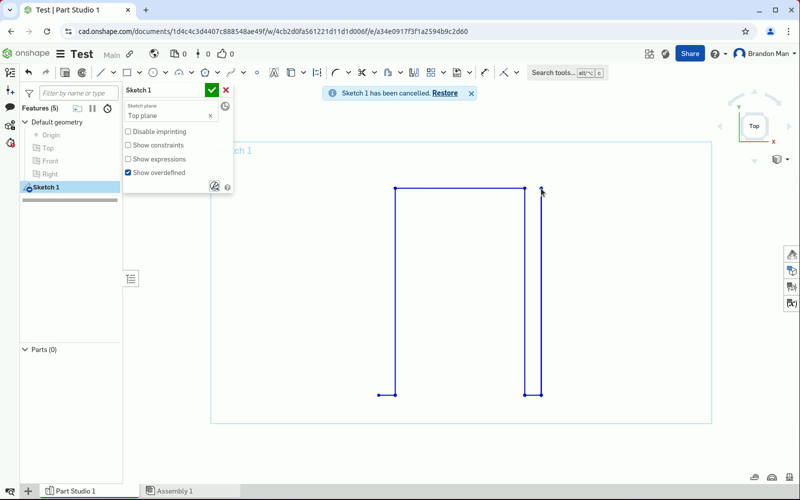
mouse_move(541, 188)
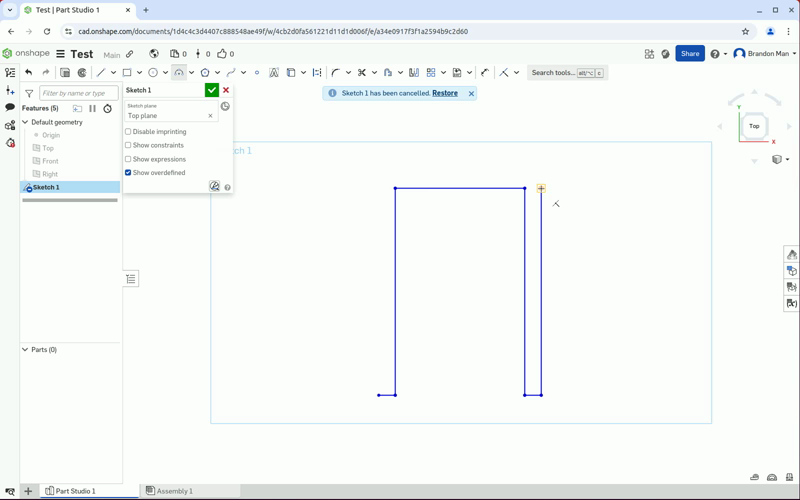
click(541, 188)
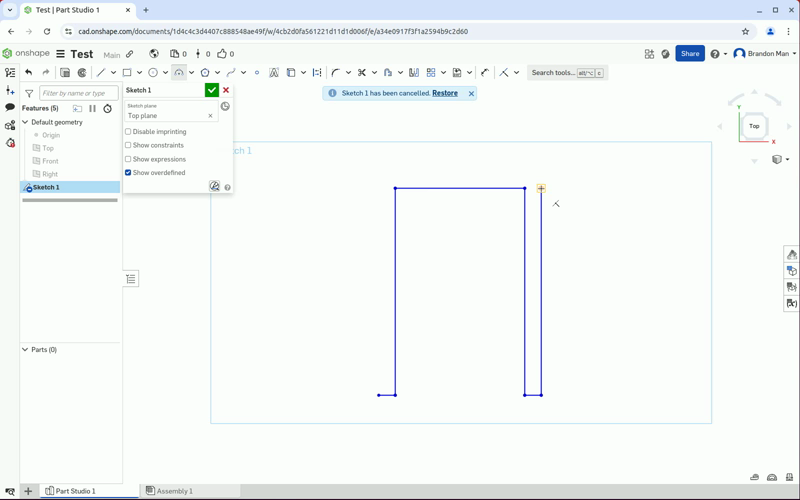
key_down(shift)
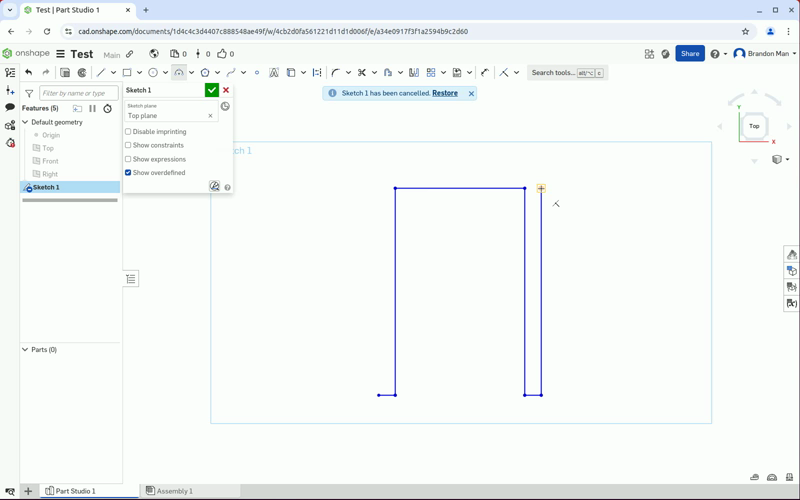
mouse_move(524, 171)
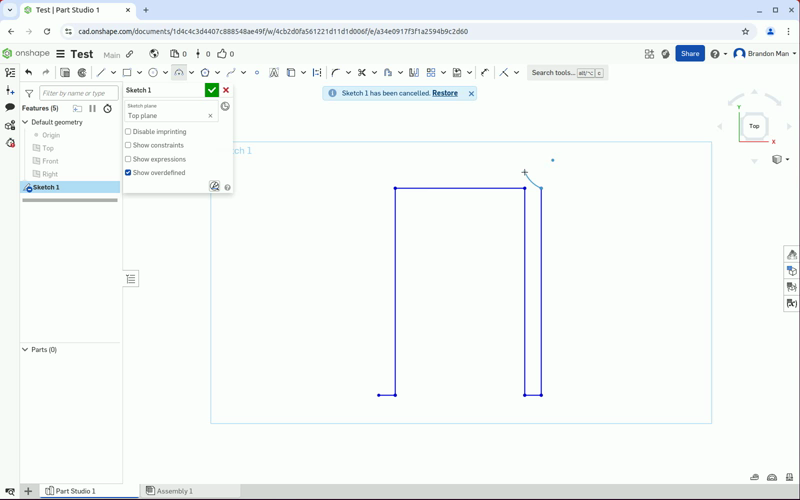
click(524, 171)
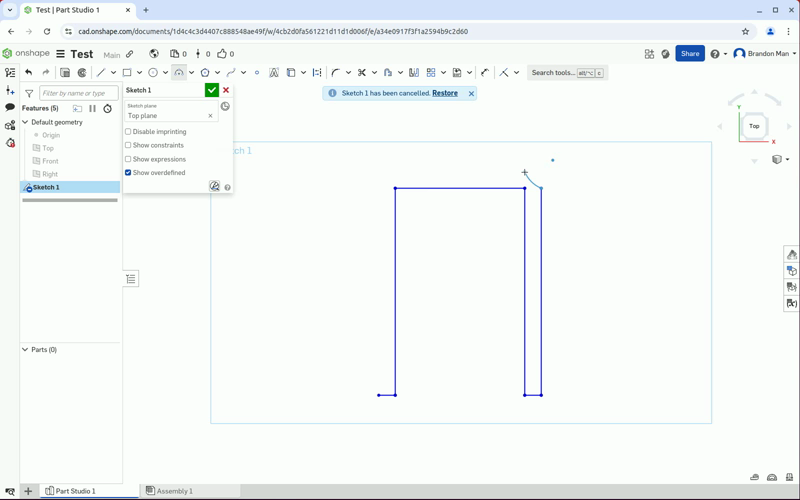
mouse_move(536, 176)
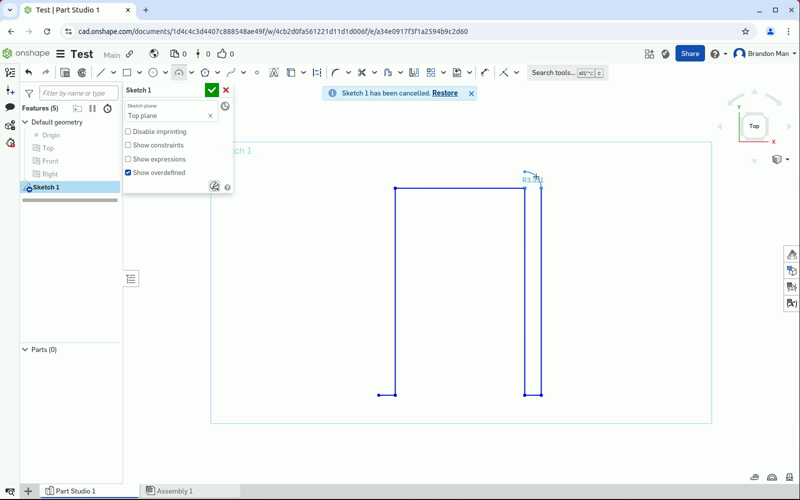
click(536, 176)
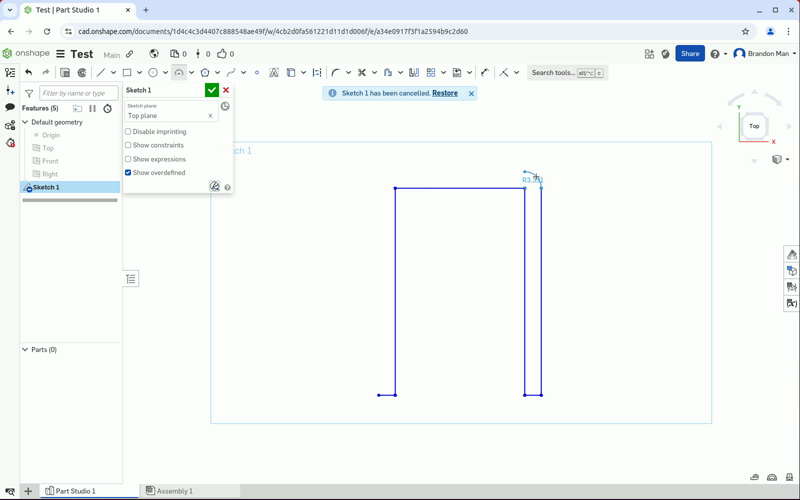
key_up(shift)
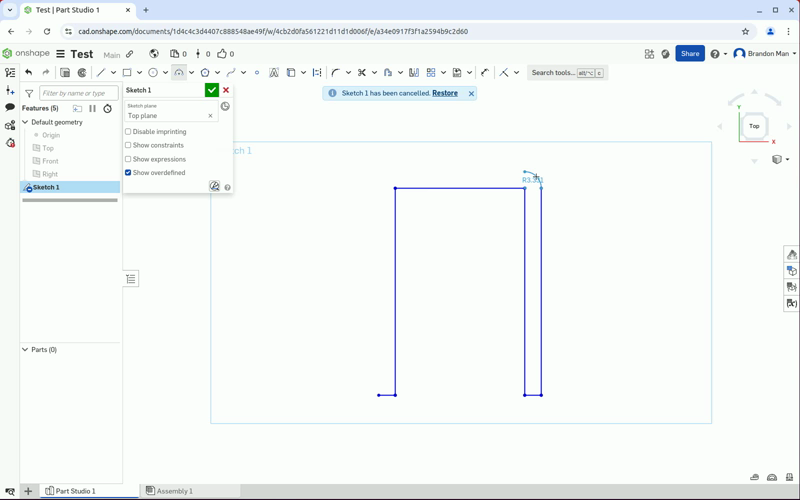
key(esc)
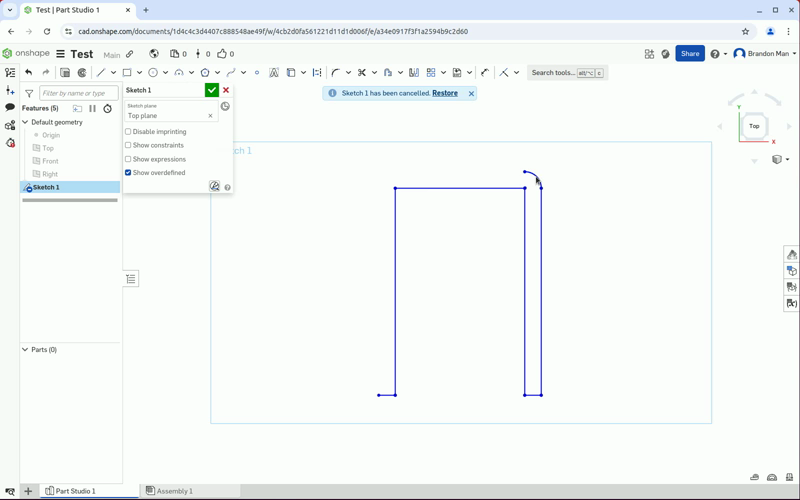
key(l)
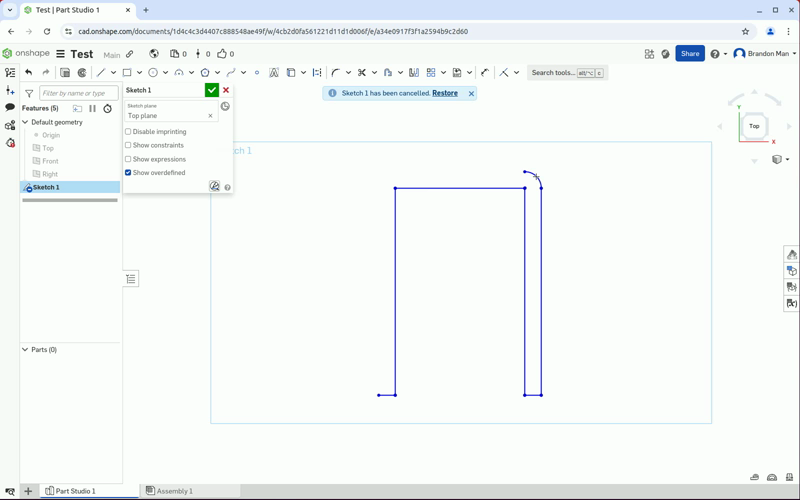
mouse_move(524, 171)
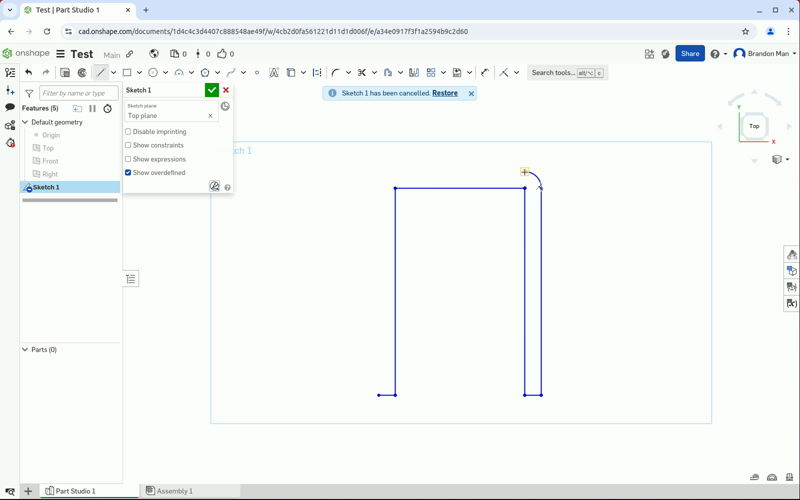
click(524, 171)
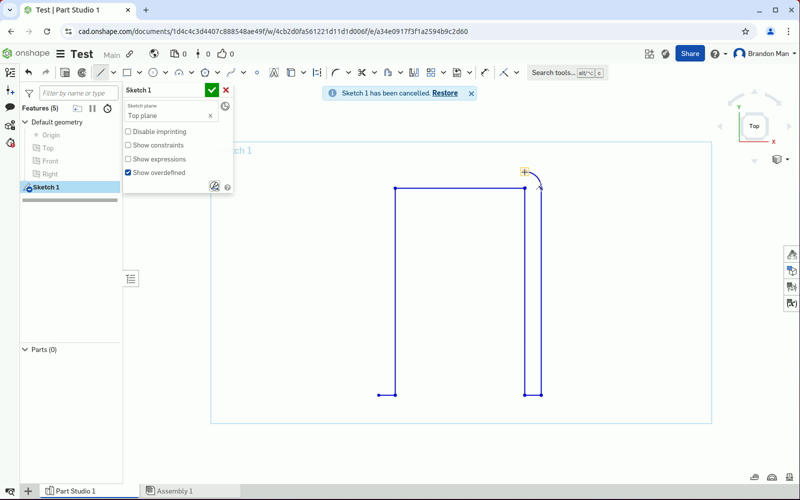
key_down(shift)
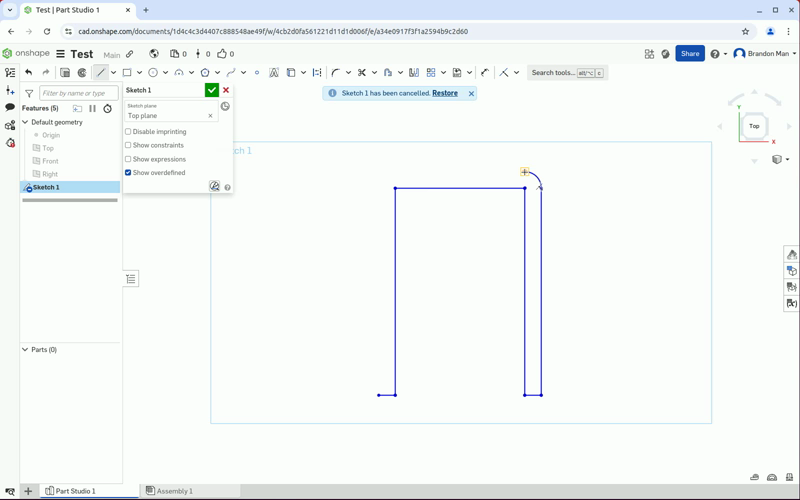
mouse_move(395, 171)
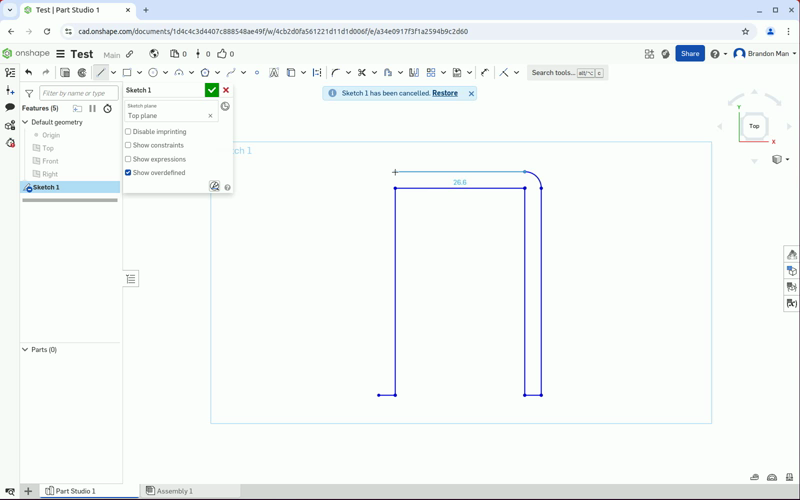
click(395, 171)
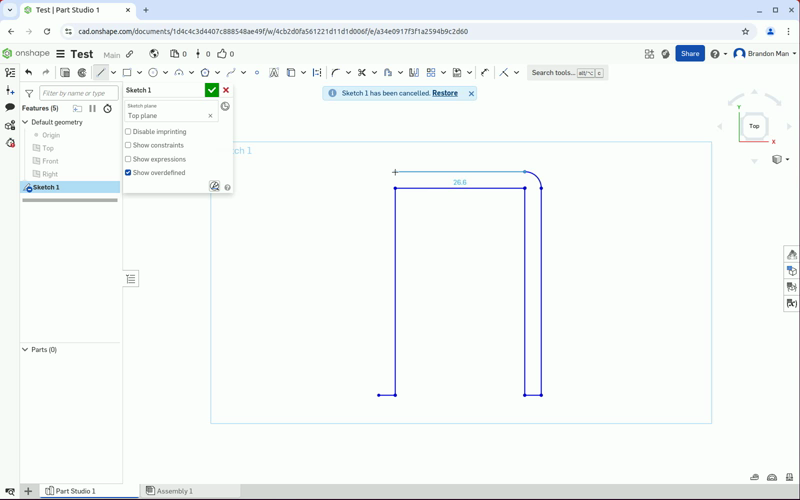
key_up(shift)
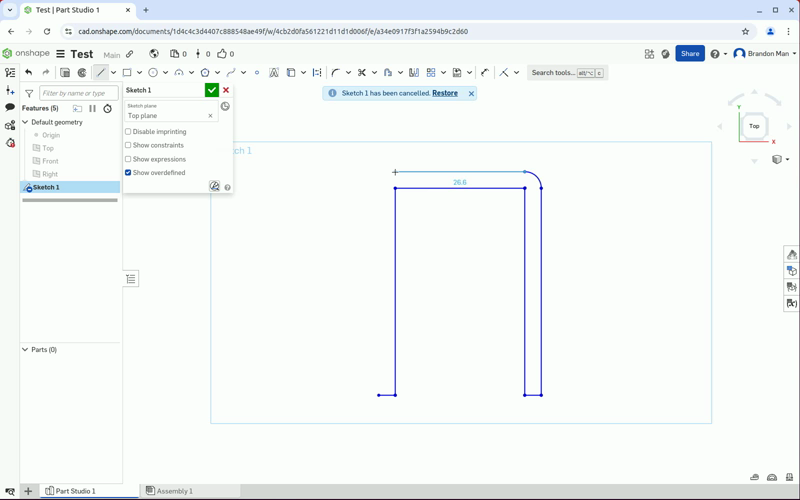
key(esc)
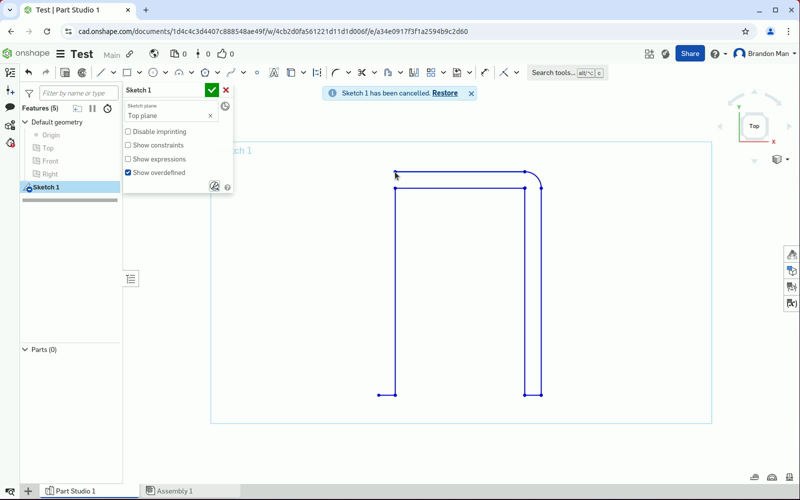
key(a)
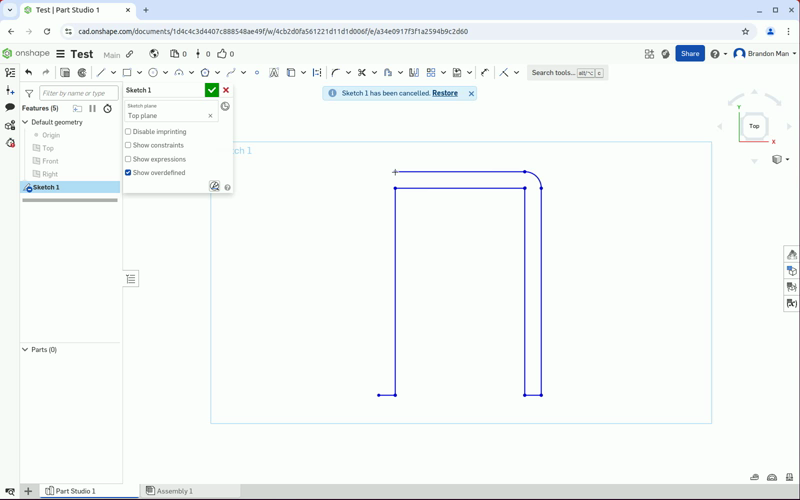
mouse_move(395, 171)
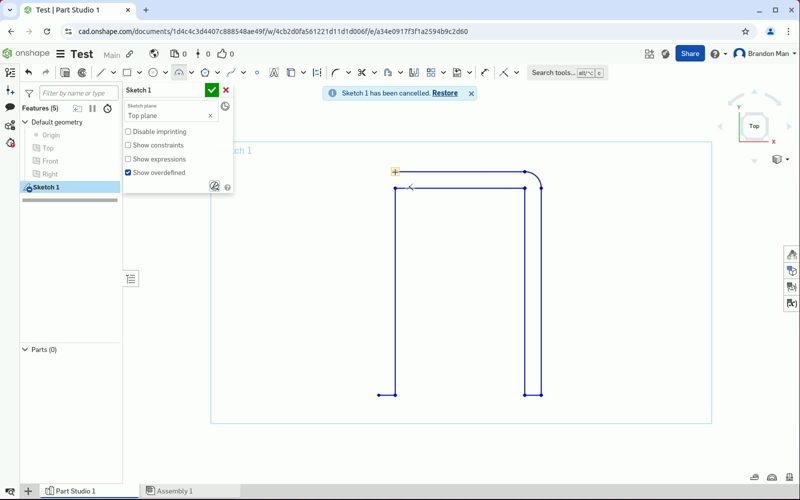
click(395, 171)
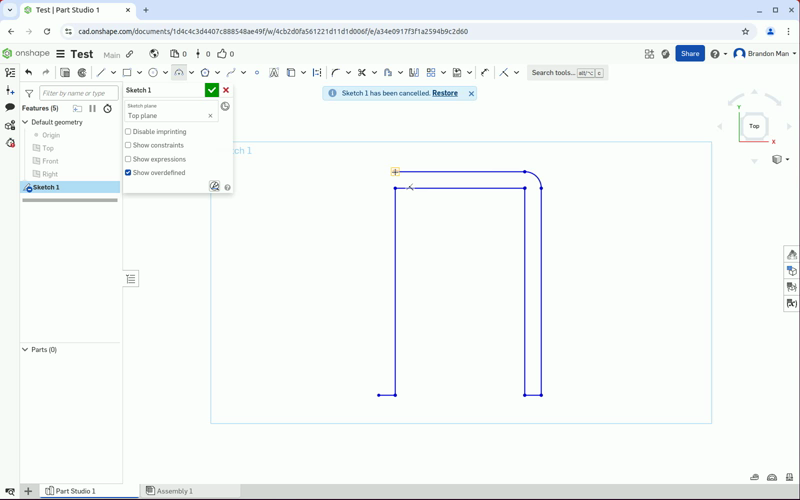
key_down(shift)
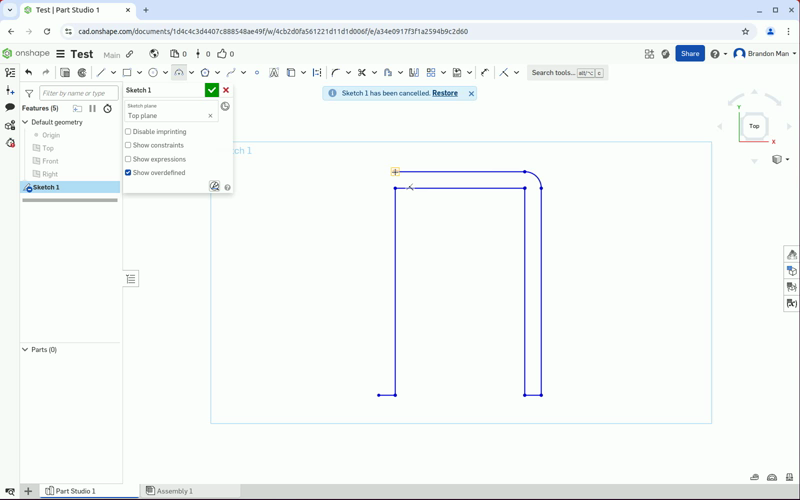
mouse_move(378, 188)
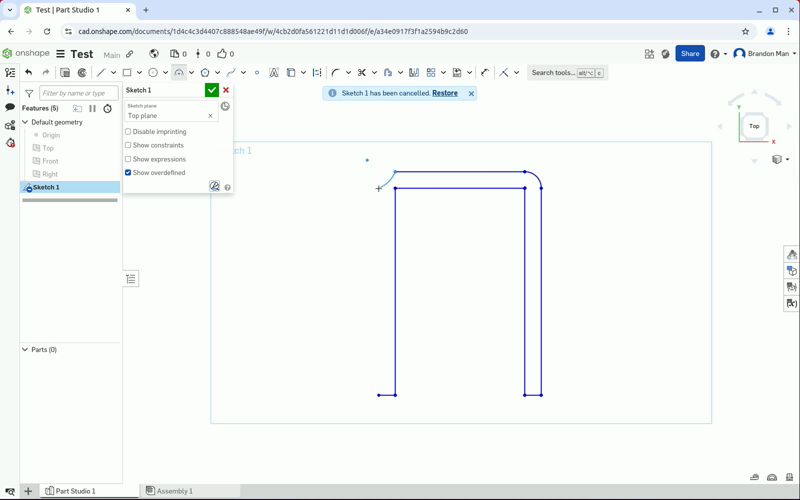
click(378, 188)
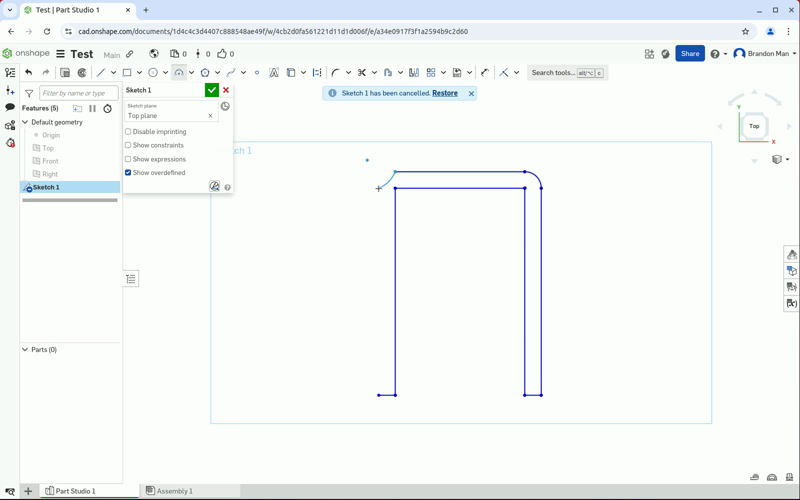
mouse_move(383, 176)
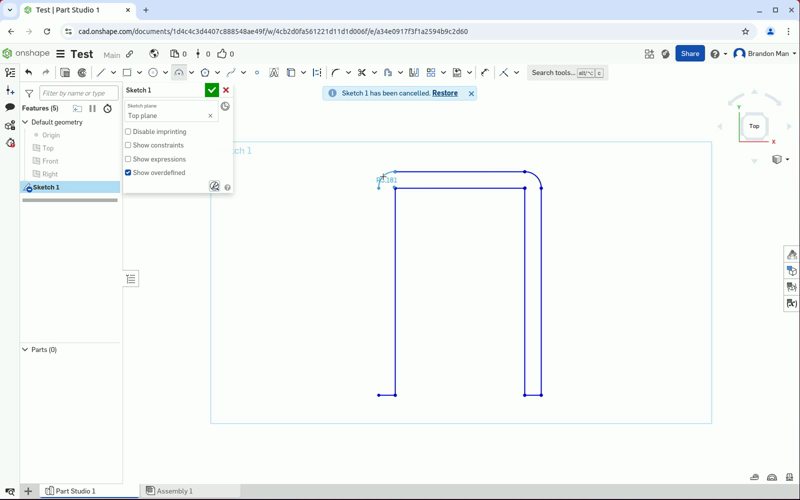
click(383, 176)
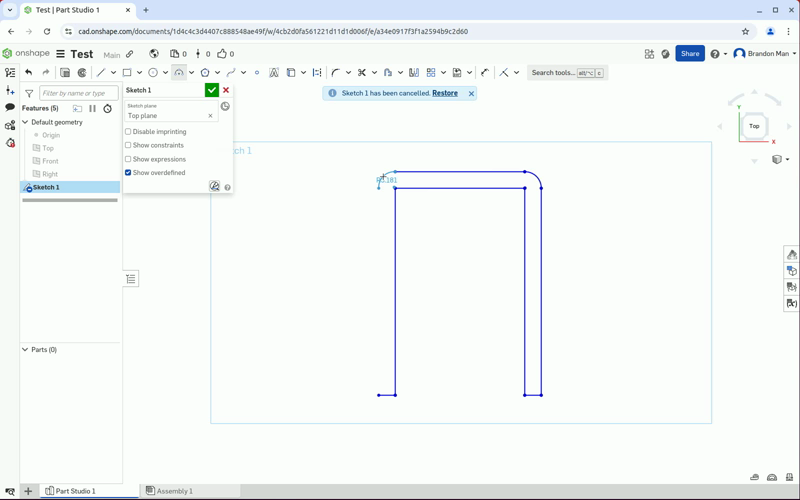
key_up(shift)
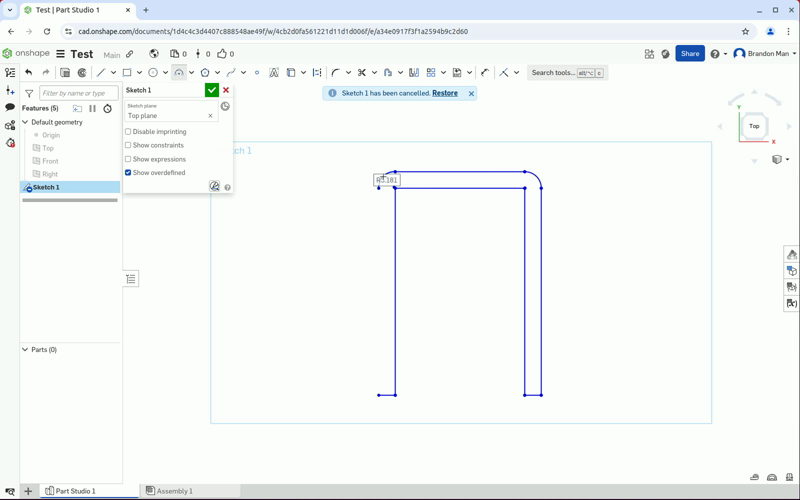
key(esc)
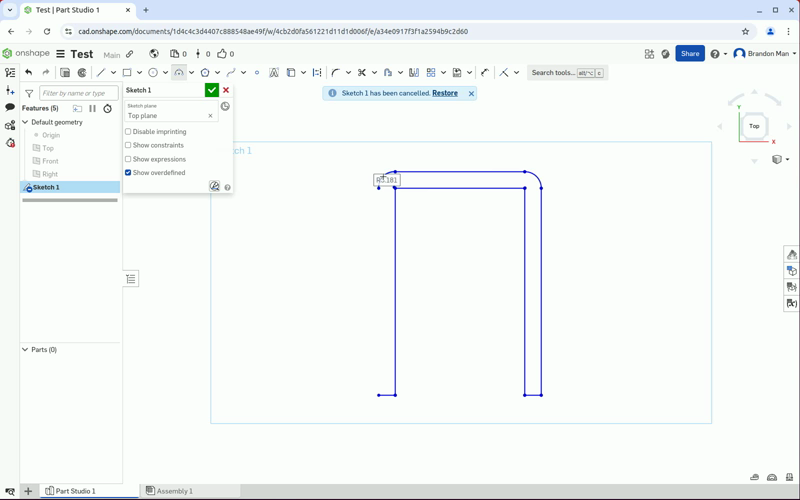
key(l)
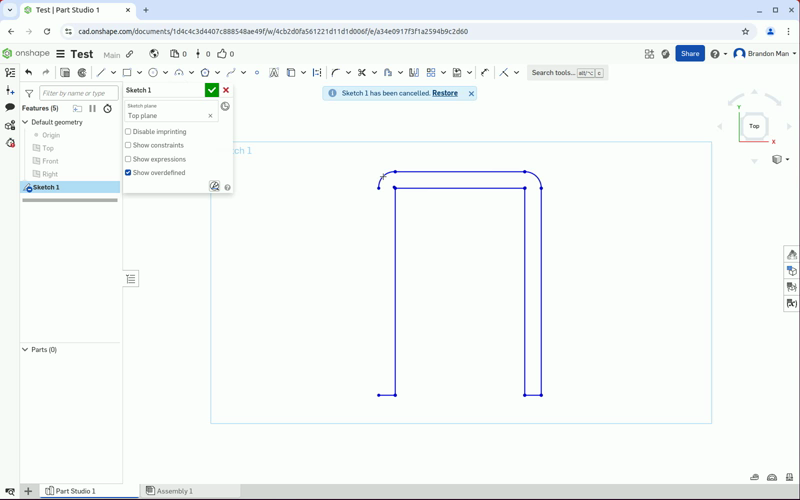
mouse_move(378, 188)
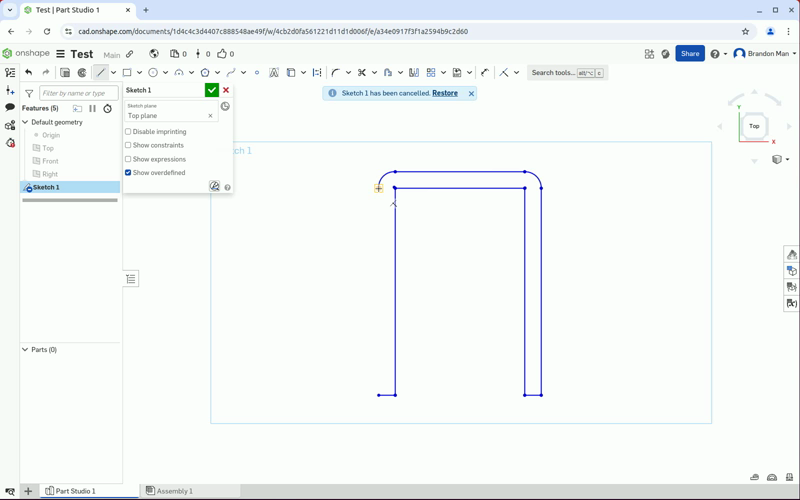
click(378, 188)
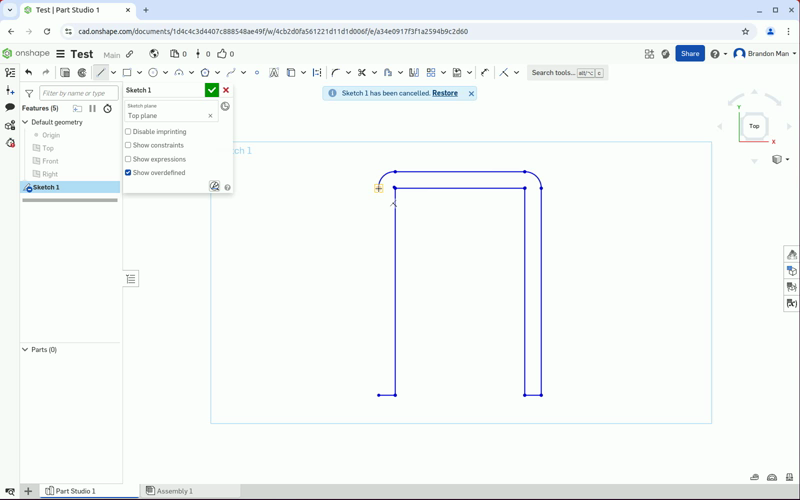
key_down(shift)
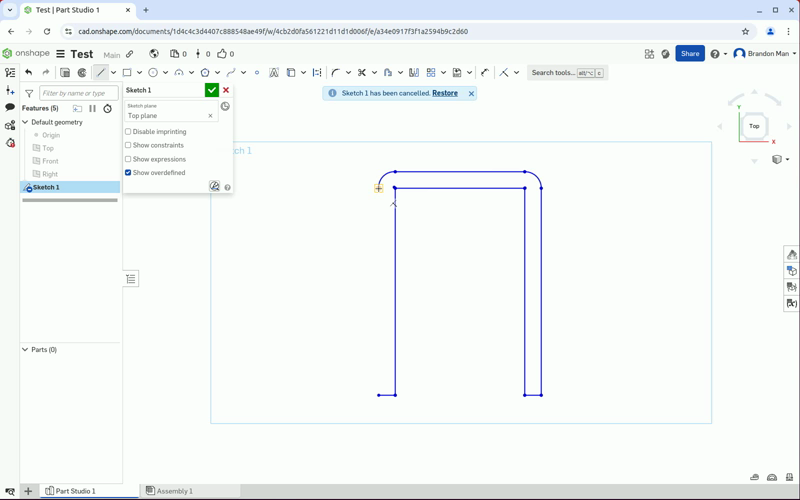
mouse_move(378, 395)
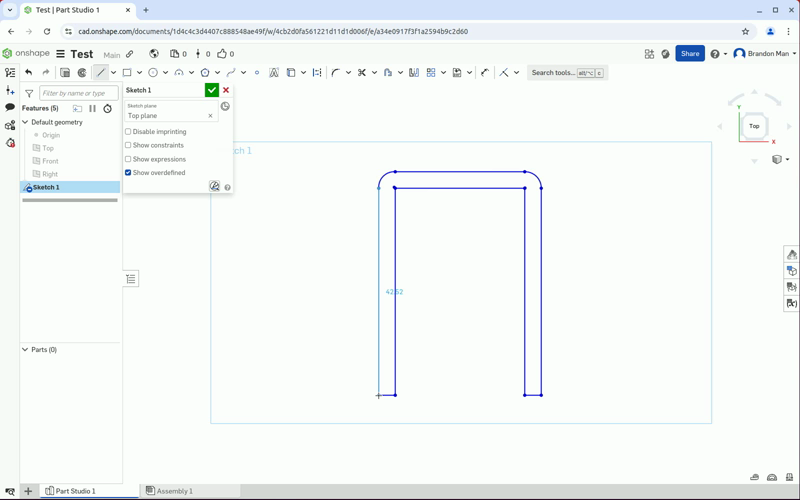
key_up(shift)
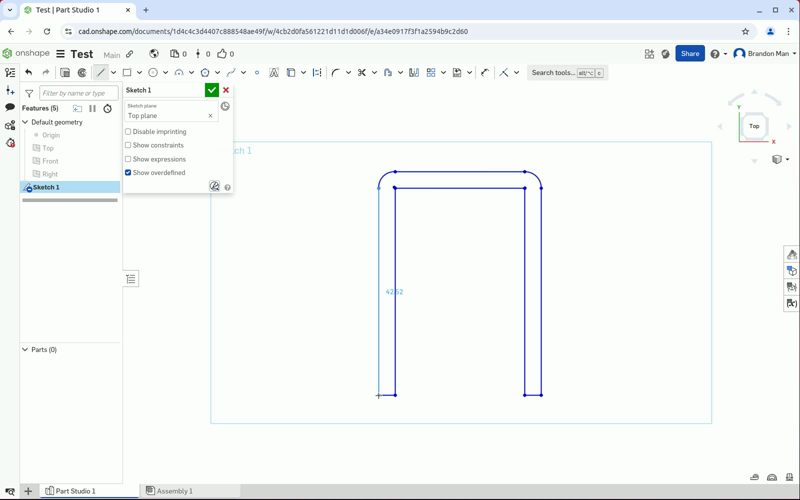
click(378, 395)
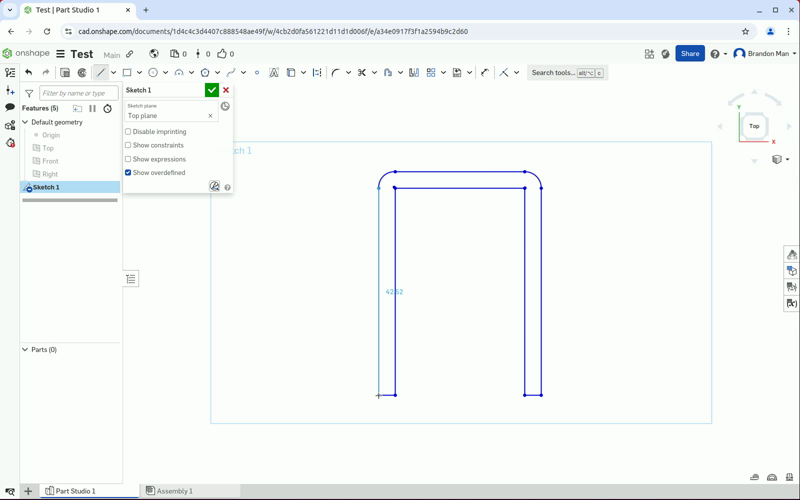
key(esc)
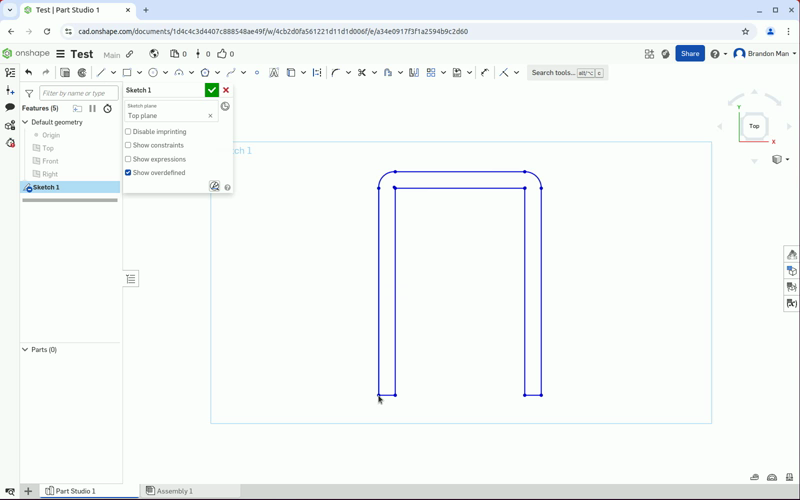
mouse_move(385, 373)
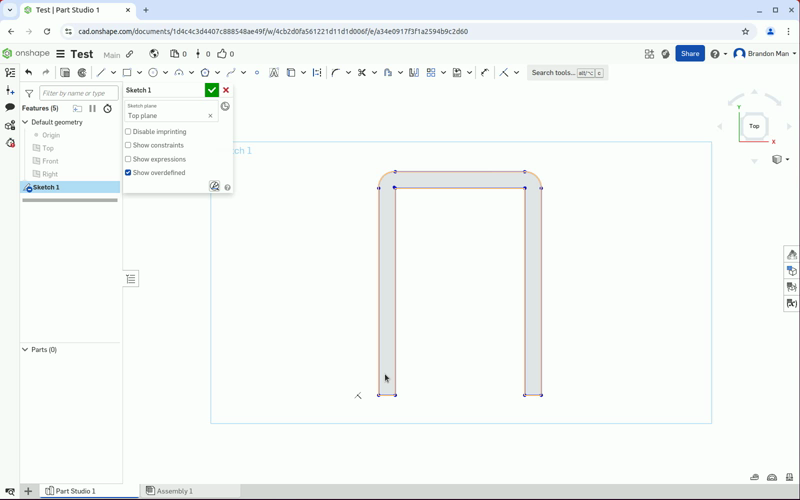
click(385, 373)
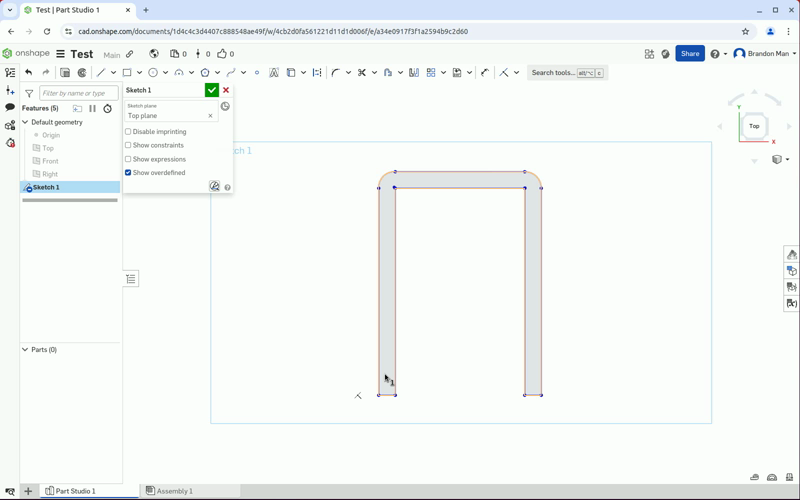
mouse_move(73, 352)
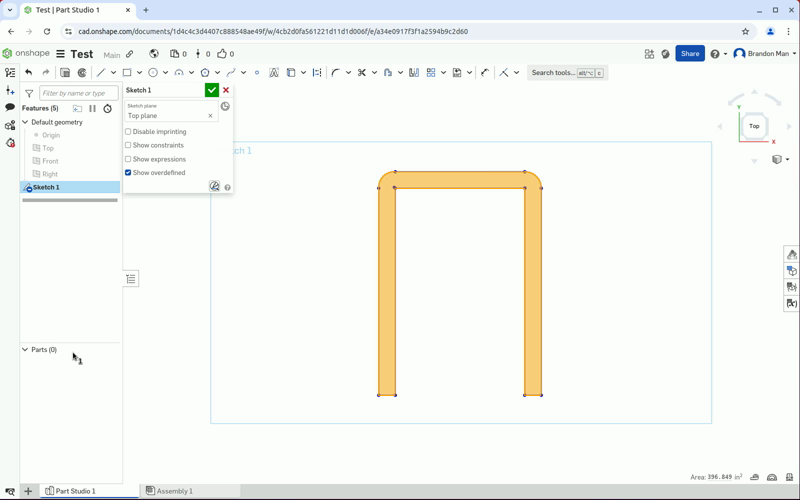
key(shift+y)
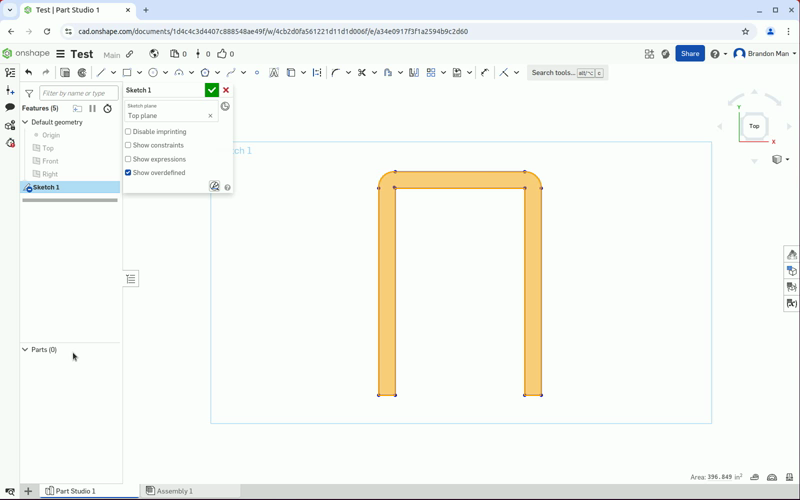
key(shift+e)
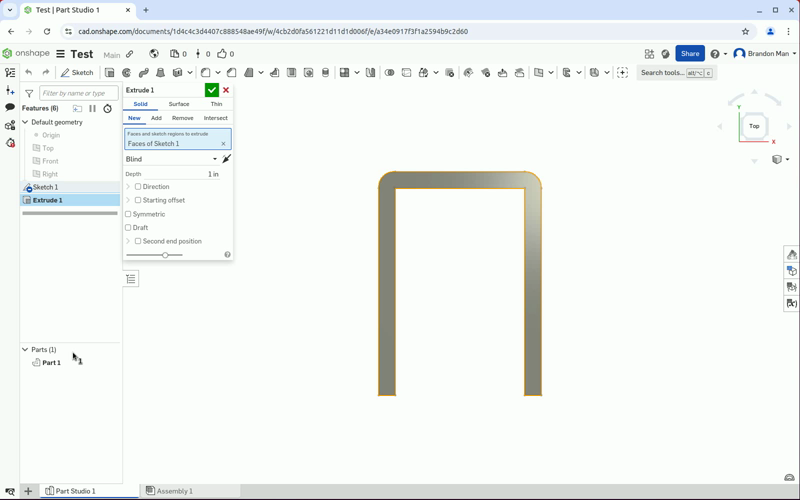
mouse_move(143, 106)
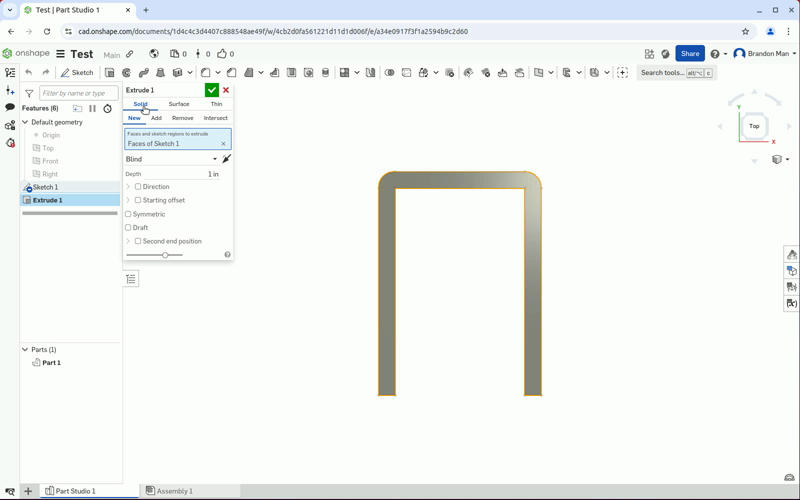
click(143, 106)
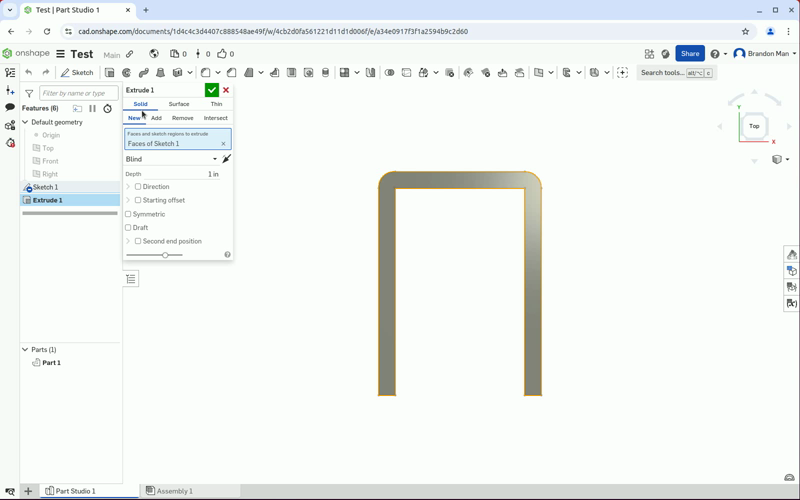
mouse_move(137, 120)
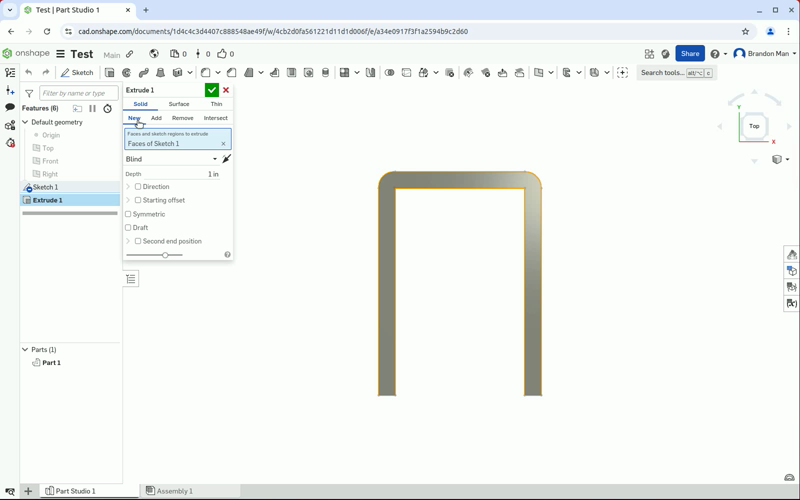
click(137, 120)
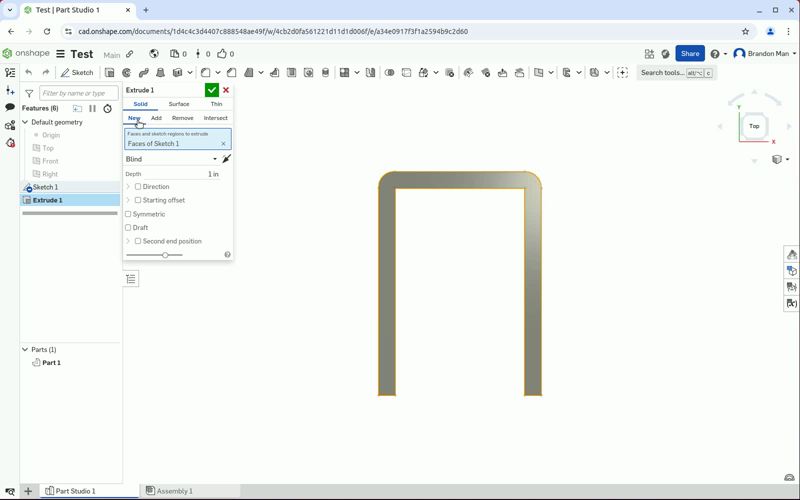
key(tab, 4)
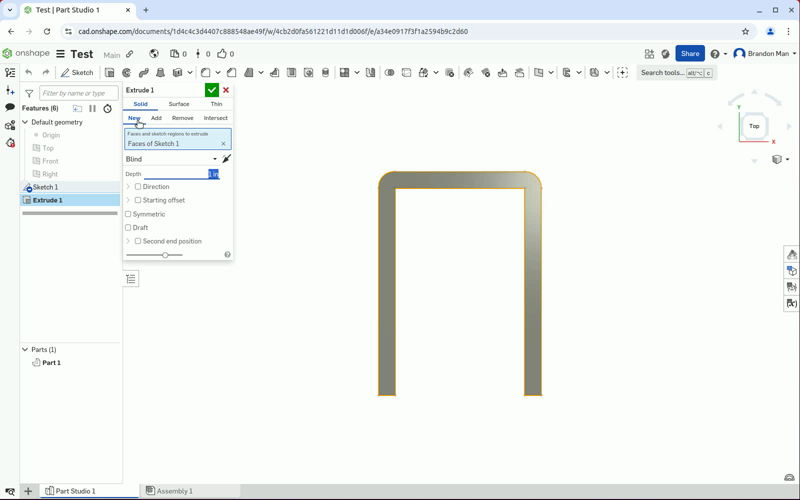
text(6.74)
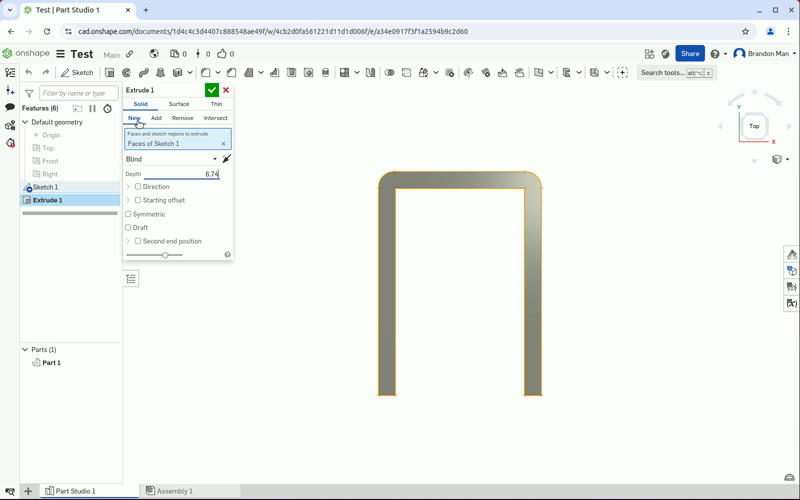
key(enter)
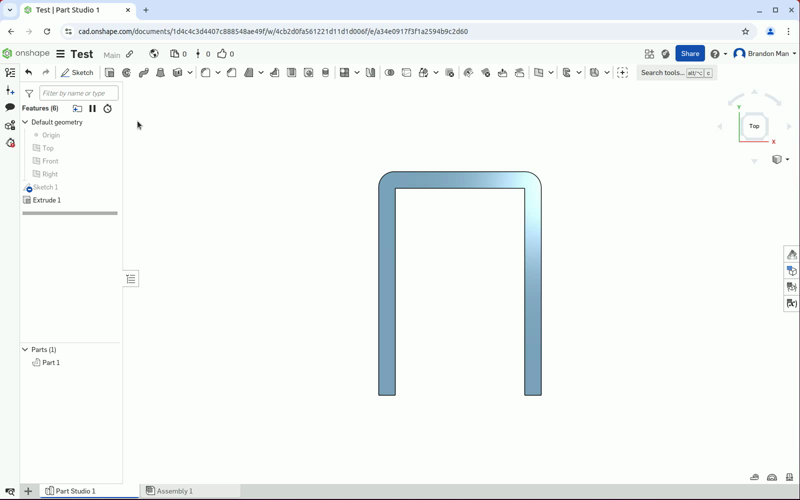
key(shift+h)
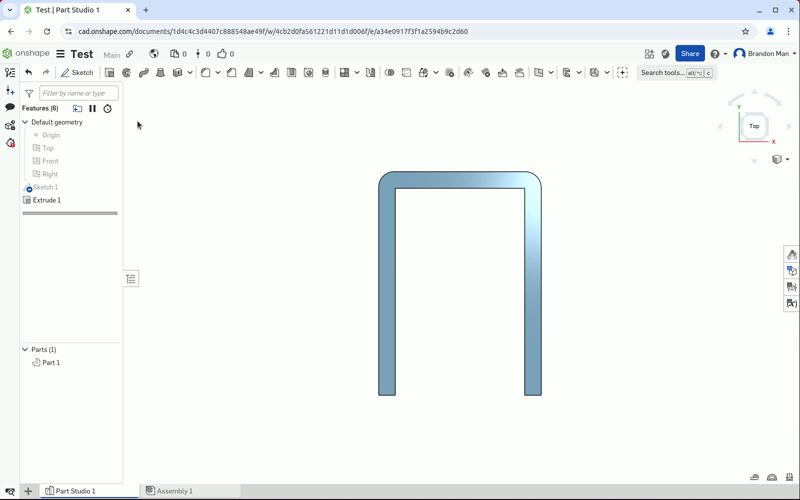
key(shift+h)
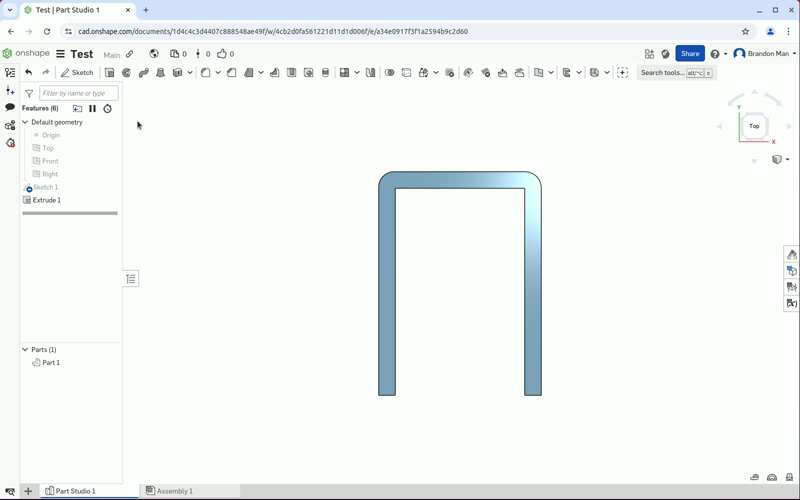
mouse_move(73, 189)
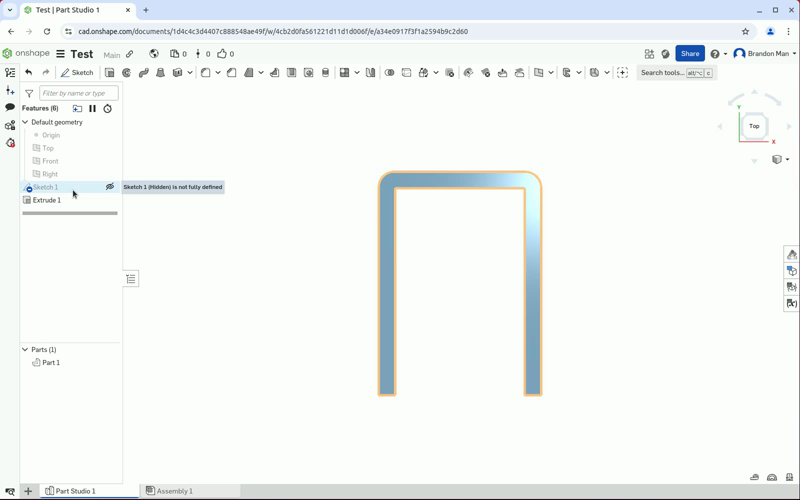
click(73, 189)
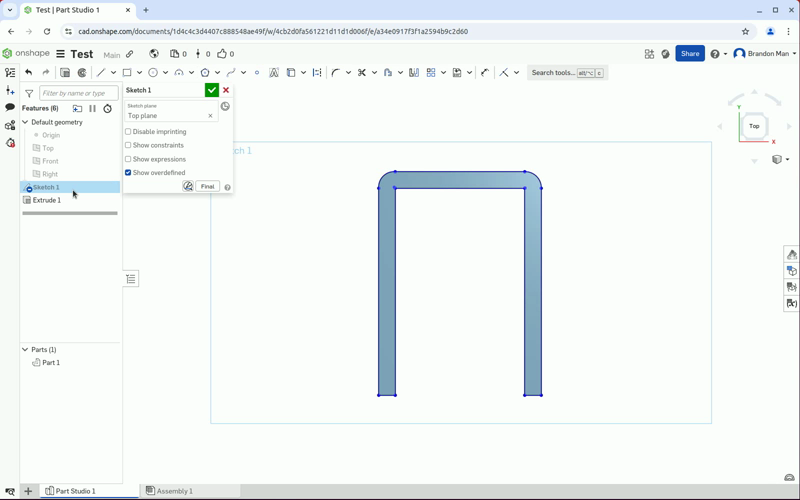
mouse_move(229, 92)
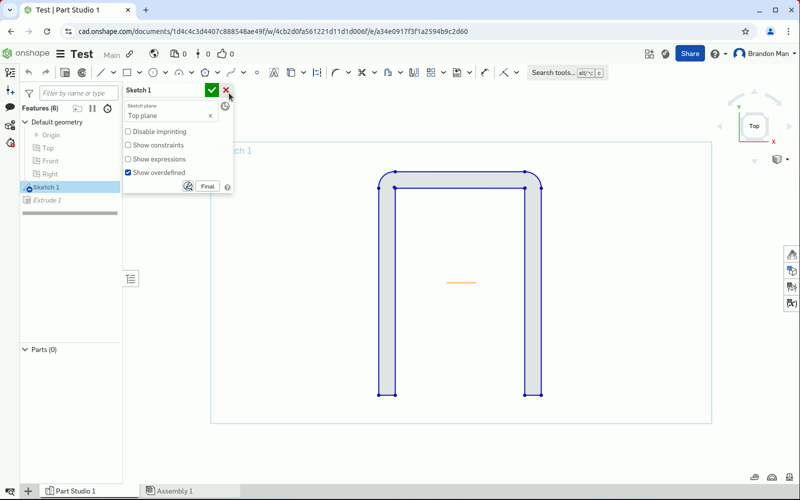
click(229, 92)
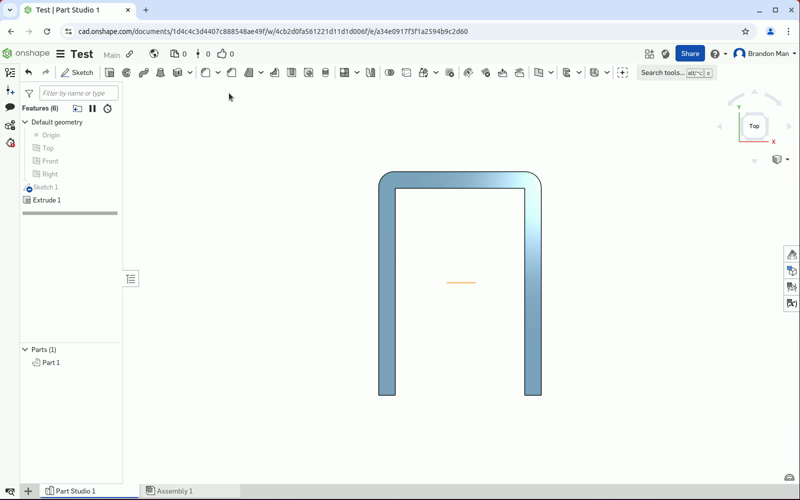
mouse_move(73, 352)
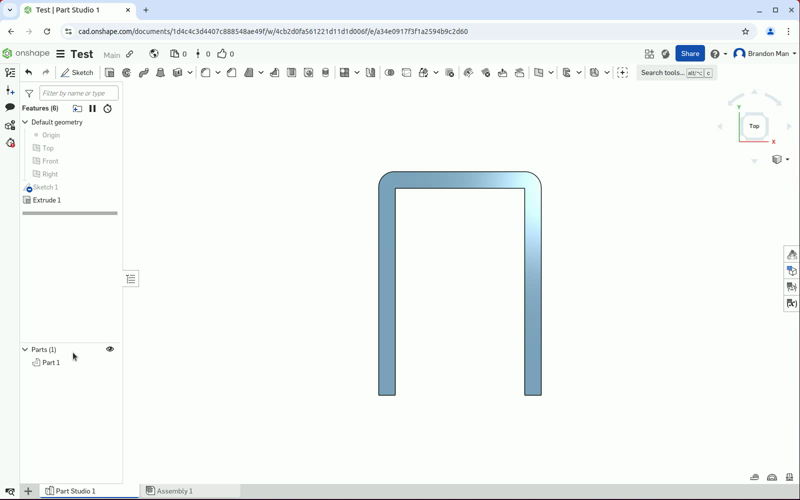
key(y)
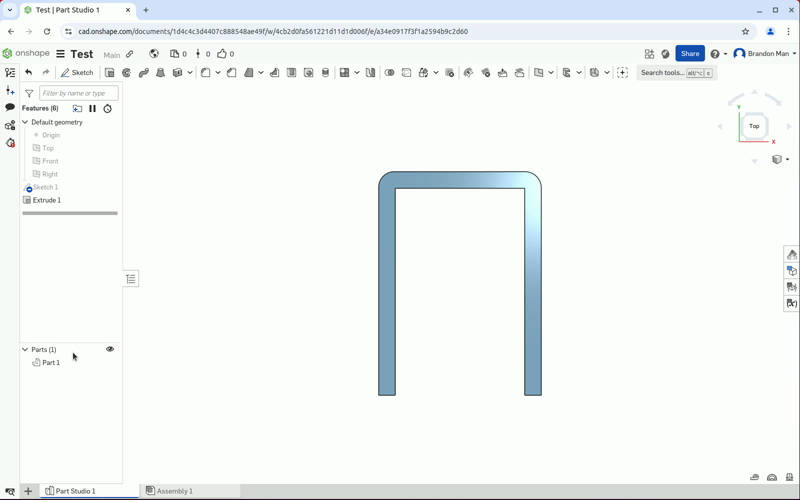
key(shift+p)
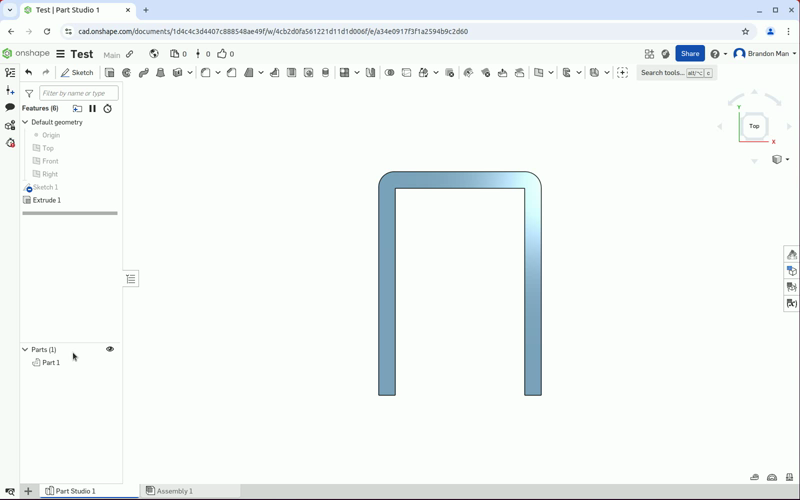
key(space)
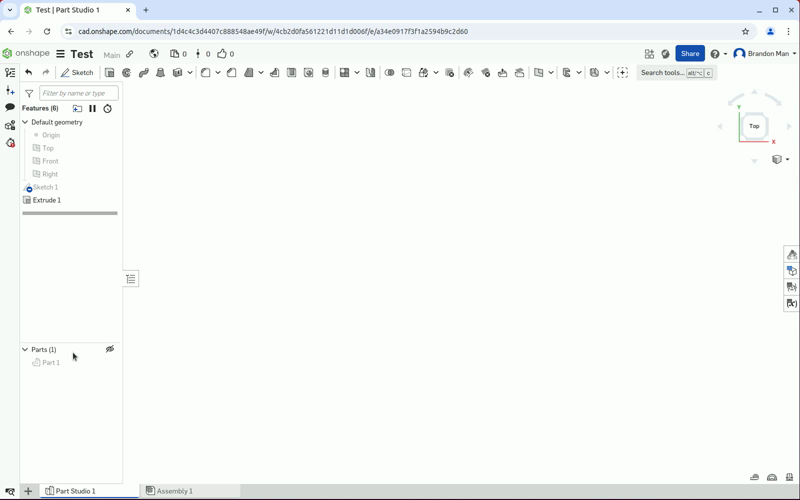
key_down(shift)
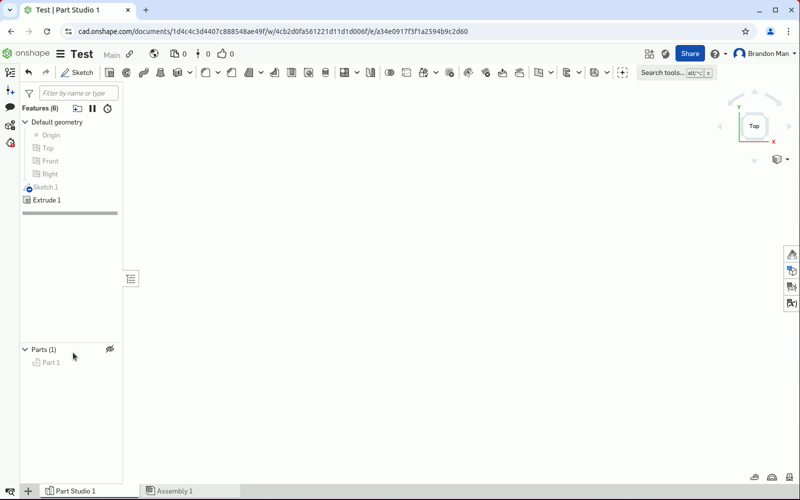
key(up)
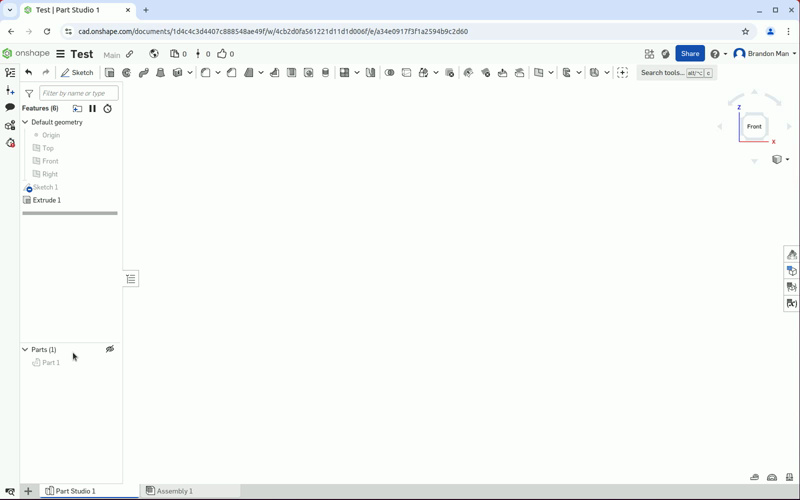
key_up(shift)
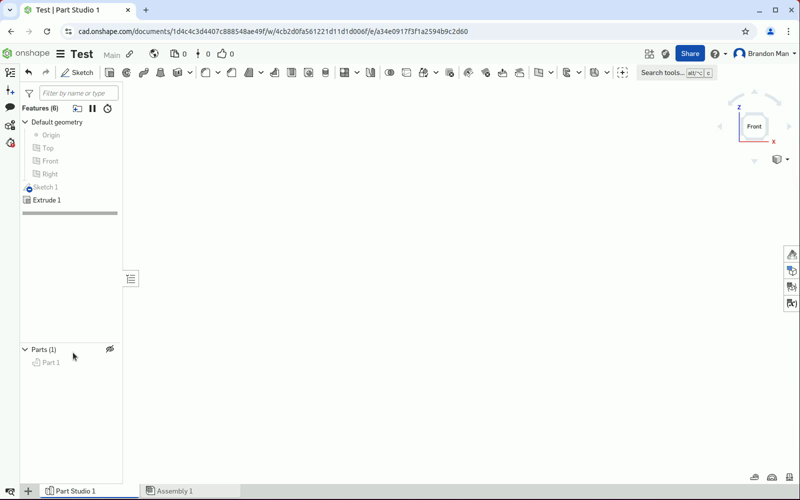
key(space)
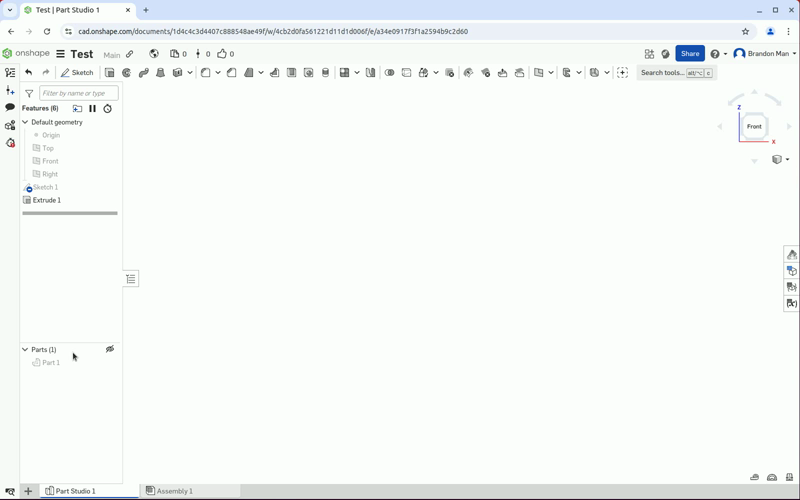
key_down(shift)
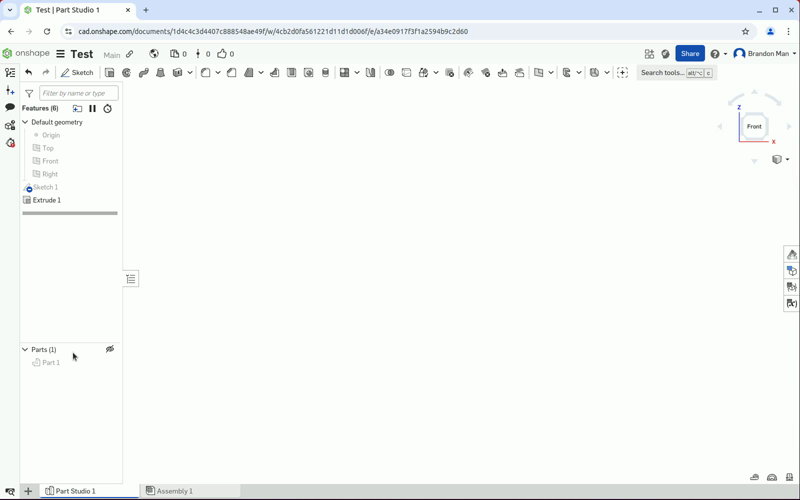
key(left)
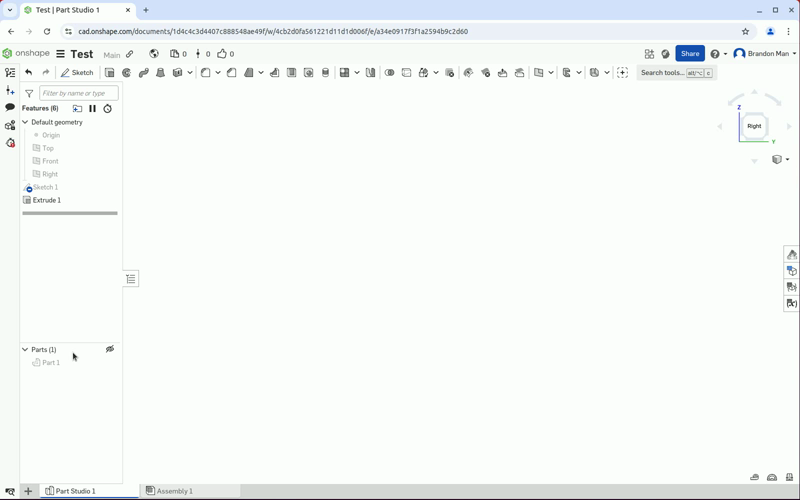
key_up(shift)
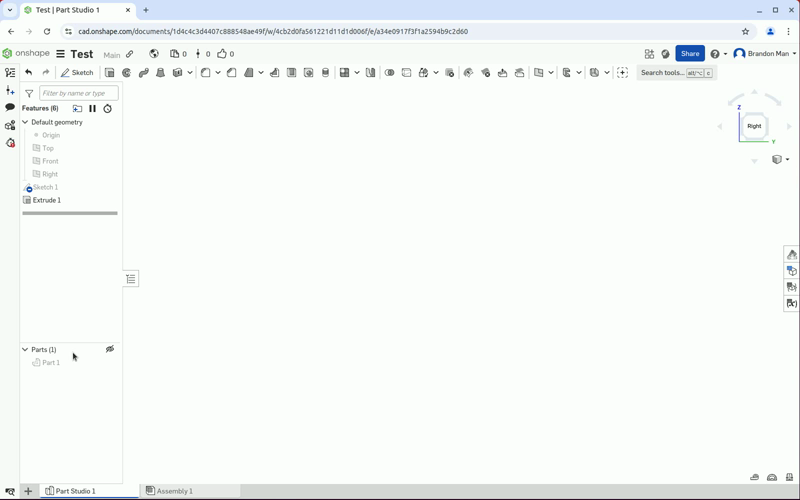
mouse_move(73, 352)
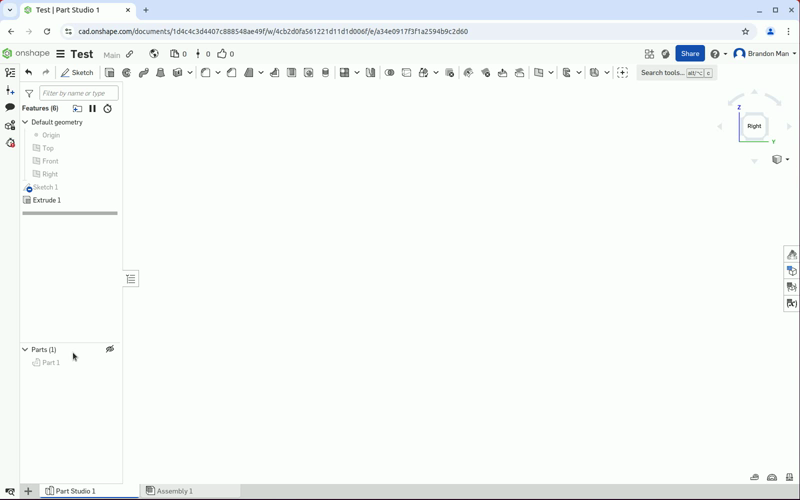
key(shift+y)
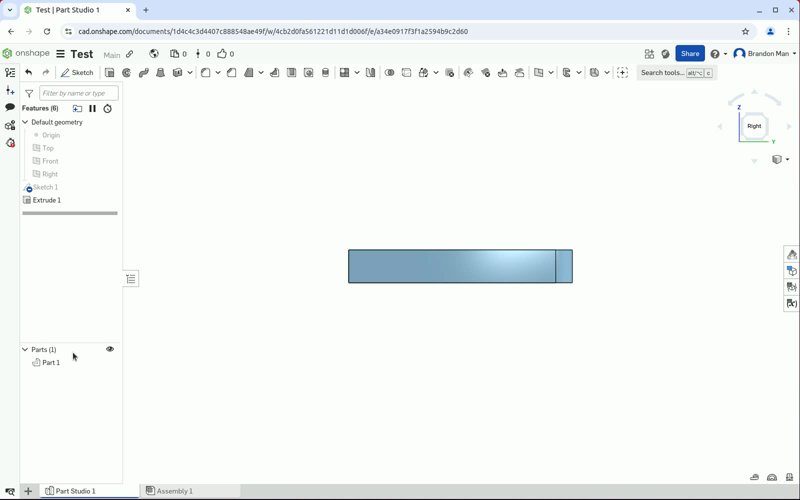
mouse_move(541, 75)
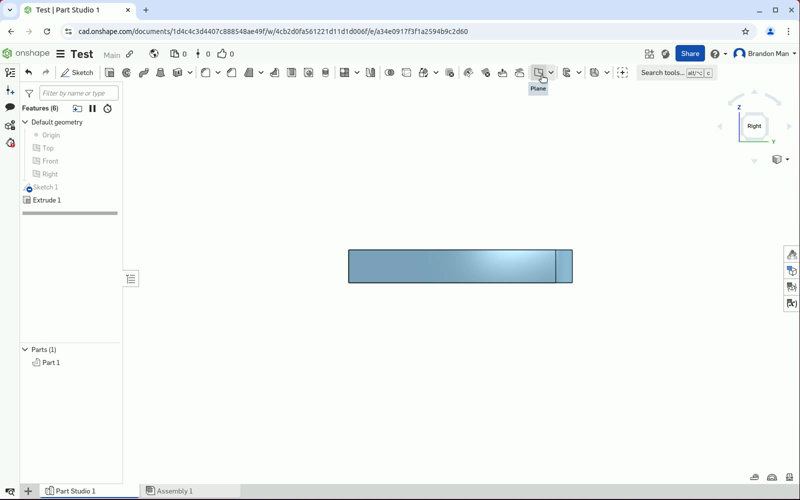
click(541, 75)
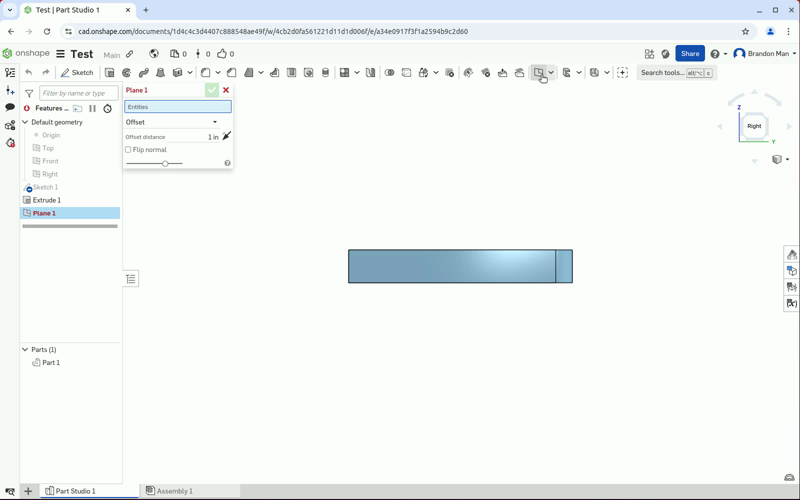
mouse_move(73, 176)
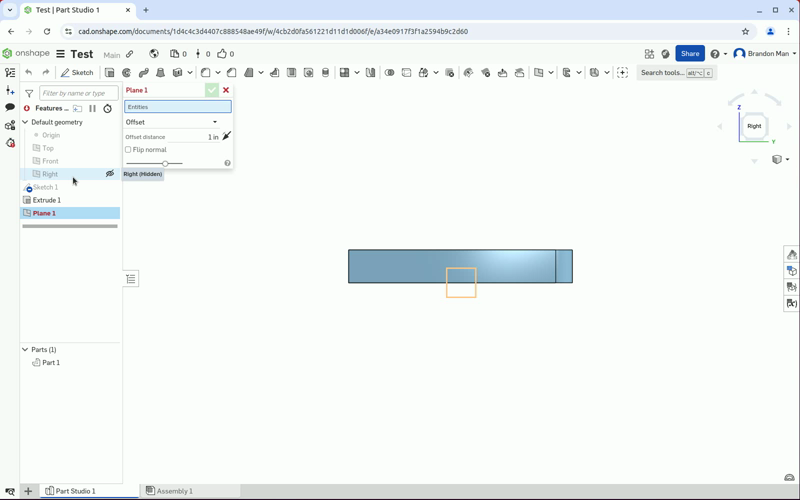
click(73, 176)
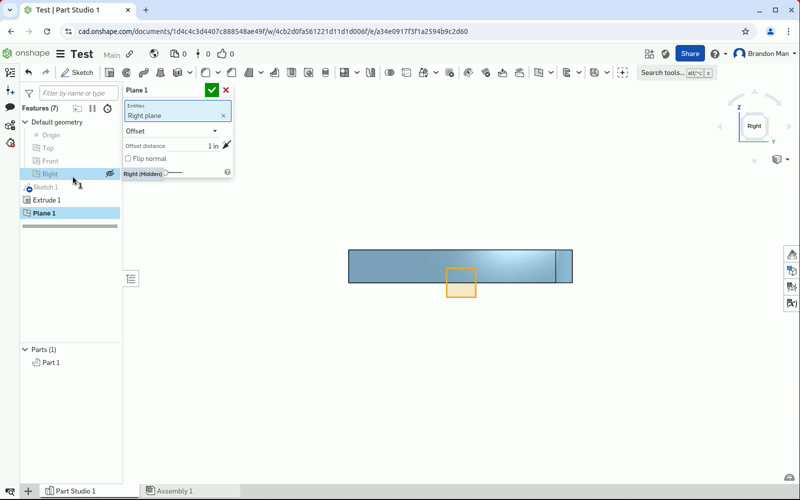
key(tab, 2)
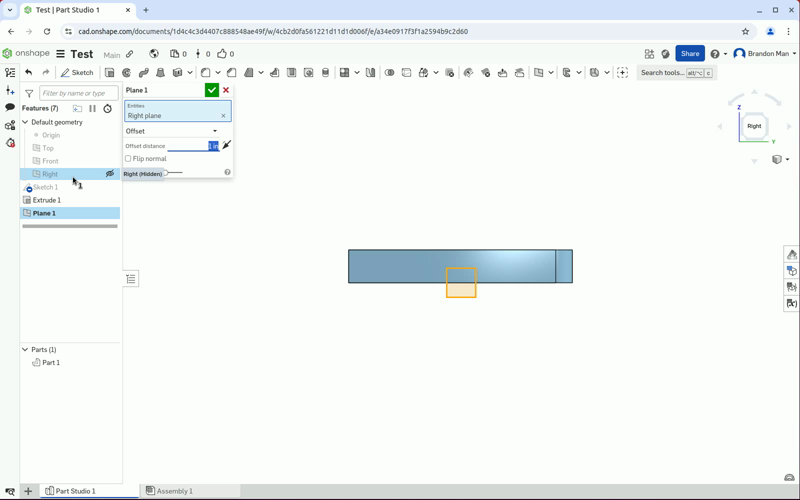
text(16.854)
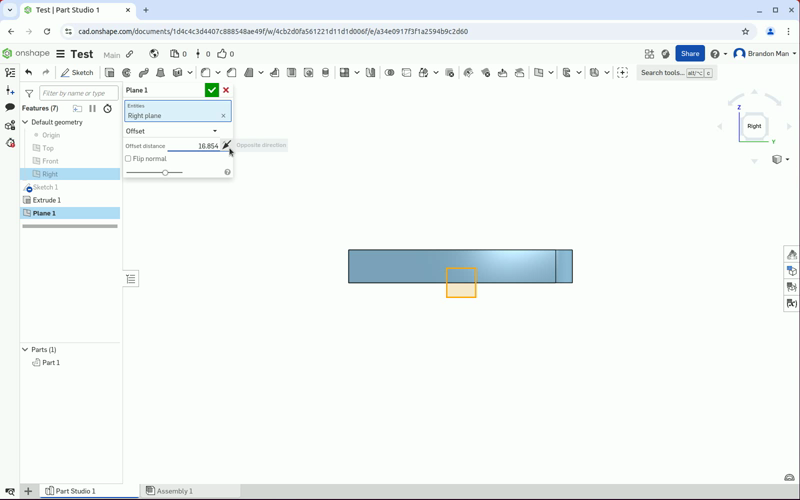
mouse_move(229, 147)
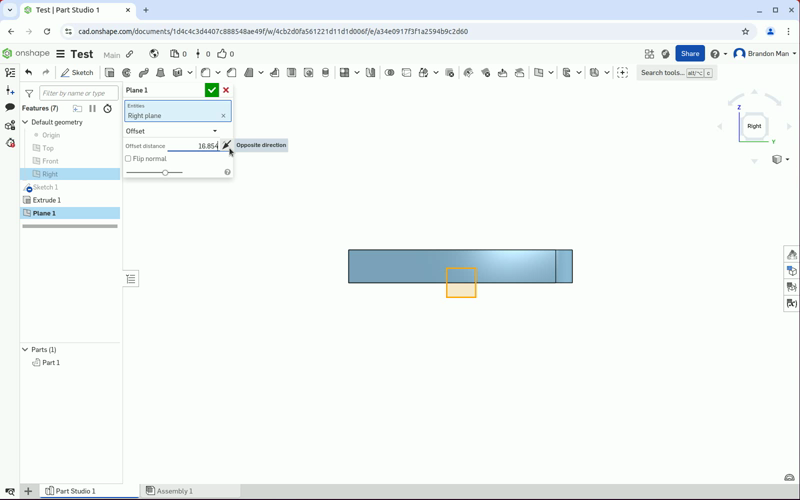
click(229, 147)
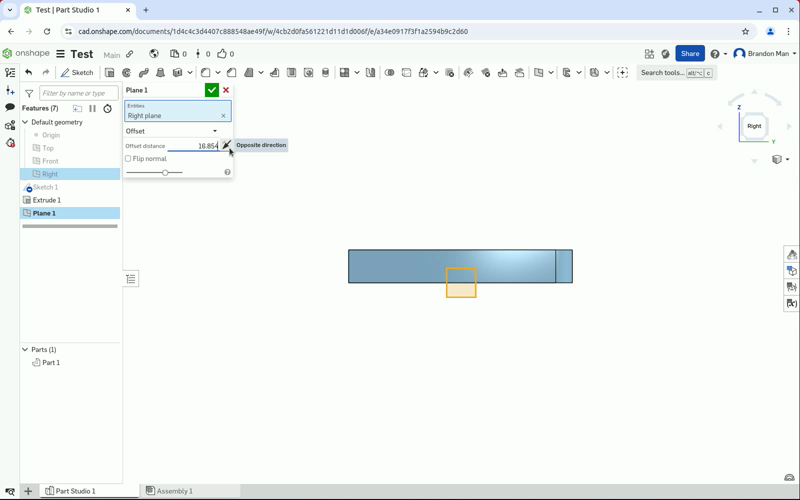
key(enter, 2)
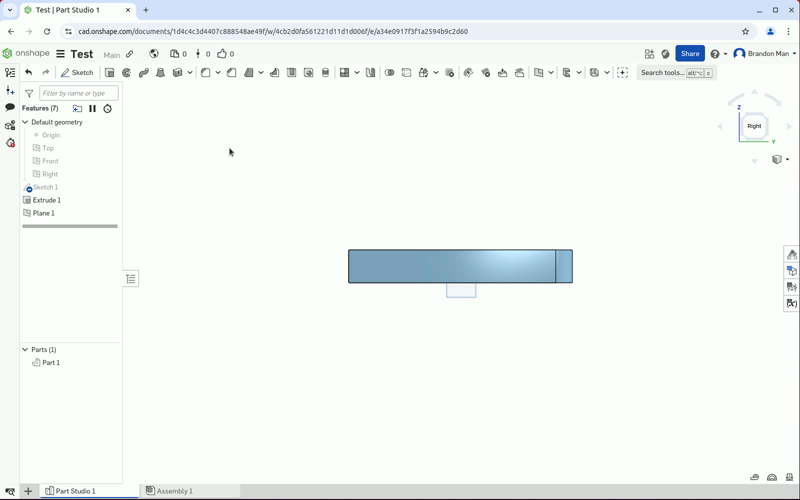
key(shift+s)
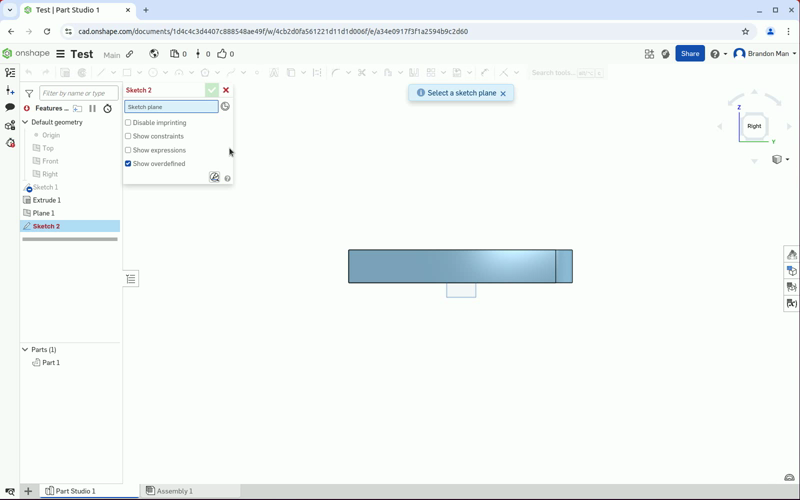
mouse_move(73, 215)
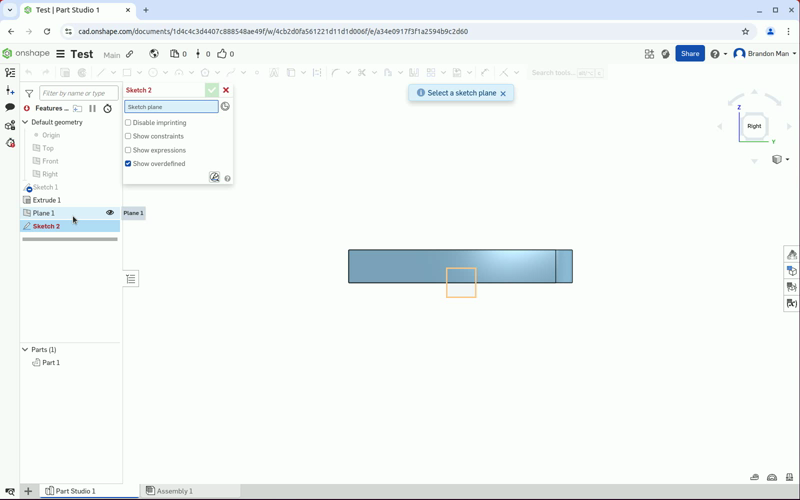
click(73, 215)
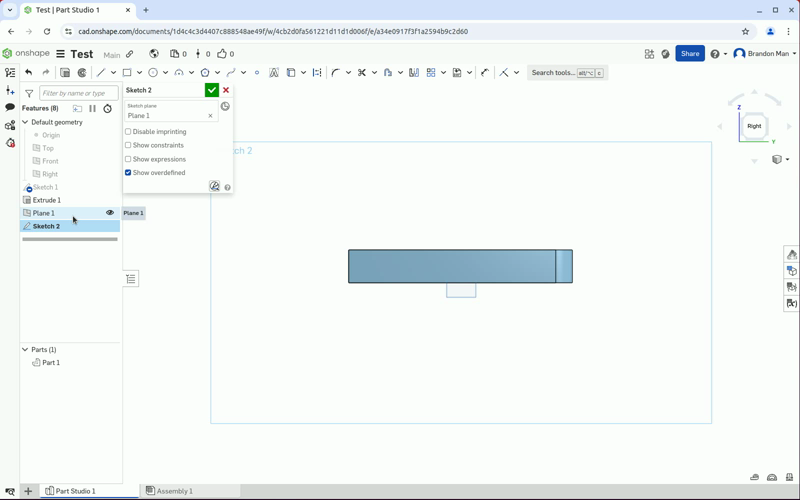
mouse_move(73, 352)
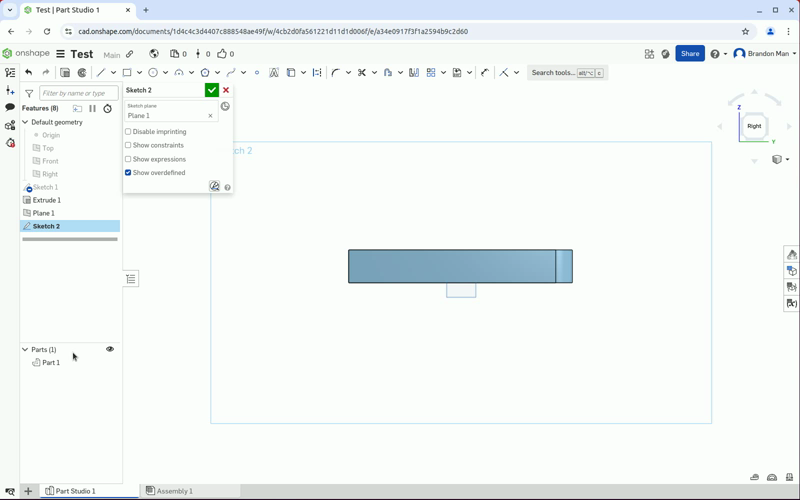
key(y)
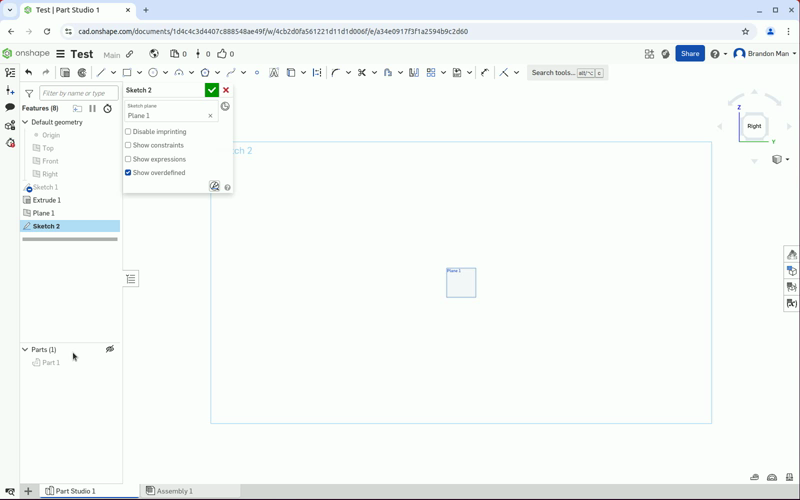
key(c)
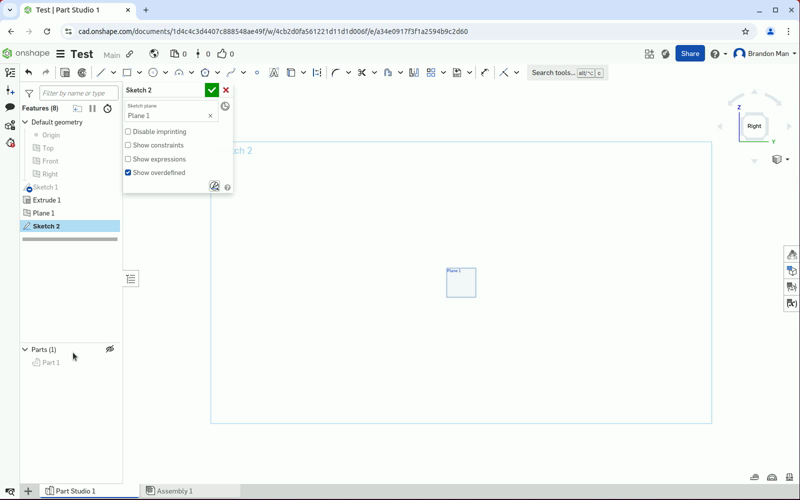
key_down(shift)
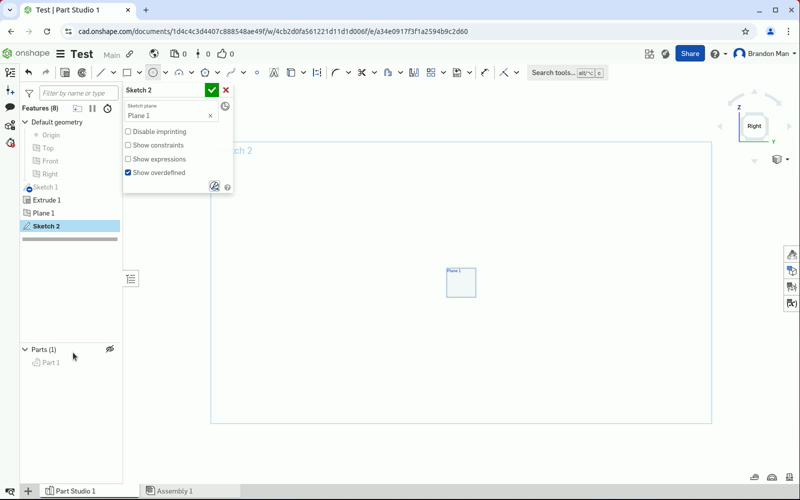
mouse_move(466, 266)
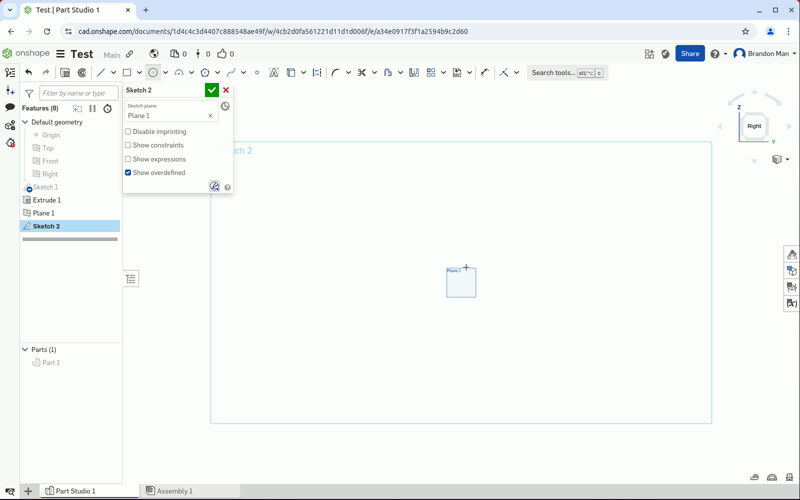
click(466, 266)
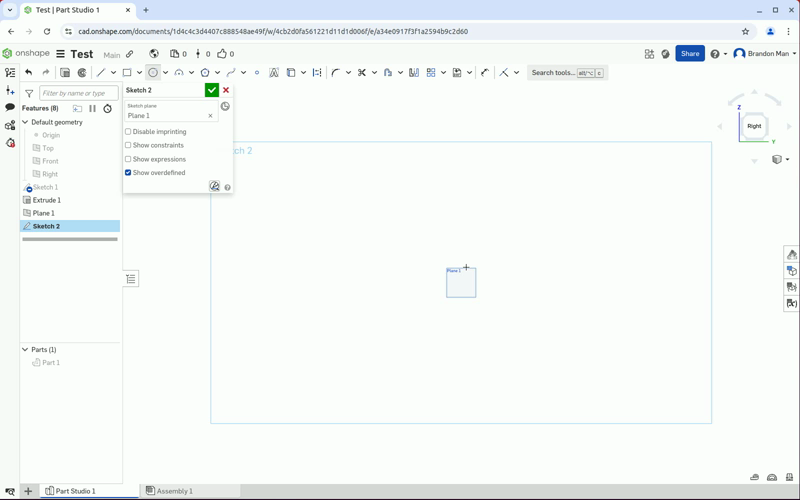
key_up(shift)
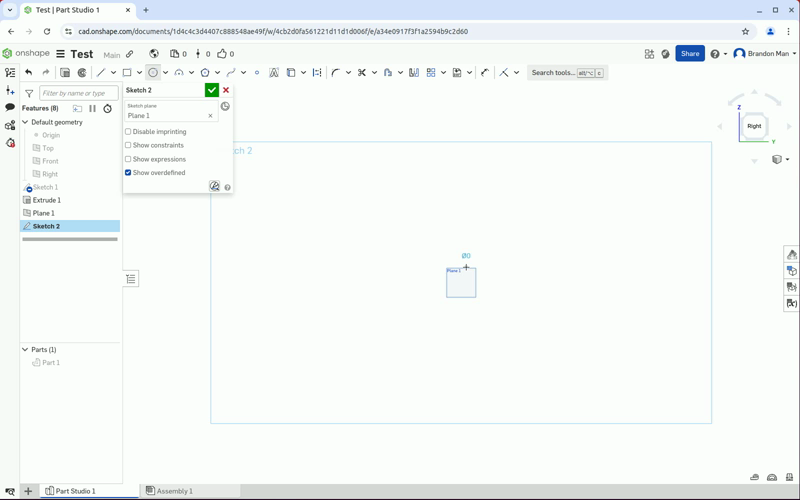
mouse_move(474, 266)
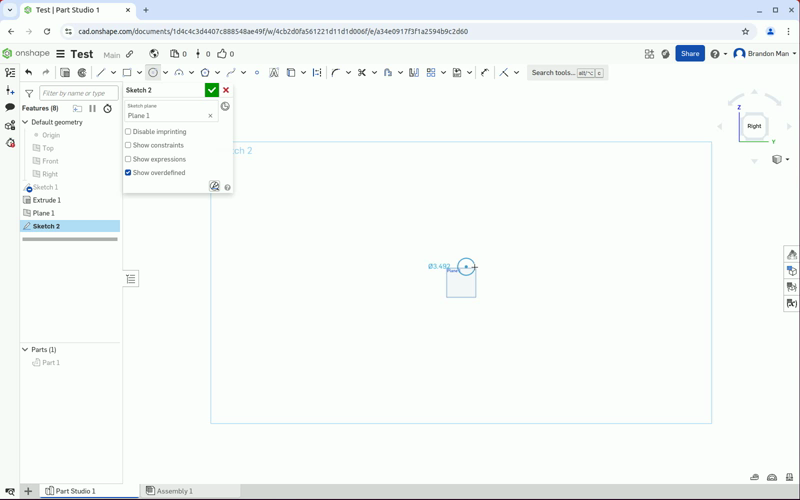
click(474, 266)
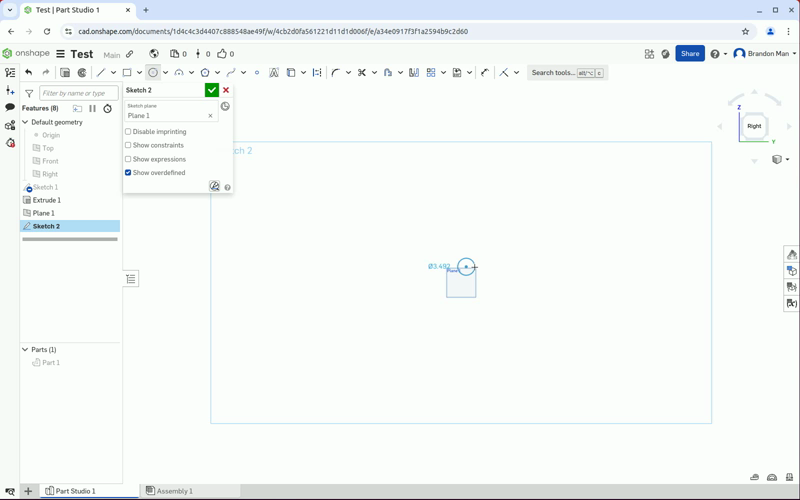
key(esc)
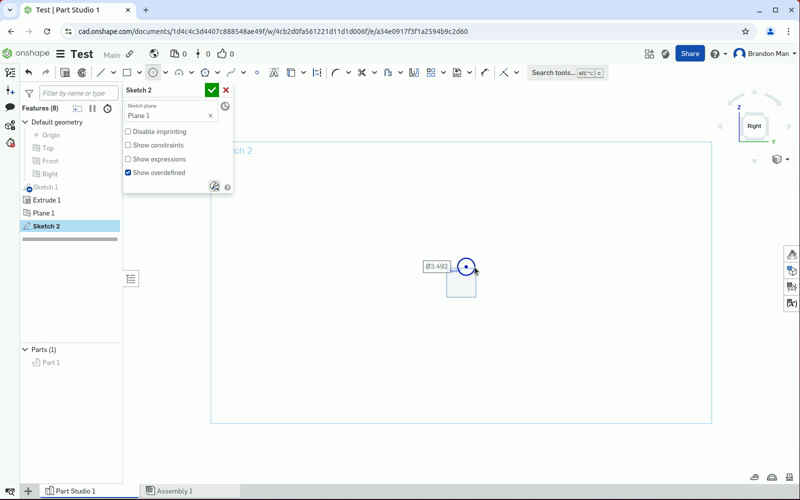
mouse_move(472, 264)
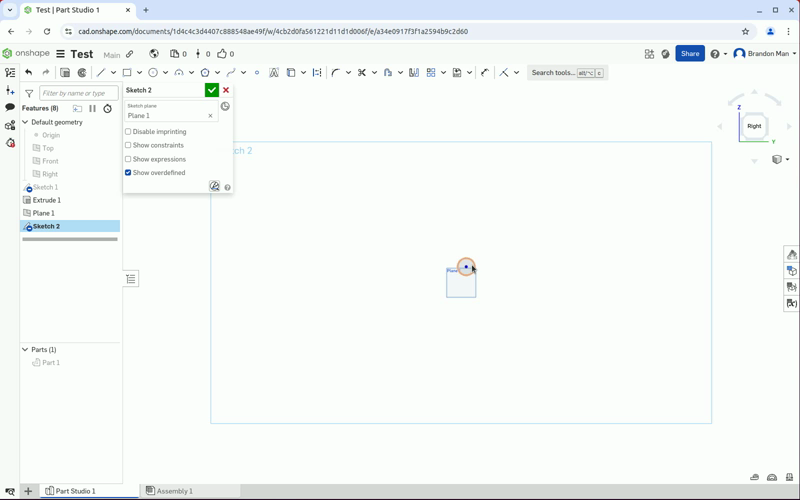
scroll(6)
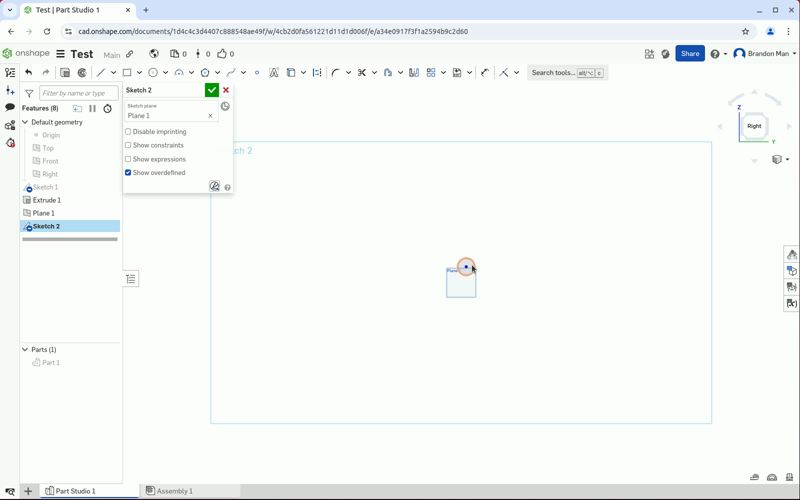
scroll(6)
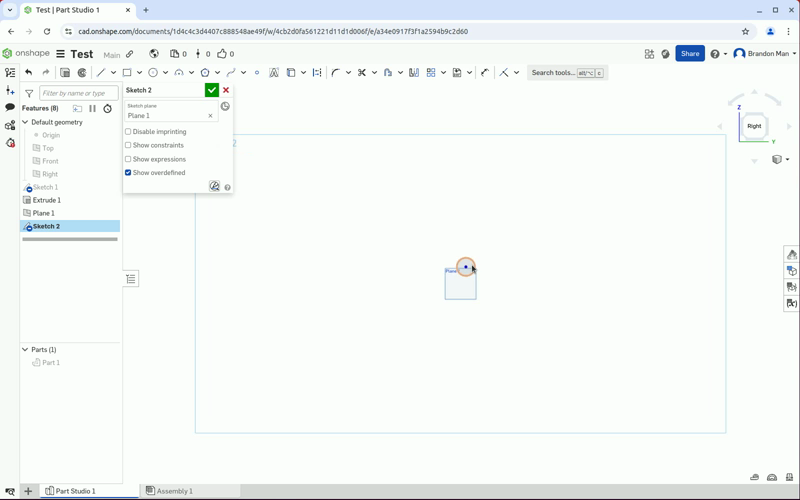
scroll(6)
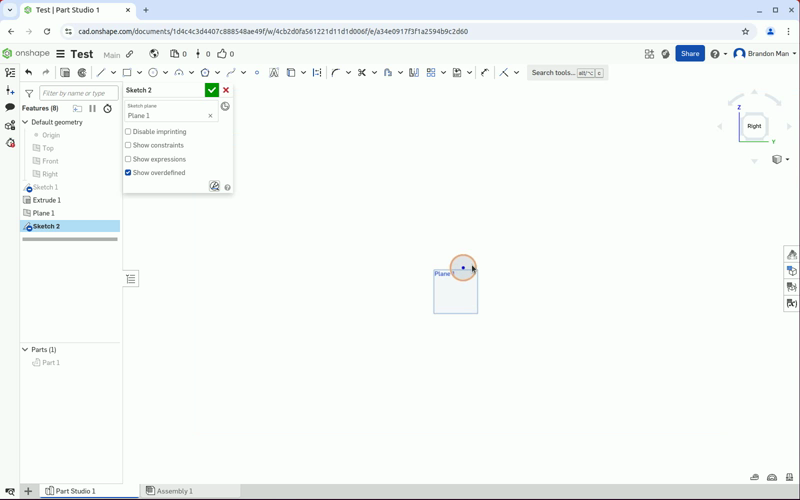
scroll(6)
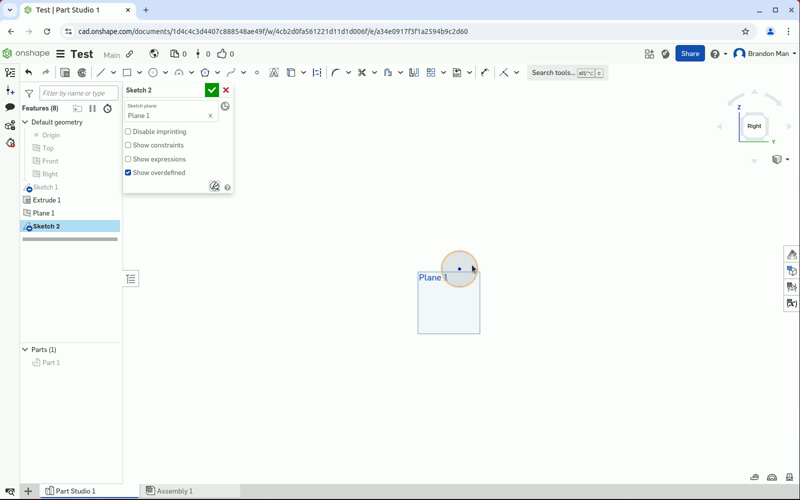
scroll(6)
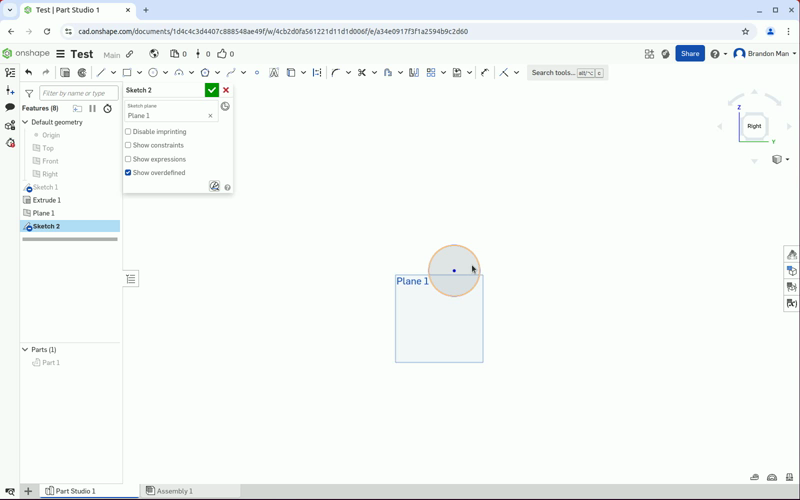
scroll(6)
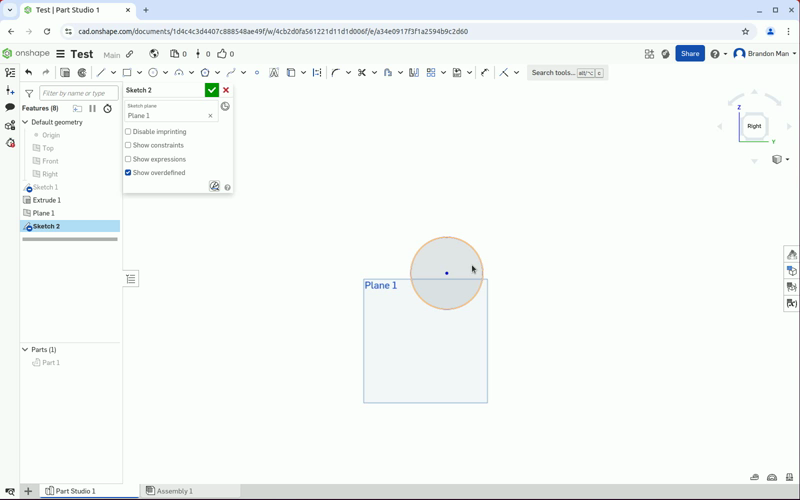
scroll(6)
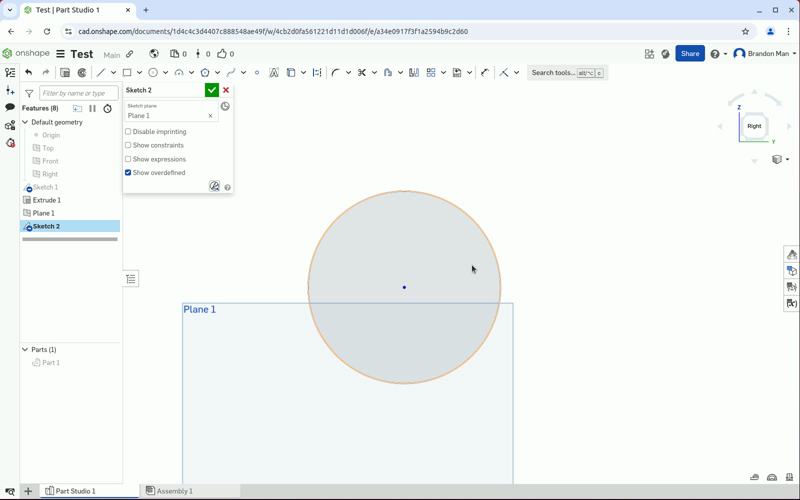
click(472, 264)
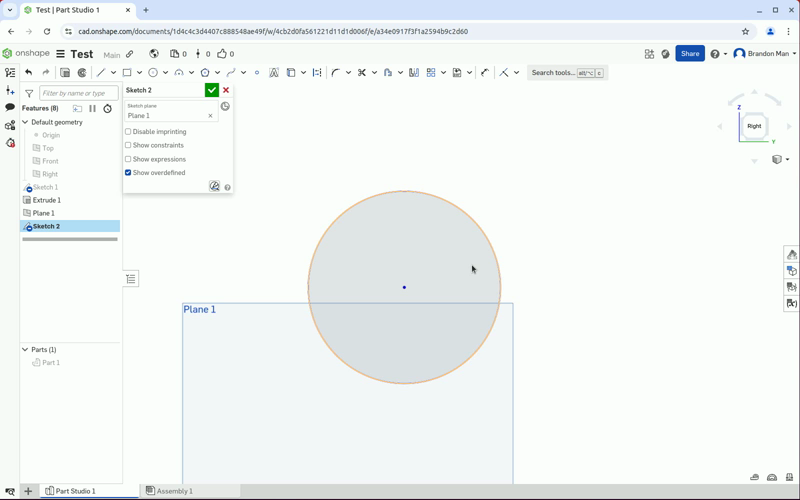
scroll(-6)
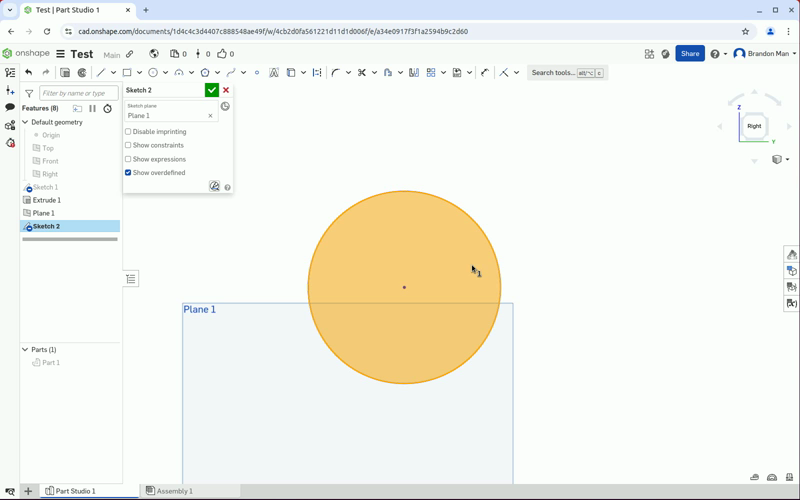
scroll(-6)
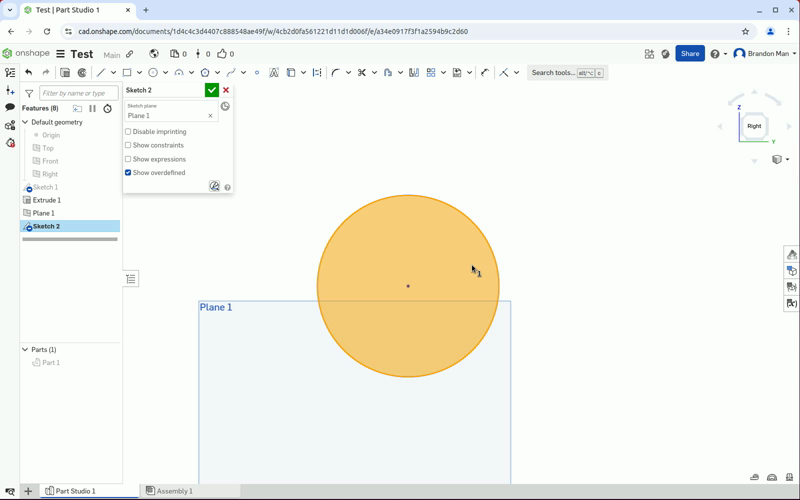
scroll(-6)
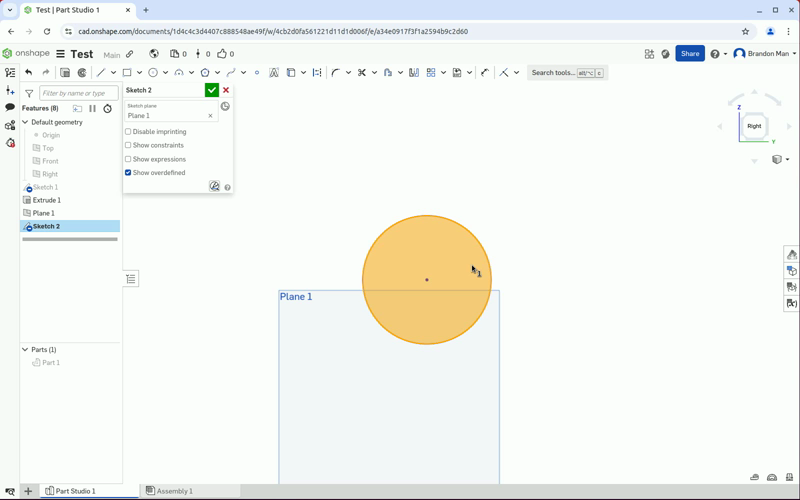
scroll(-6)
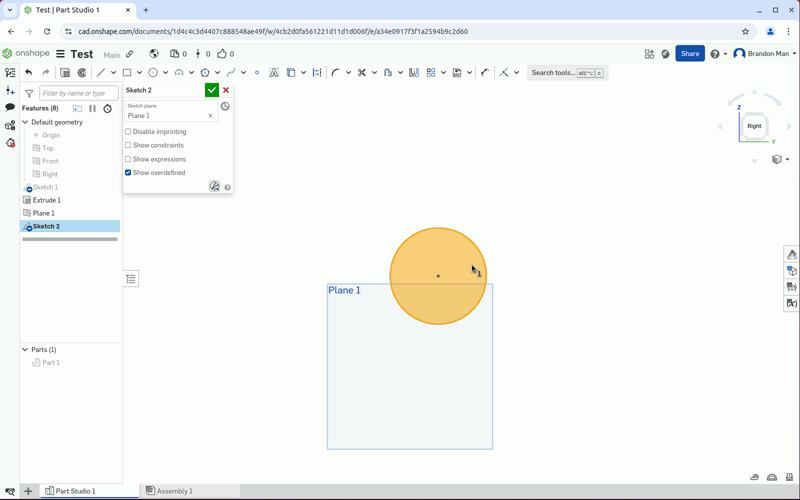
scroll(-6)
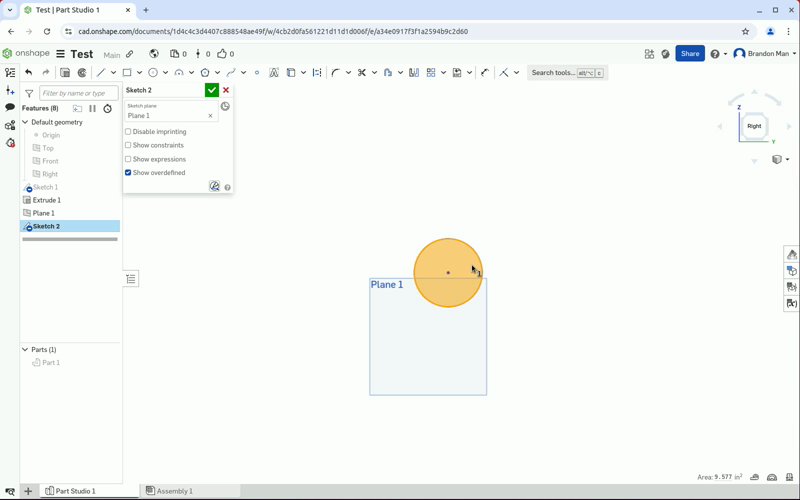
scroll(-6)
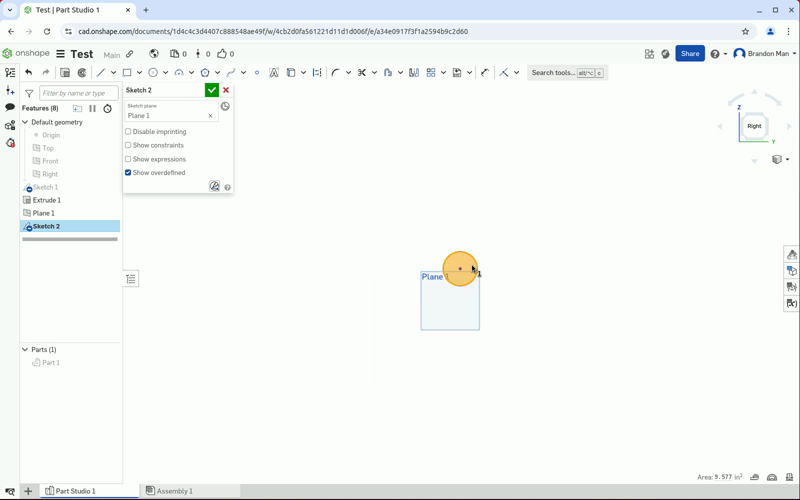
scroll(-6)
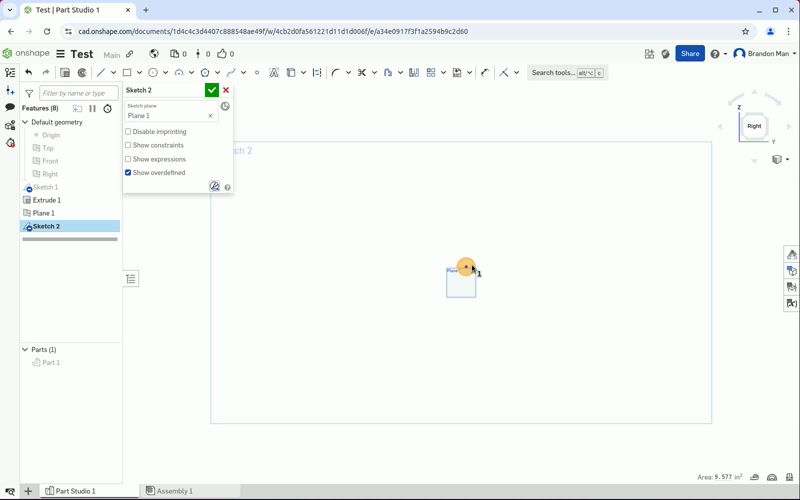
mouse_move(73, 352)
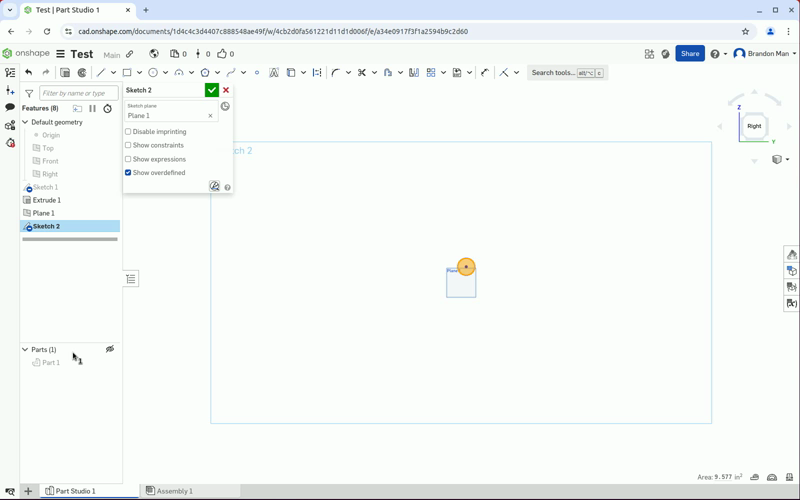
key(shift+y)
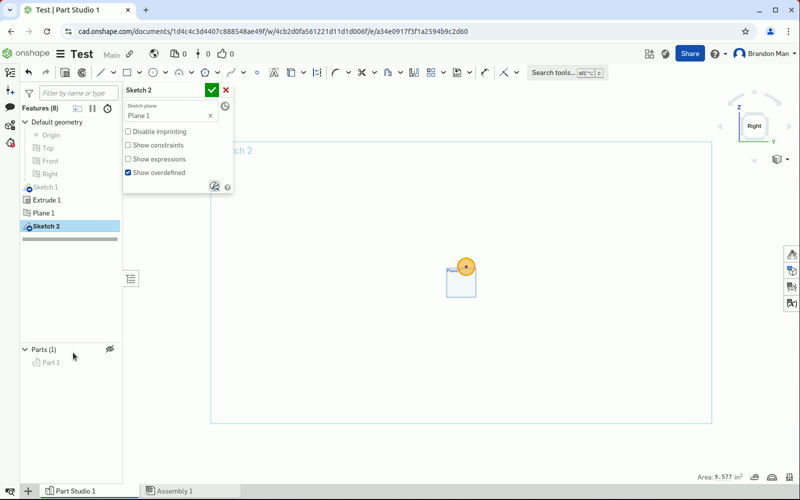
key(shift+e)
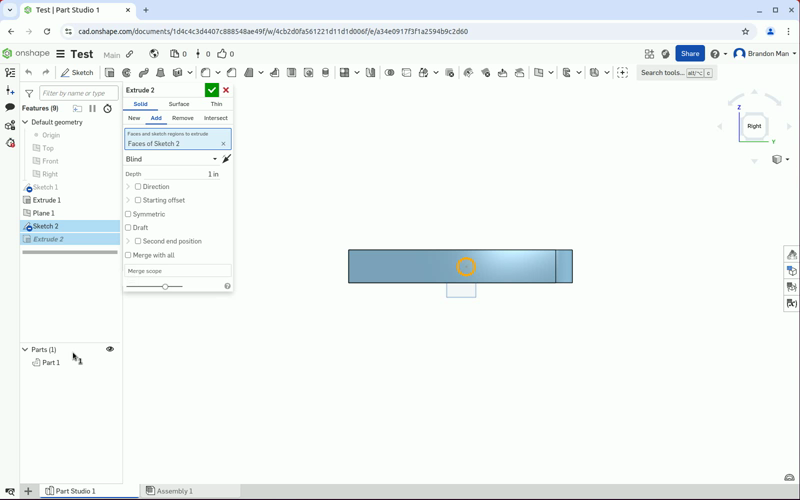
mouse_move(143, 106)
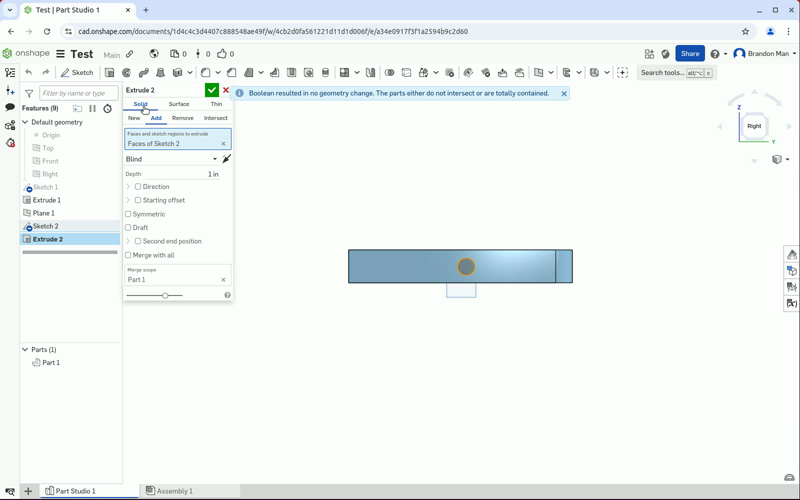
click(143, 106)
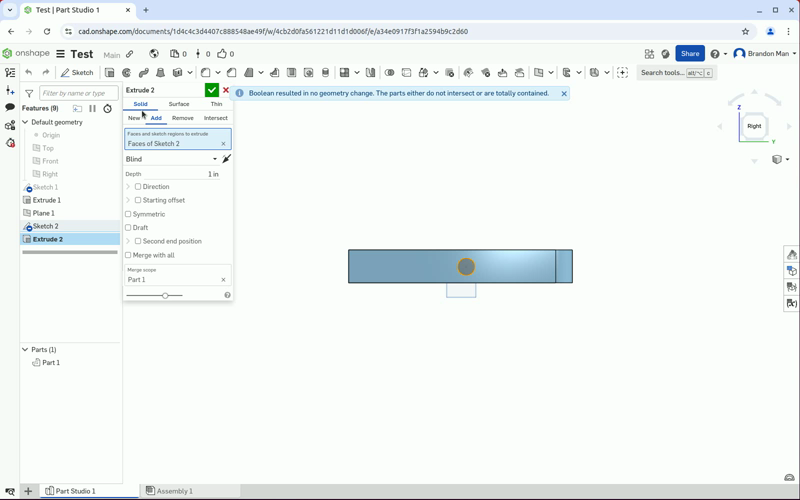
mouse_move(137, 120)
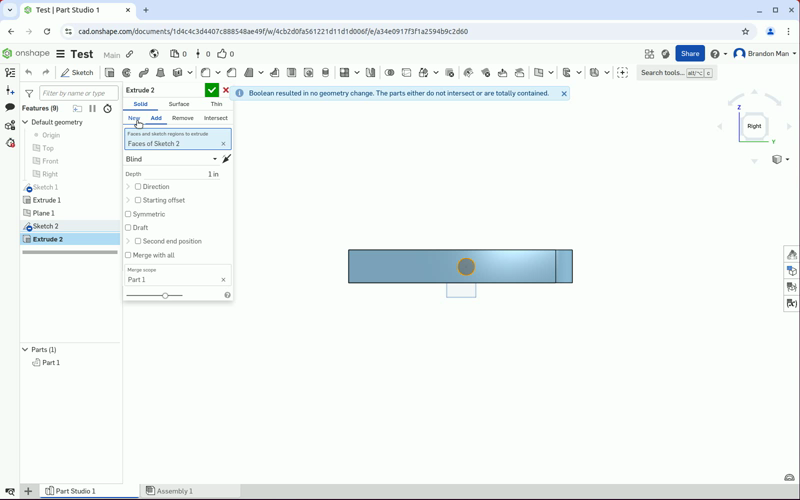
click(137, 120)
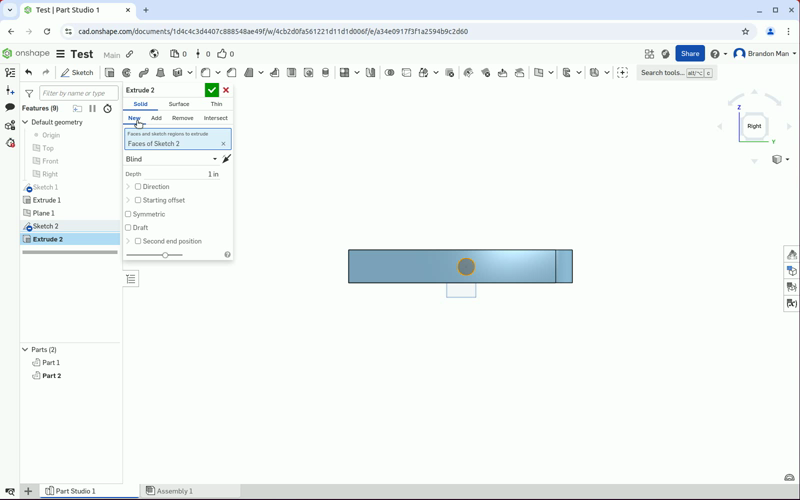
key(tab, 4)
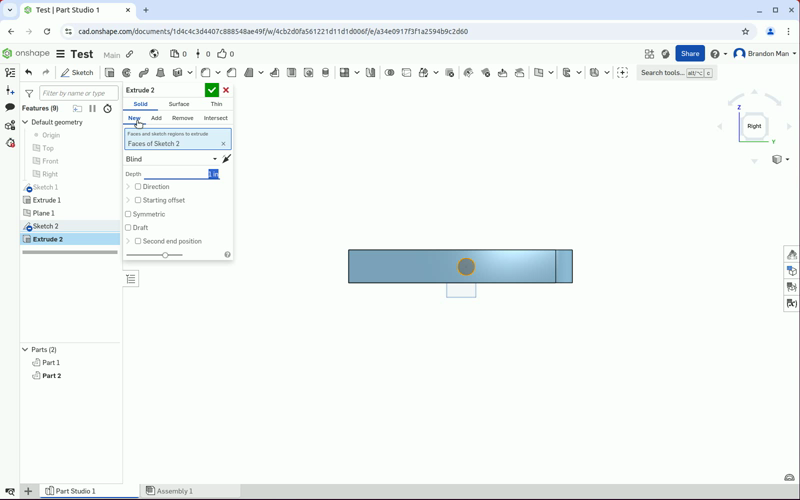
text(-5.777)
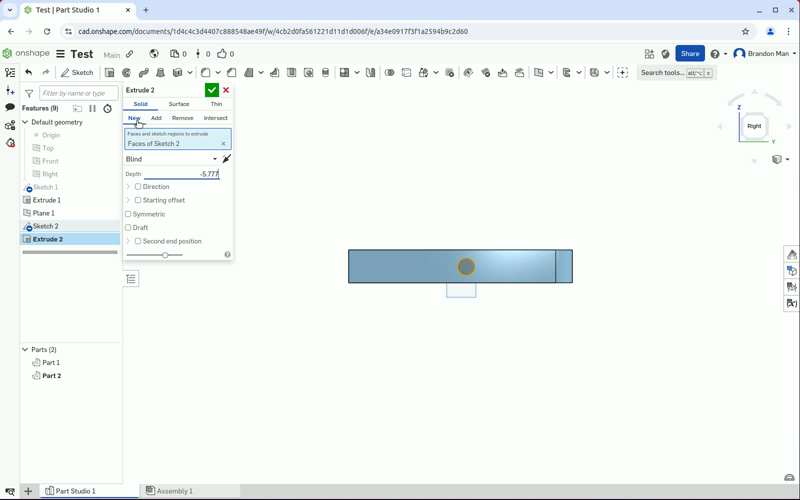
key(enter)
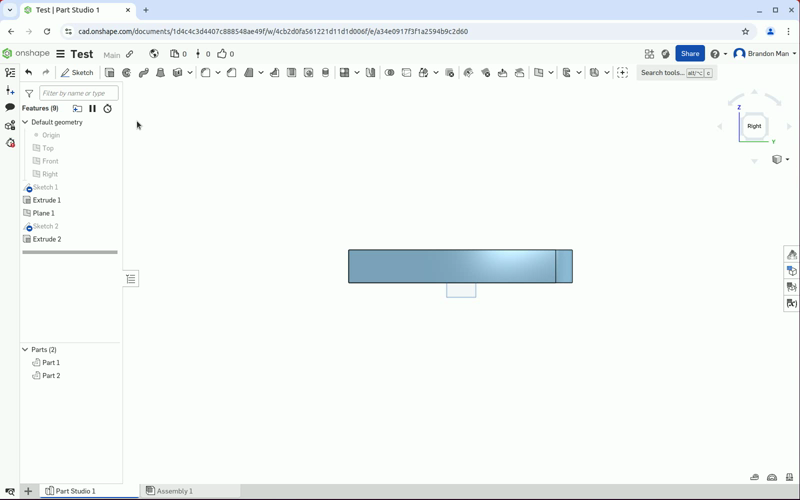
key(shift+h)
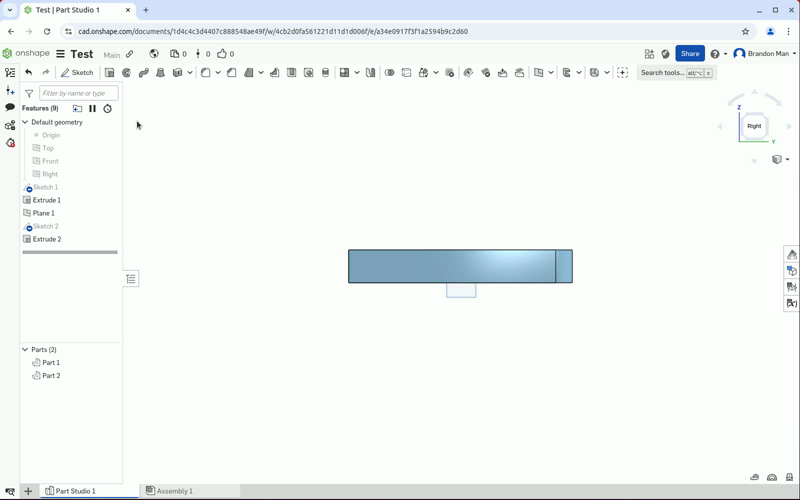
key(shift+h)
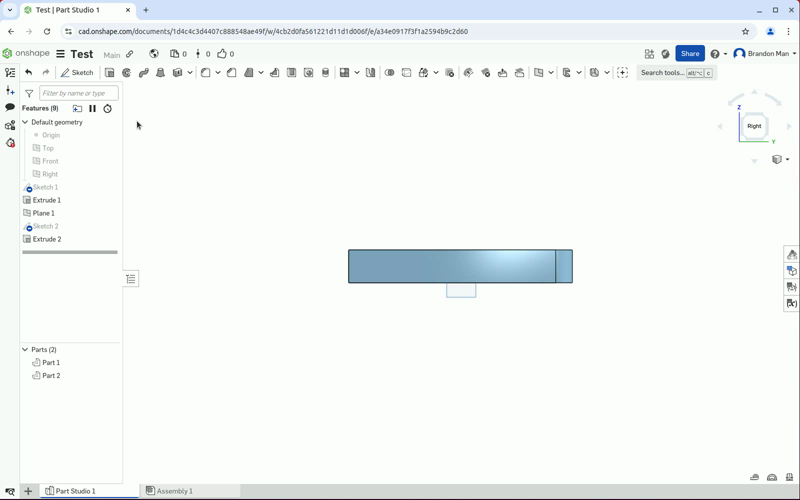
mouse_move(73, 189)
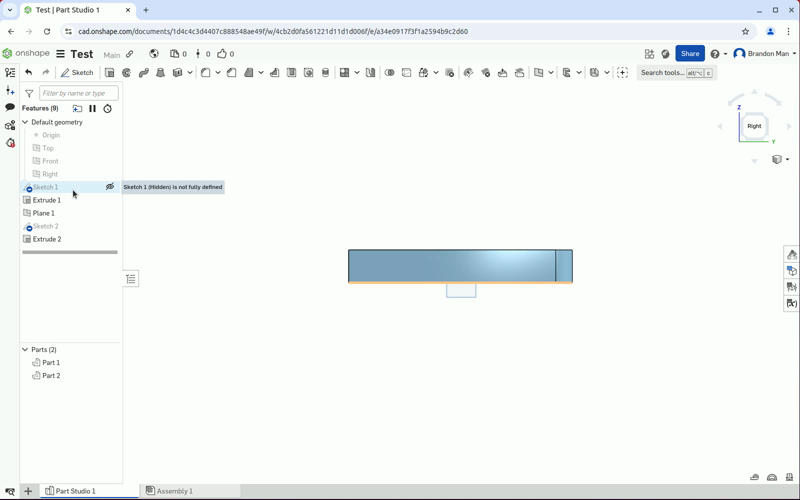
click(73, 189)
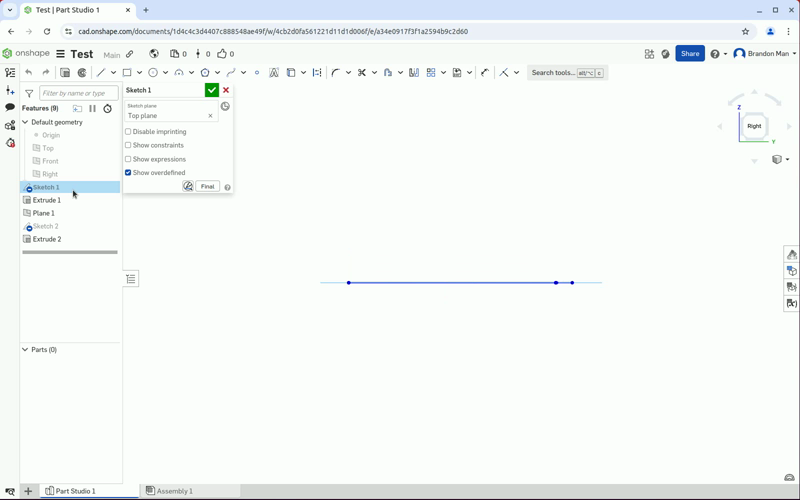
mouse_move(229, 92)
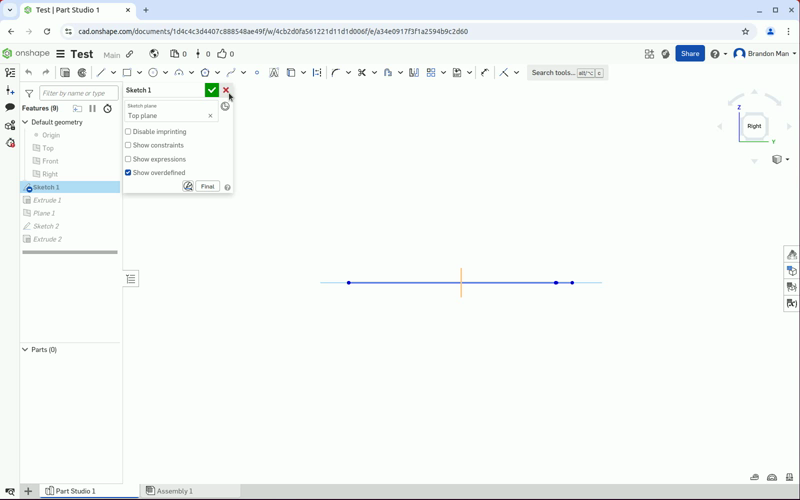
click(229, 92)
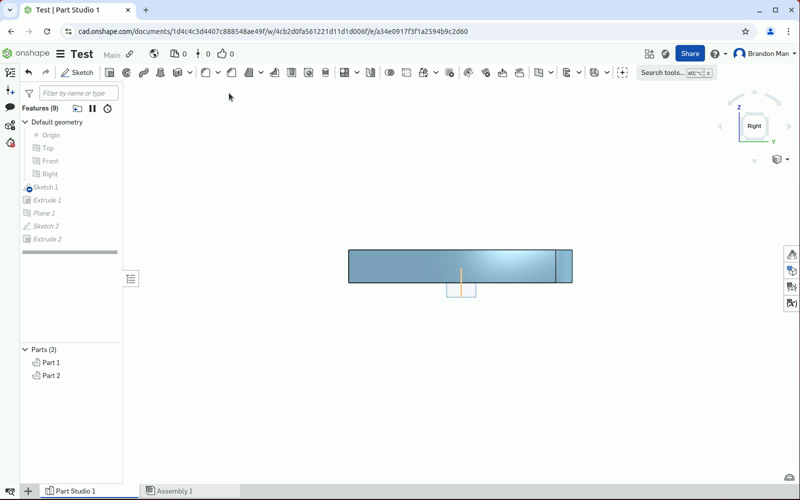
mouse_move(541, 75)
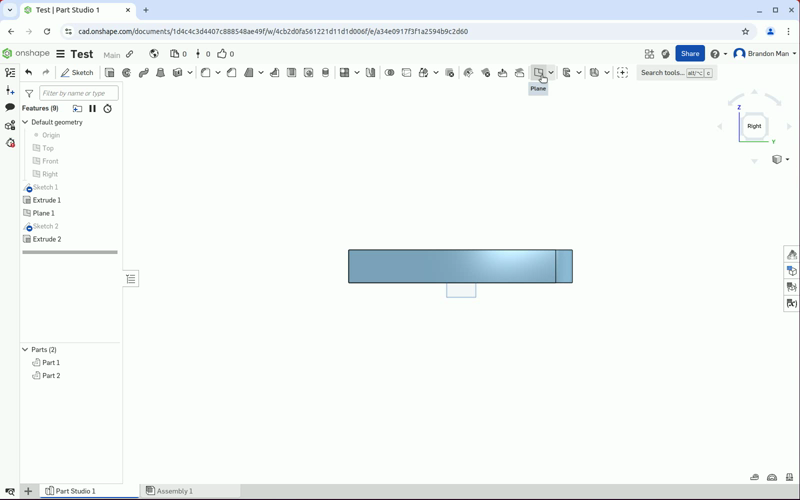
click(541, 75)
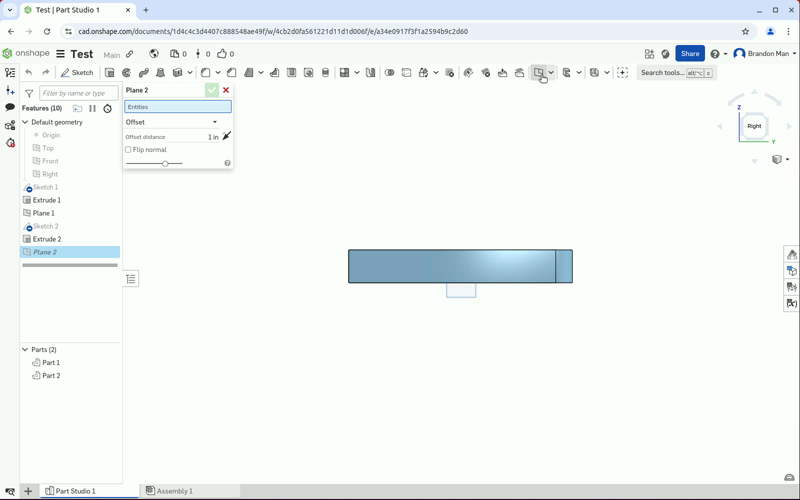
mouse_move(73, 176)
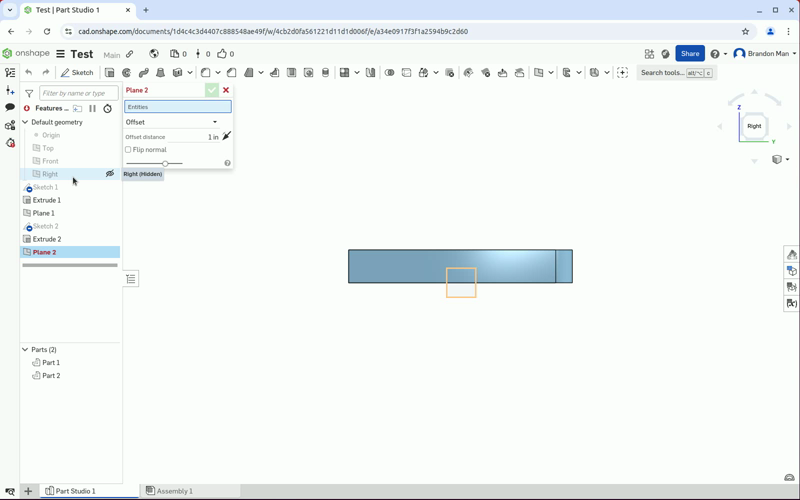
click(73, 176)
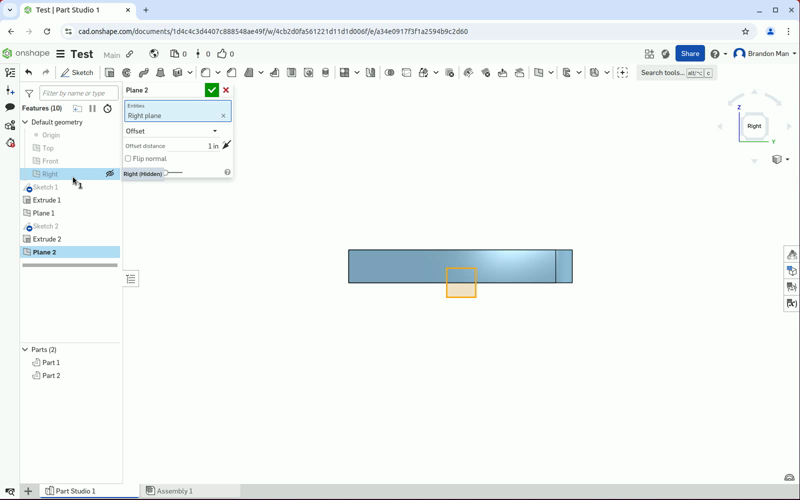
key(tab, 2)
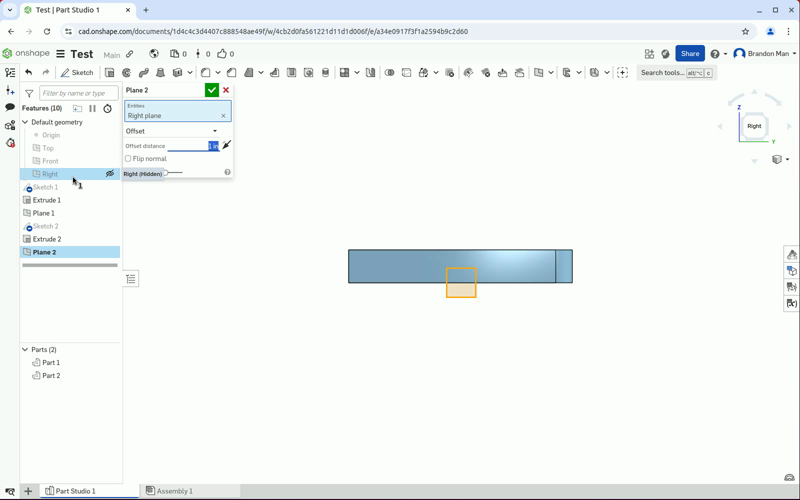
text(16.854)
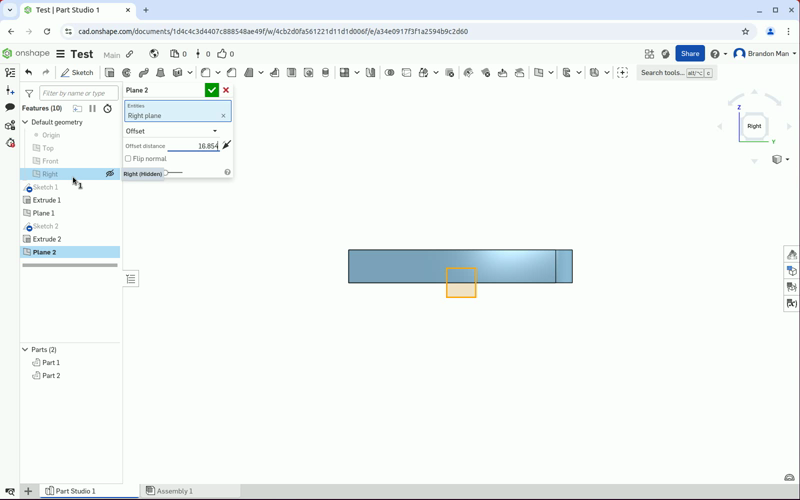
key(enter, 2)
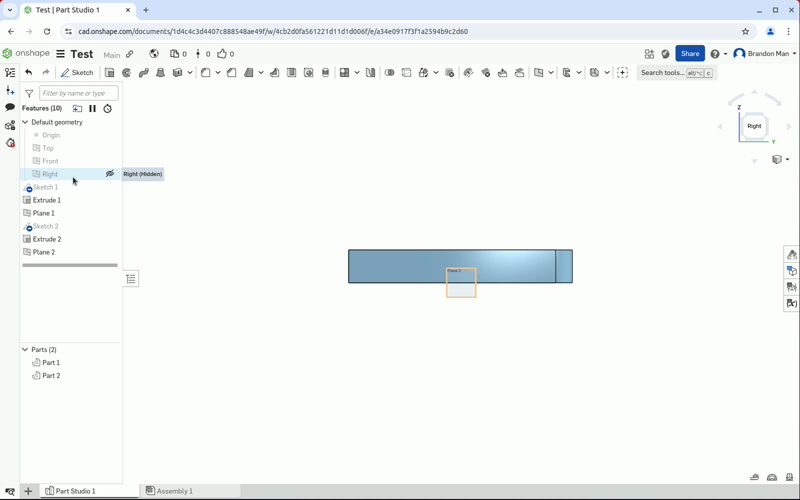
key(shift+s)
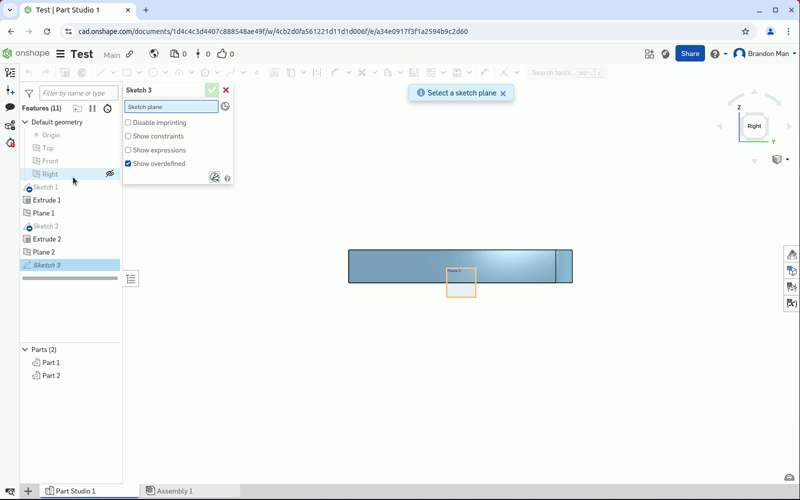
mouse_move(73, 254)
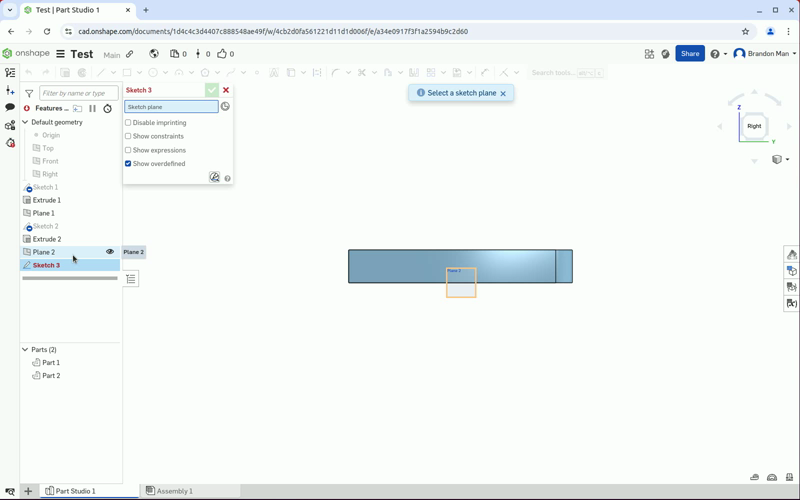
click(73, 254)
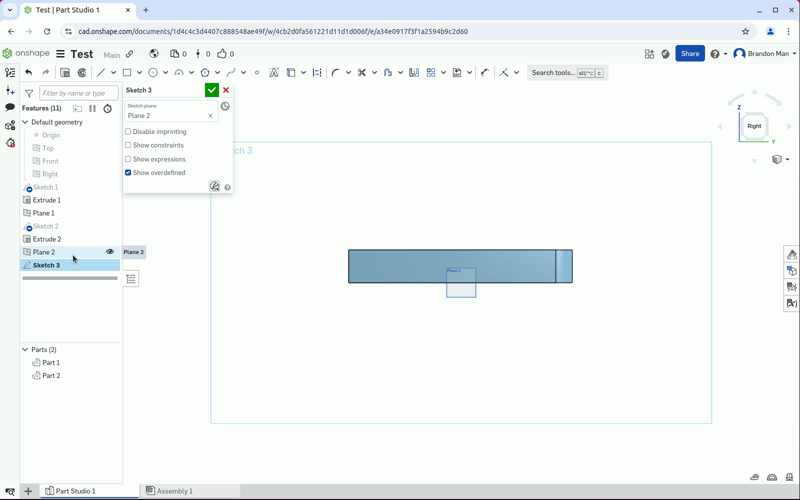
mouse_move(73, 352)
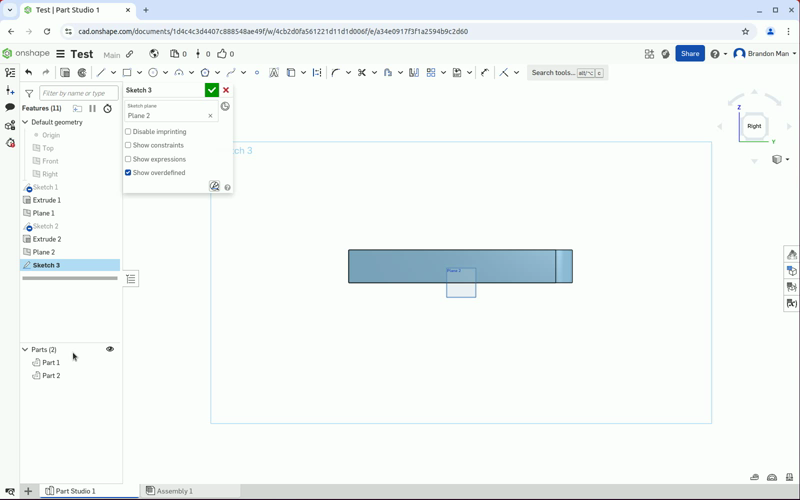
key(y)
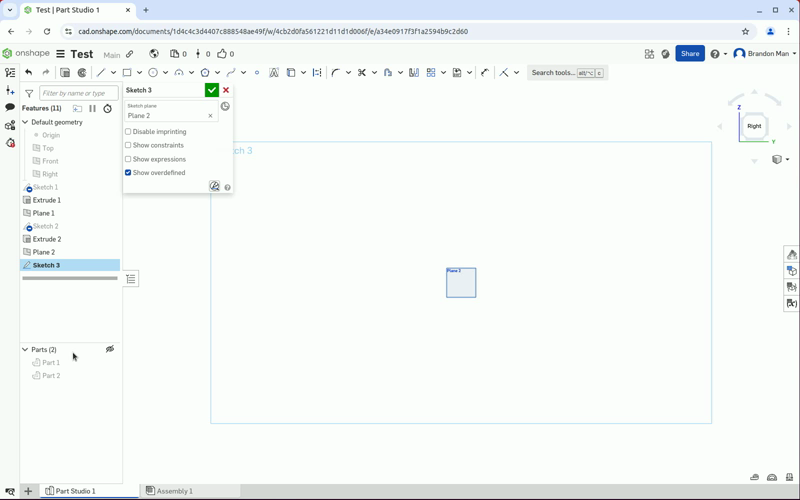
key(c)
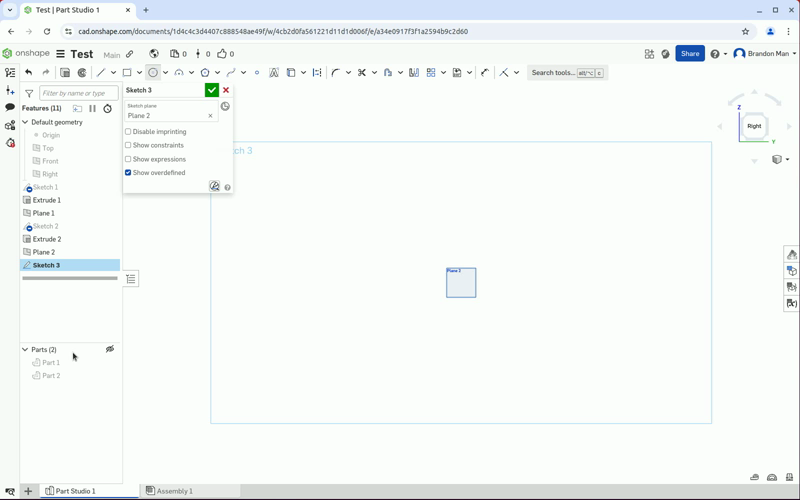
key_down(shift)
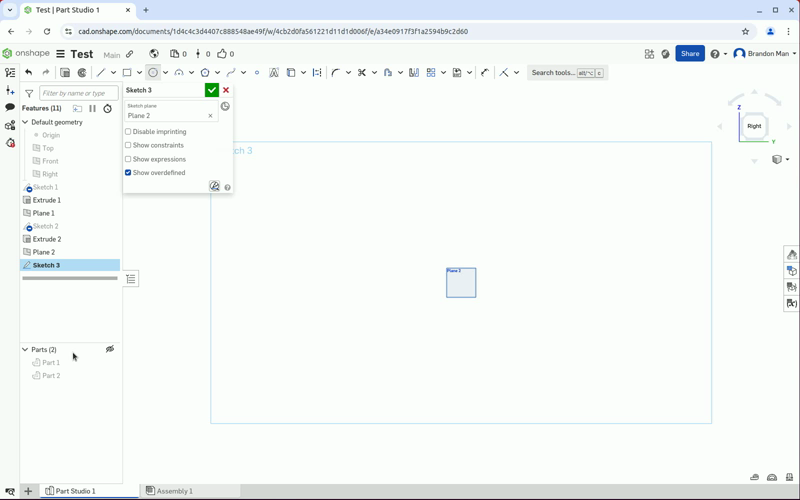
mouse_move(439, 266)
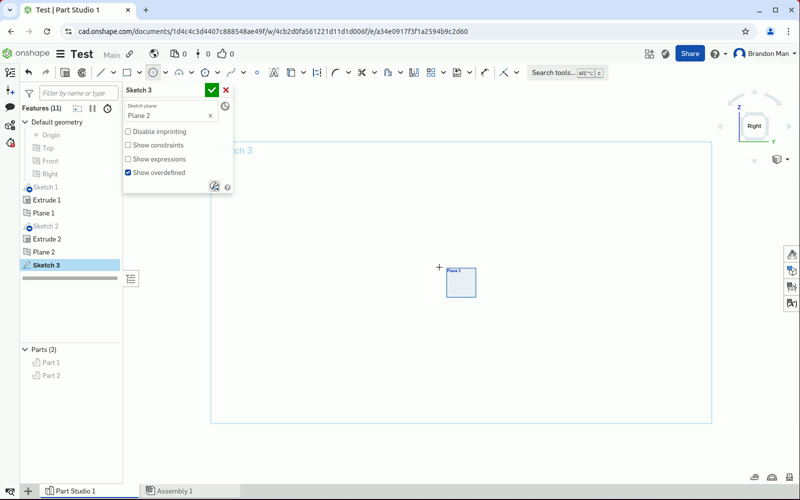
click(439, 266)
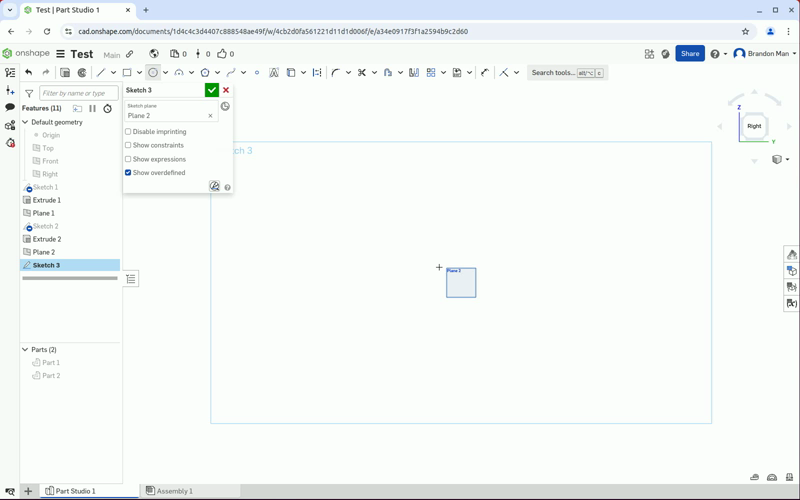
key_up(shift)
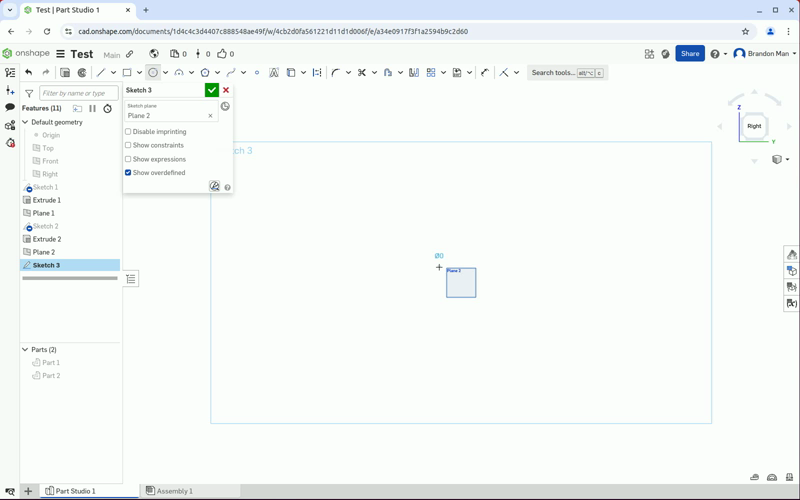
mouse_move(447, 266)
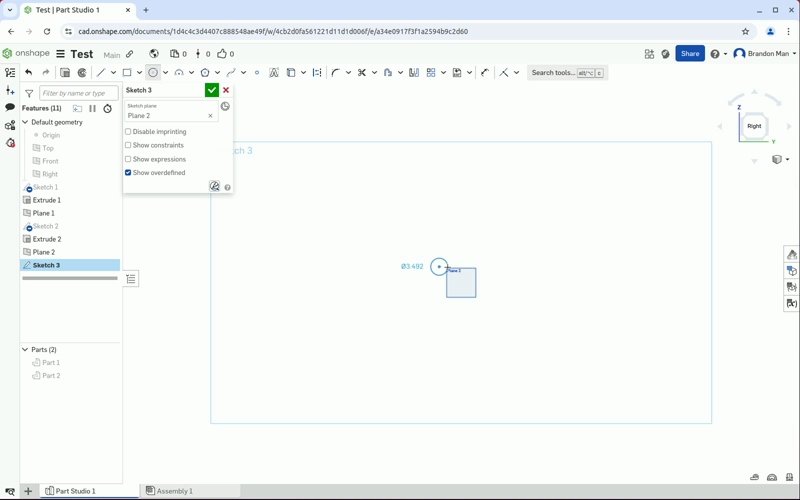
click(447, 266)
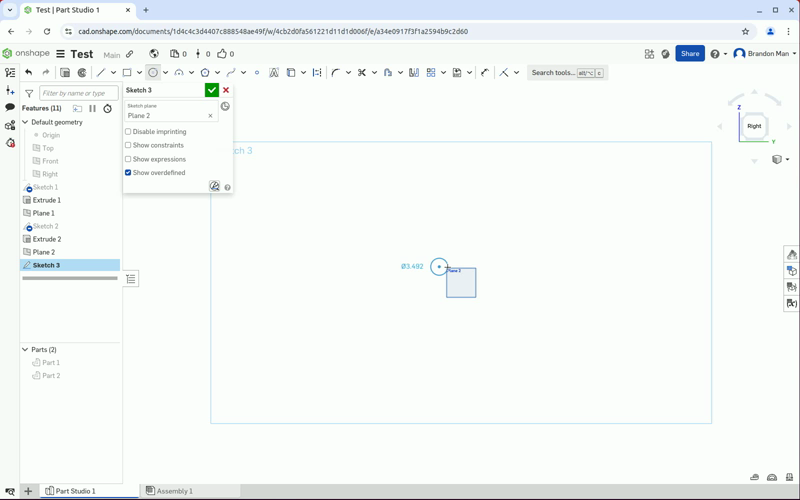
key(esc)
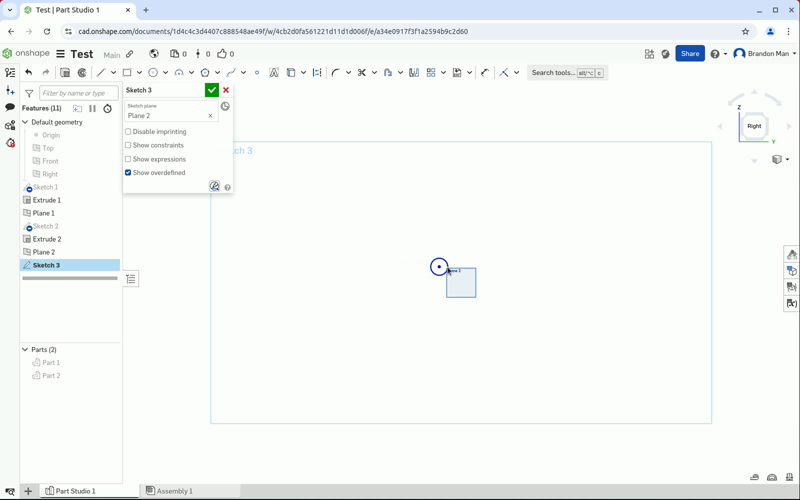
mouse_move(437, 259)
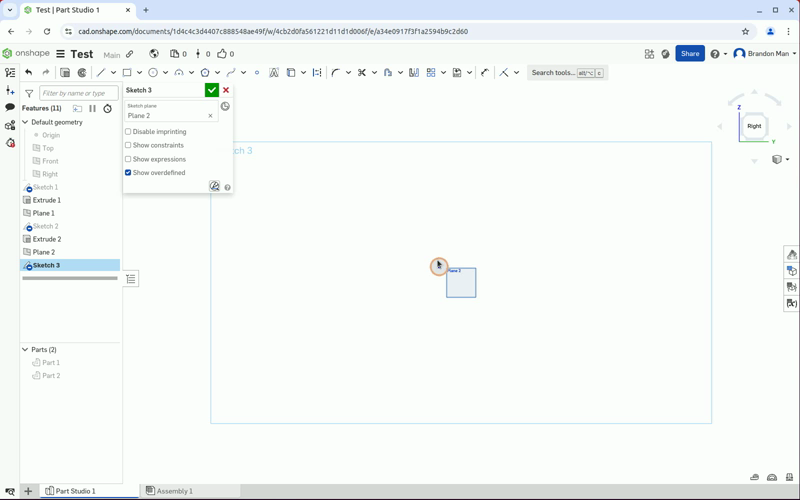
scroll(6)
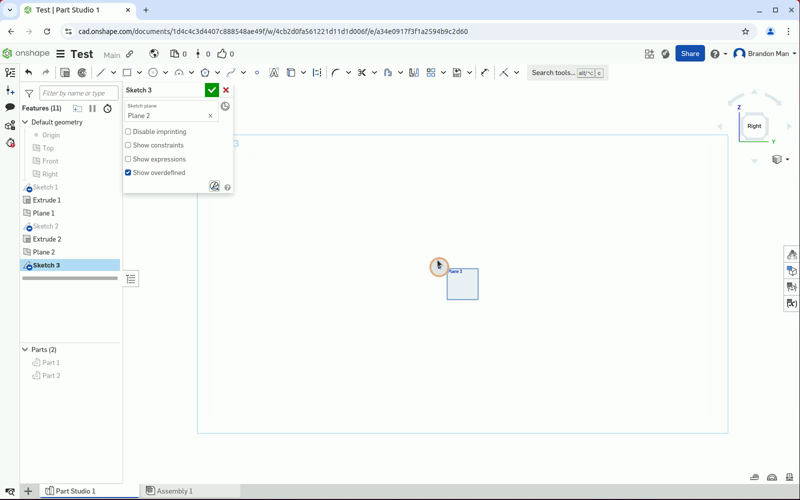
scroll(6)
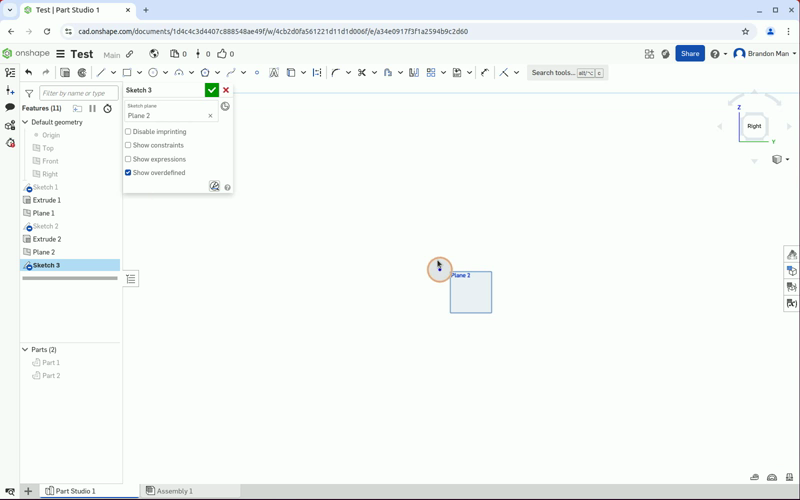
scroll(6)
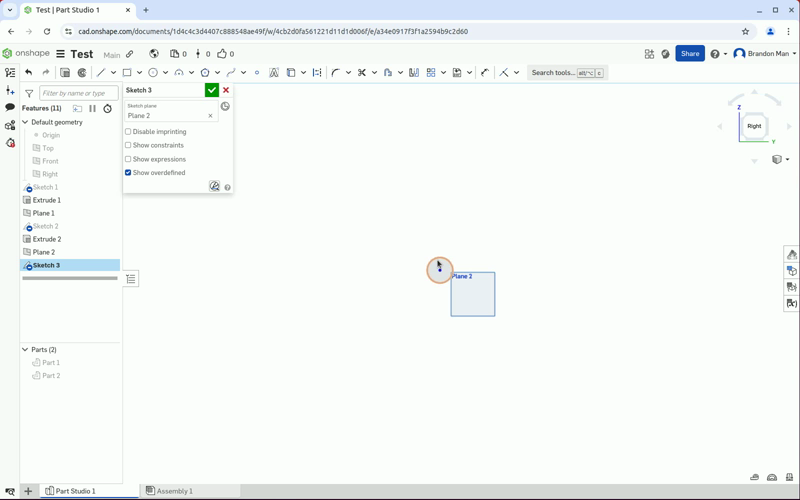
scroll(6)
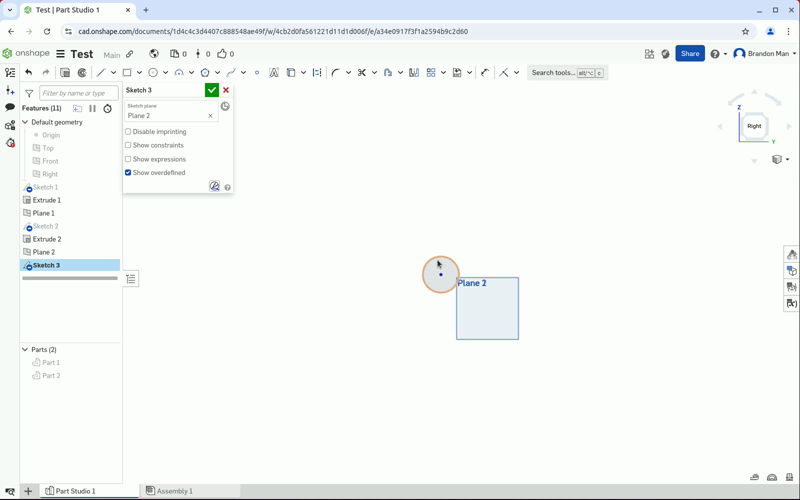
scroll(6)
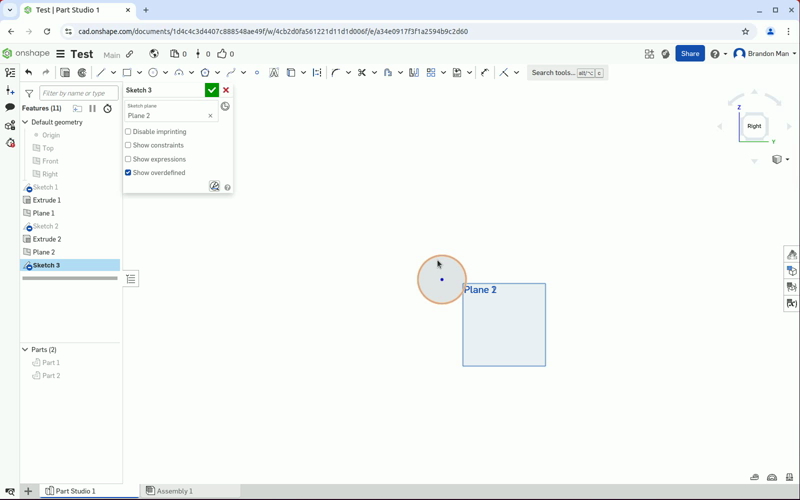
scroll(6)
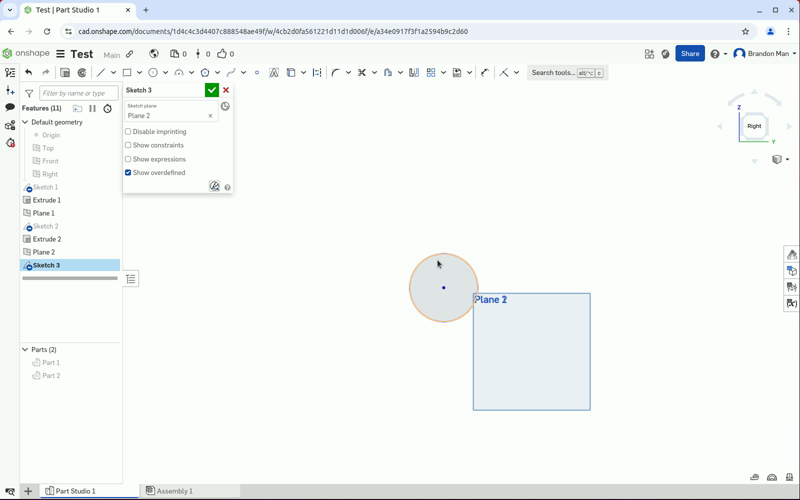
scroll(6)
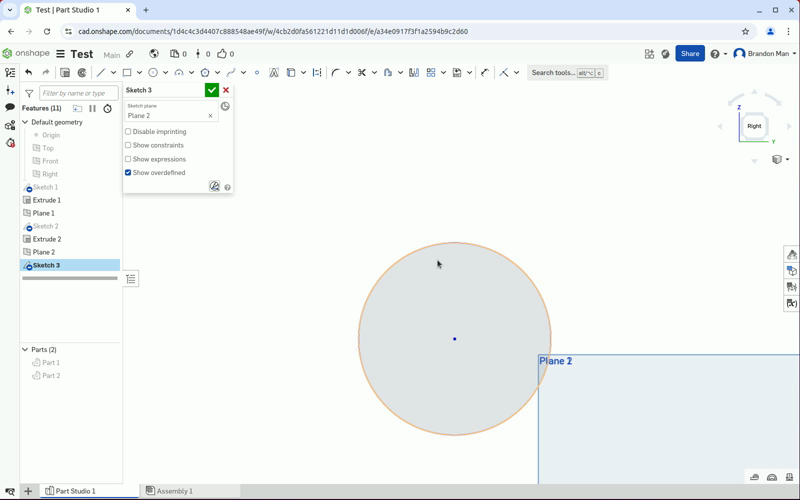
click(437, 259)
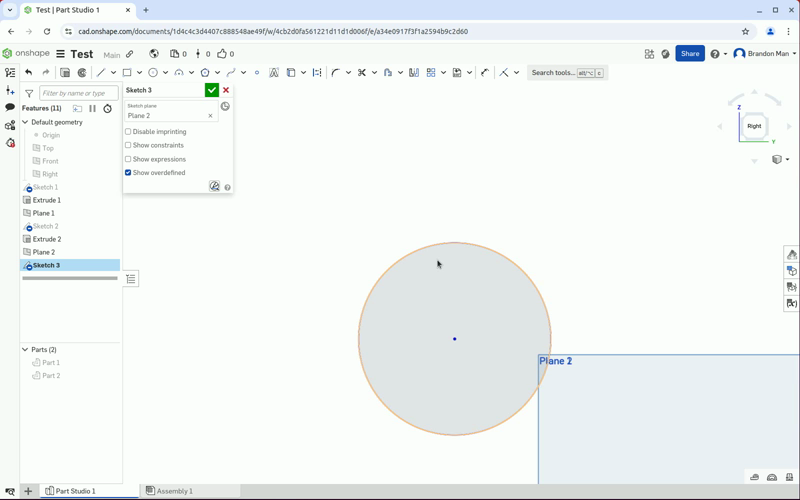
scroll(-6)
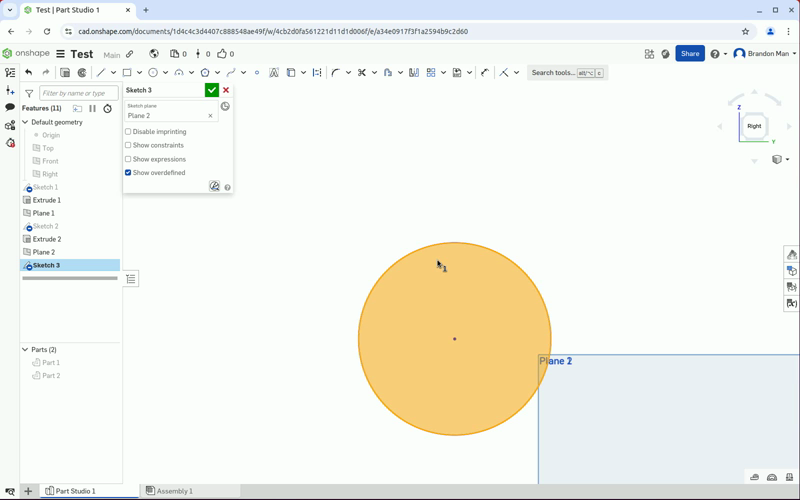
scroll(-6)
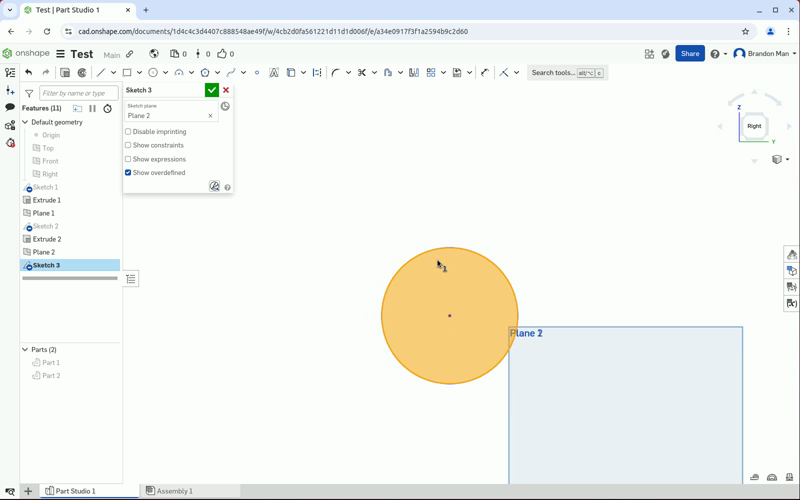
scroll(-6)
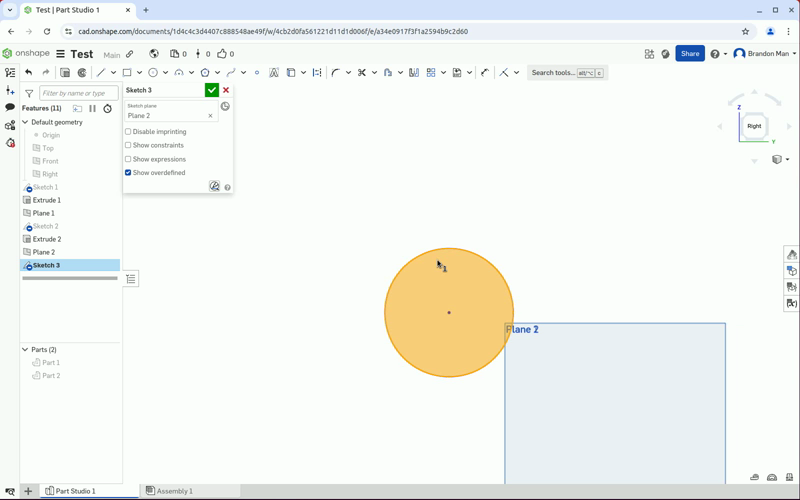
scroll(-6)
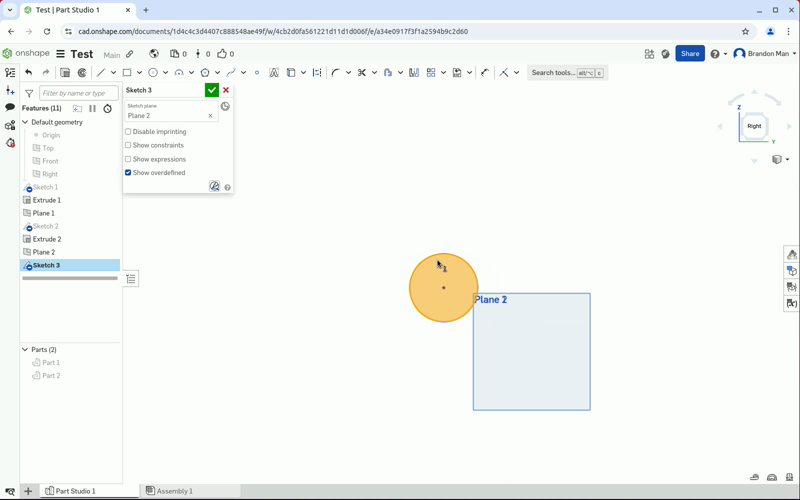
scroll(-6)
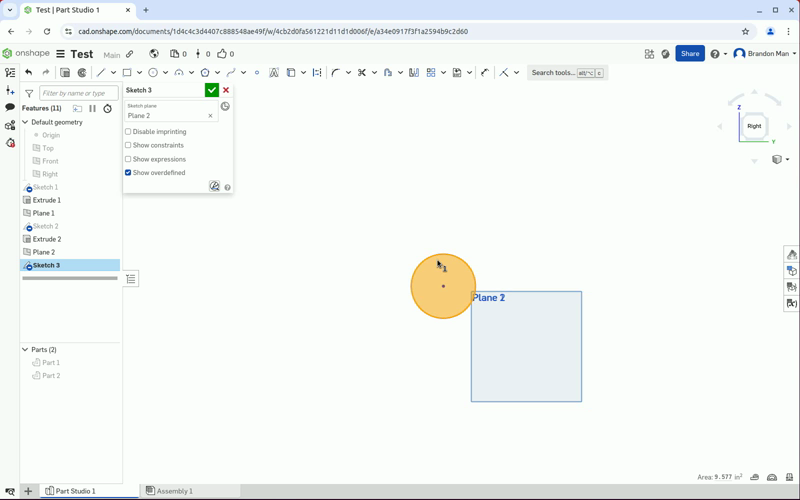
scroll(-6)
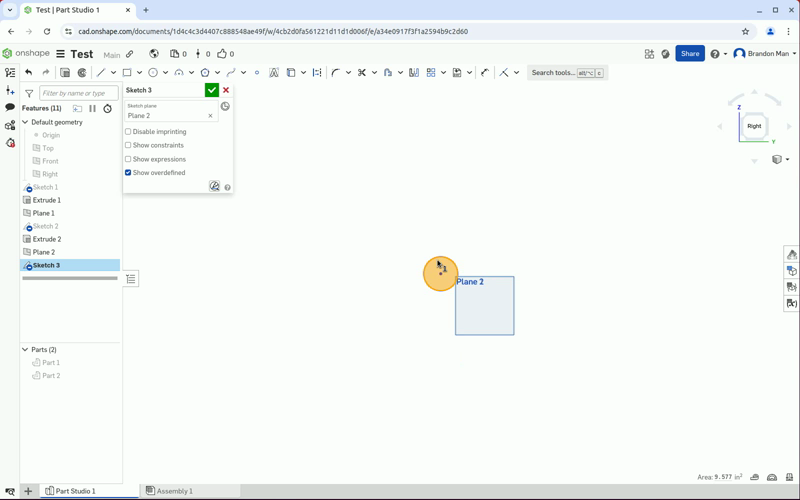
scroll(-6)
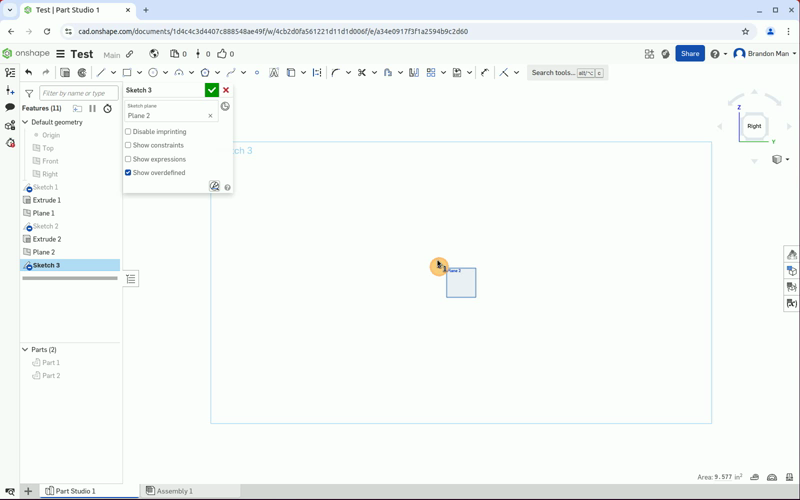
mouse_move(73, 352)
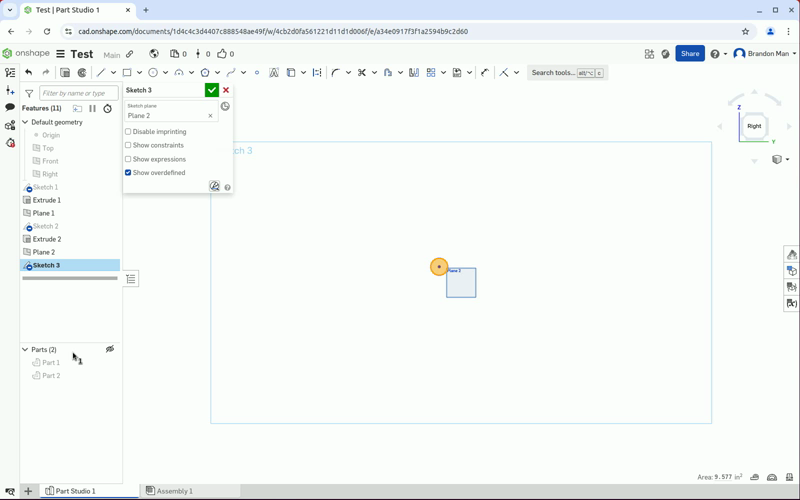
key(shift+y)
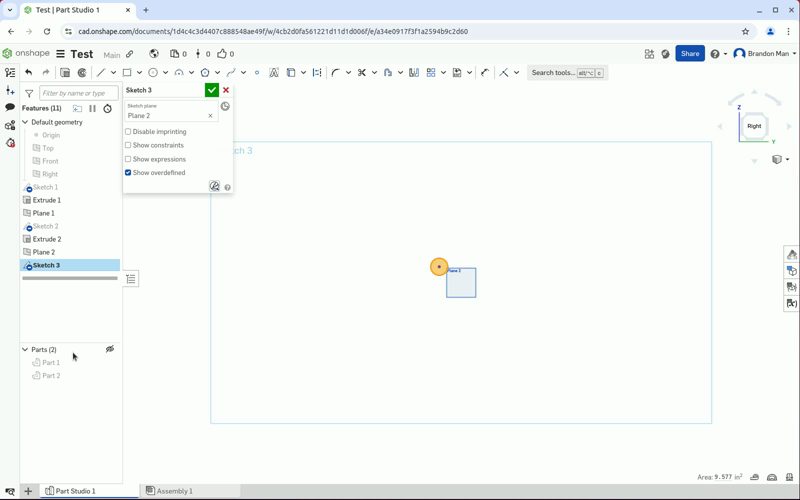
key(shift+e)
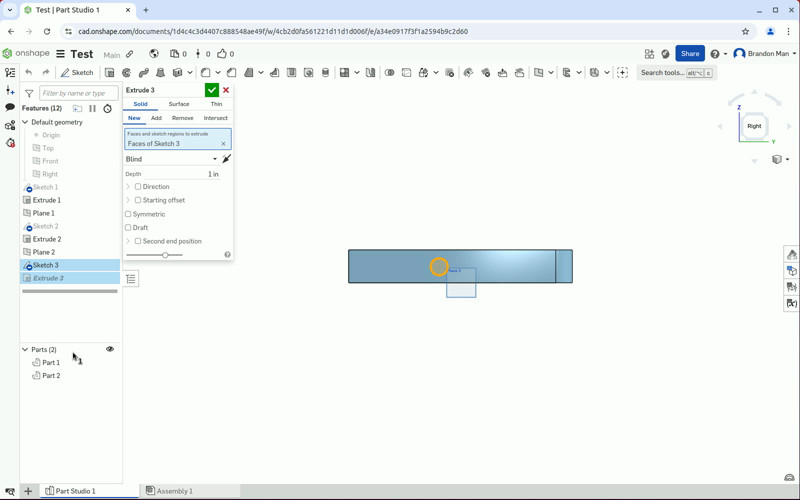
mouse_move(143, 106)
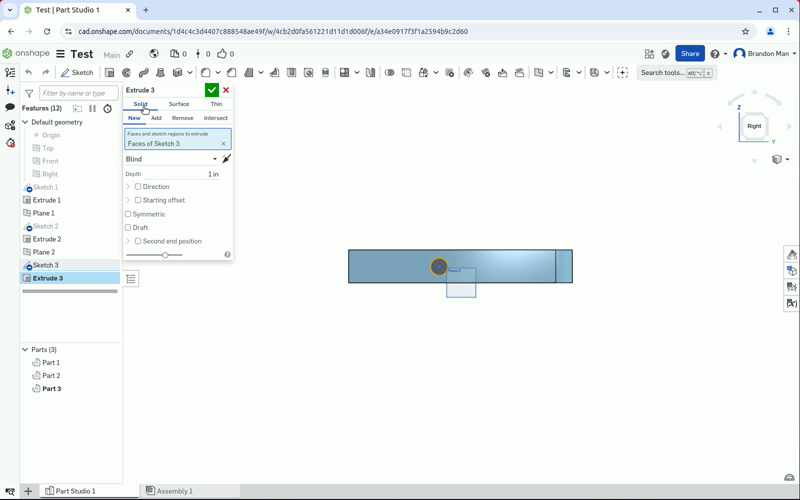
click(143, 106)
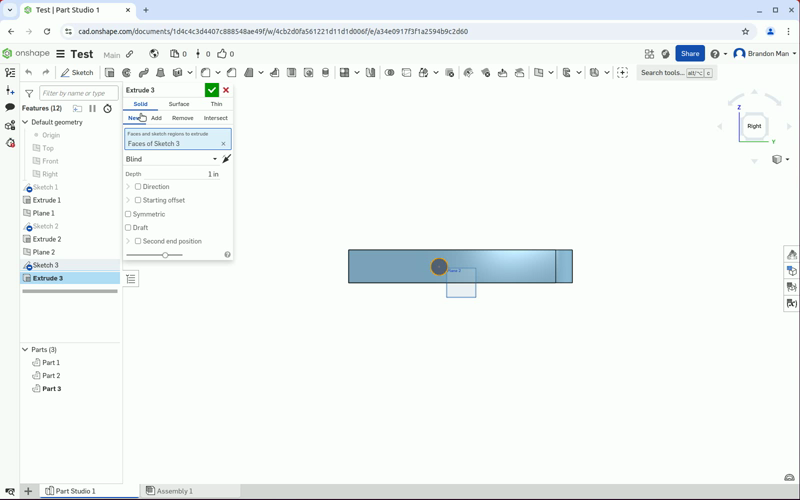
mouse_move(137, 120)
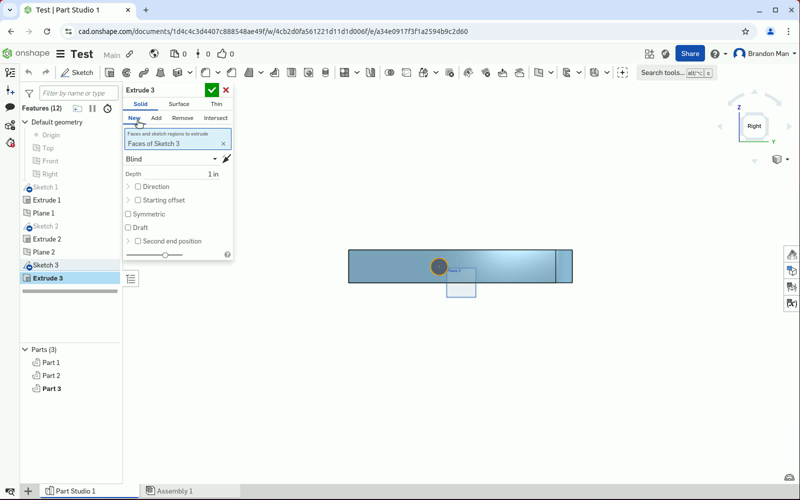
click(137, 120)
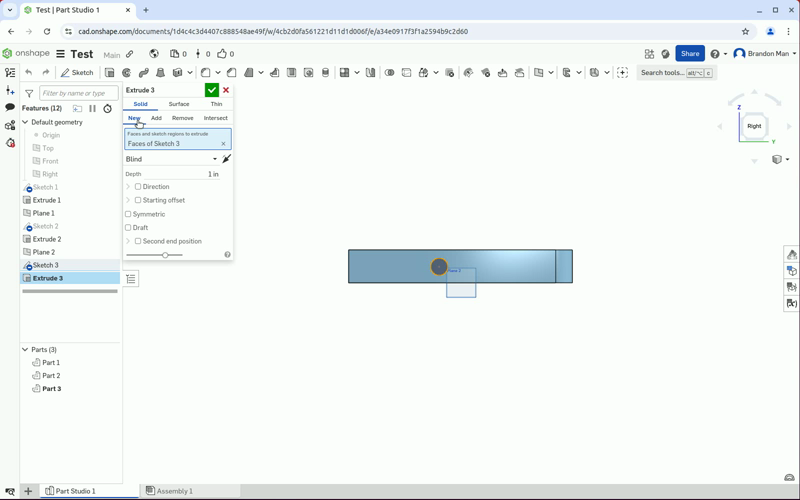
key(tab, 4)
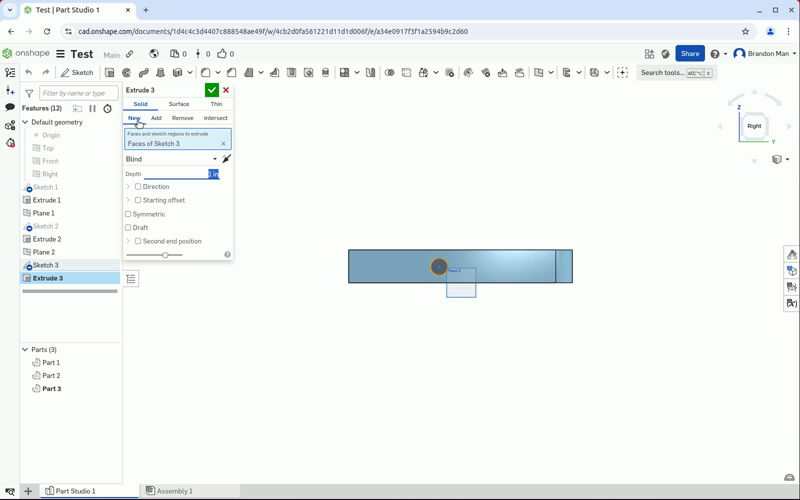
text(-5.777)
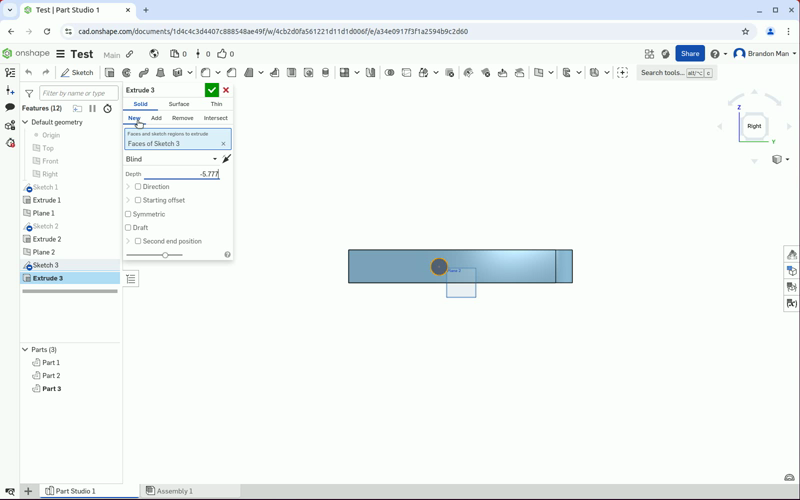
key(enter)
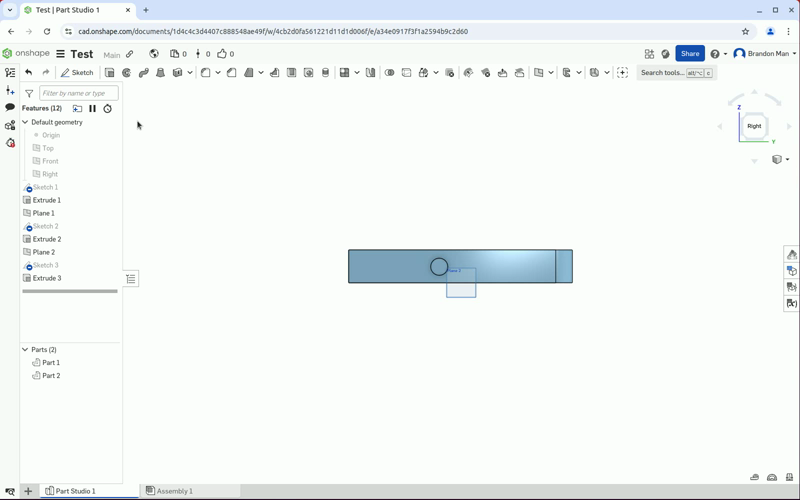
key(shift+h)
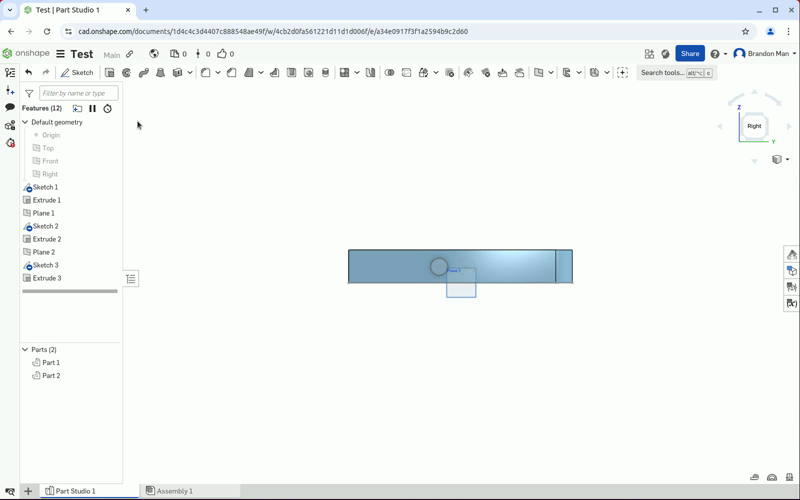
key(shift+h)
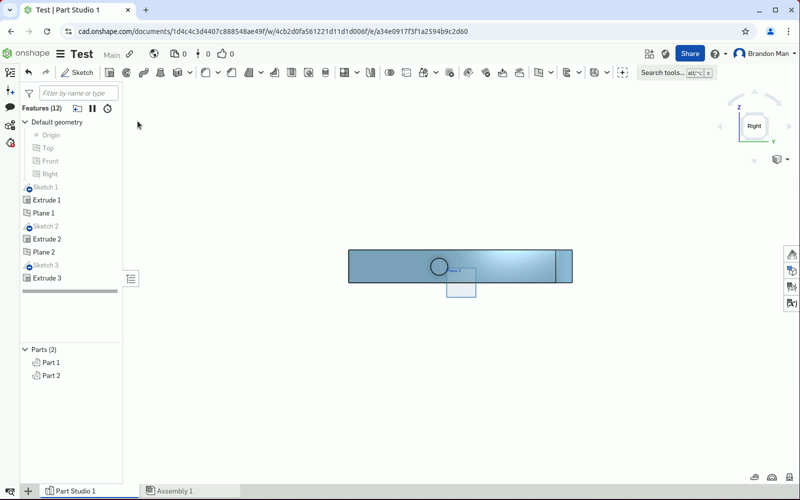
mouse_move(73, 189)
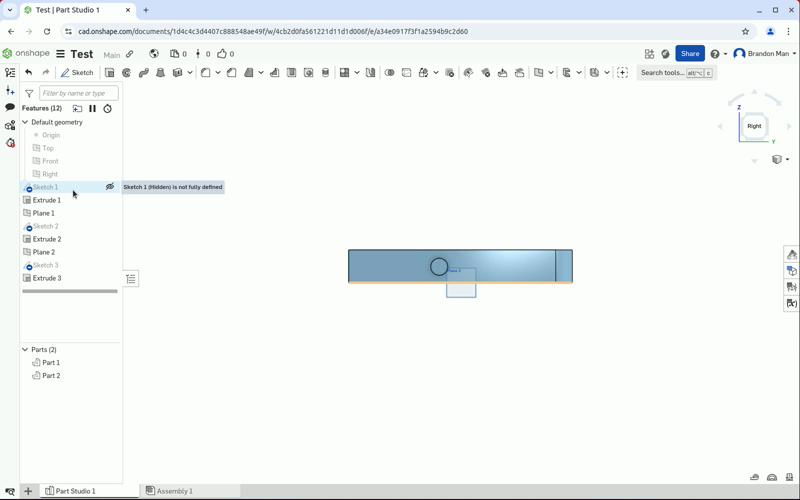
click(73, 189)
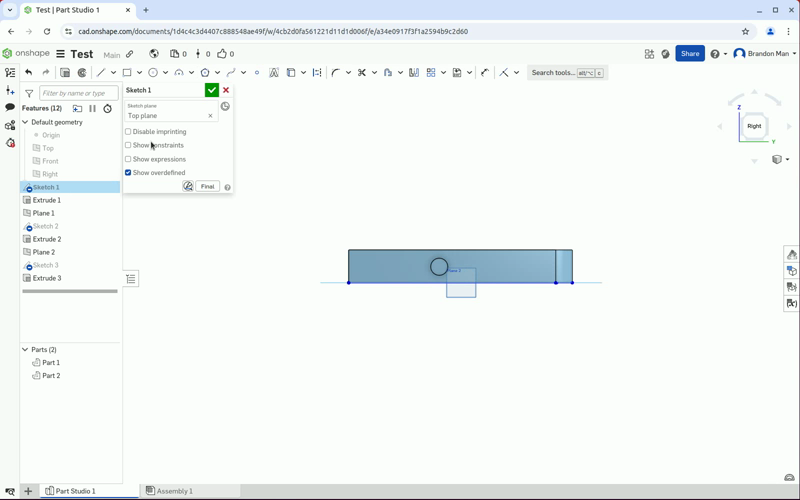
mouse_move(229, 92)
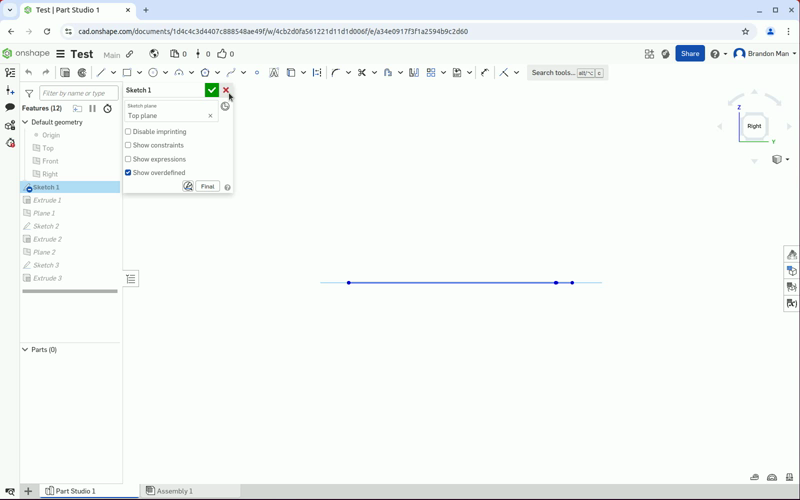
click(229, 92)
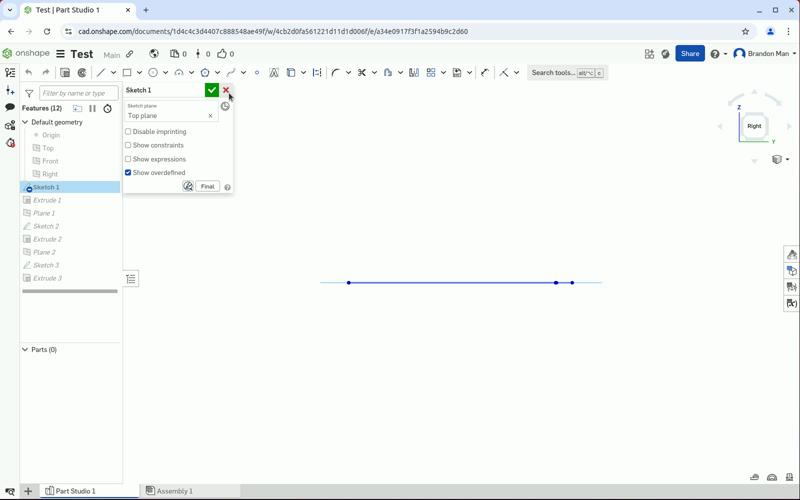
key(shift+s)
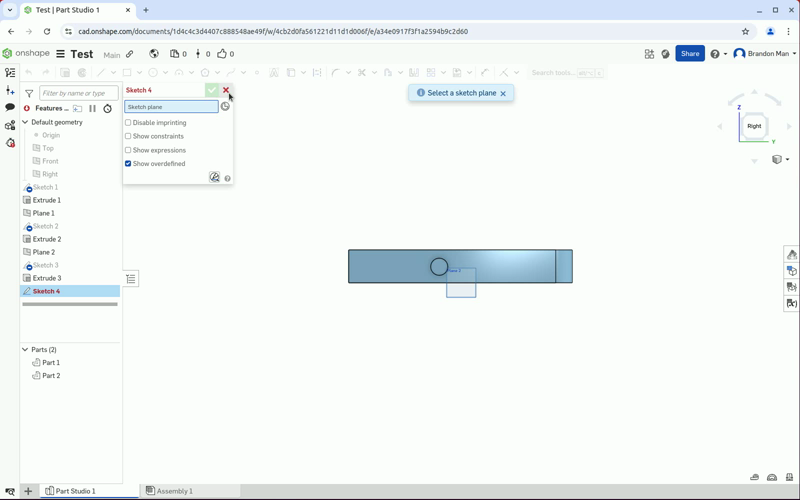
mouse_move(73, 254)
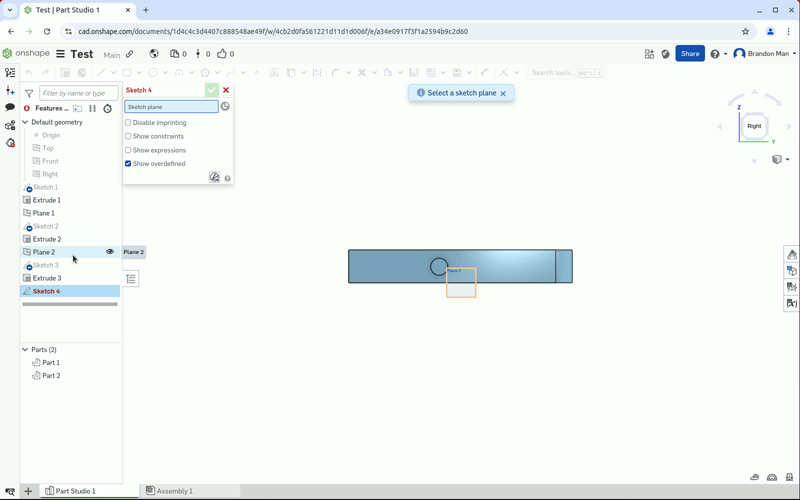
click(73, 254)
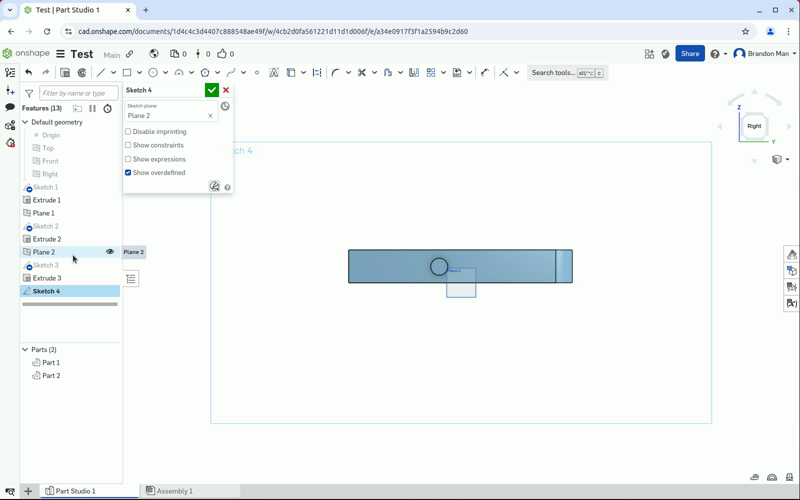
mouse_move(73, 352)
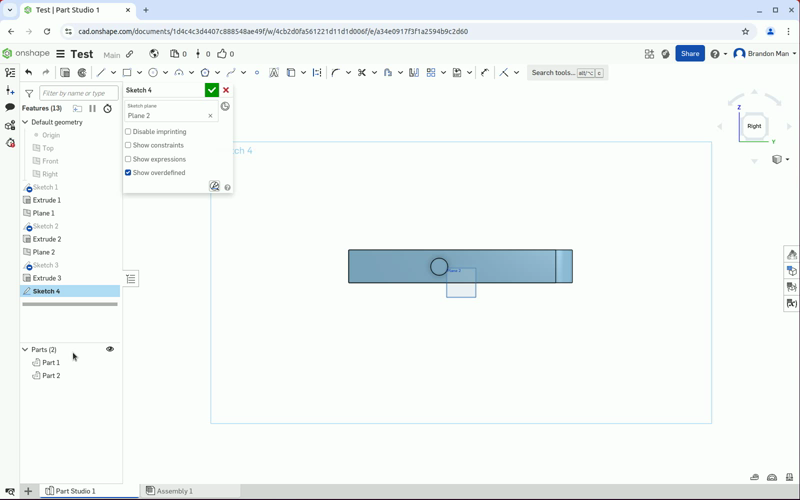
key(y)
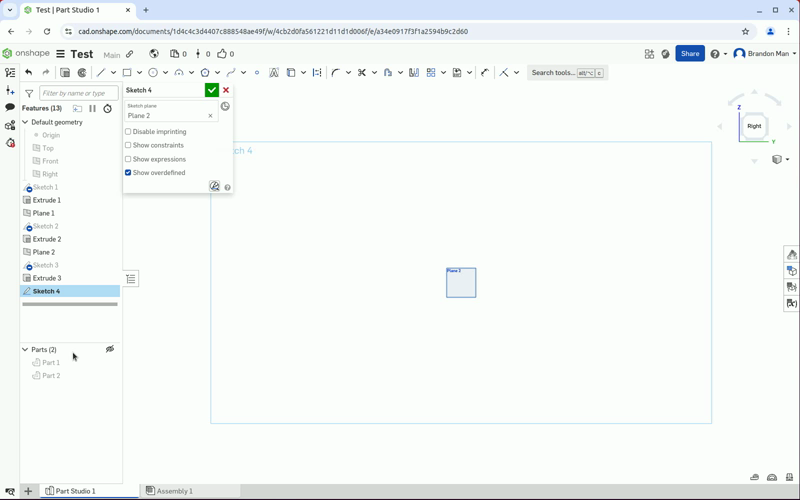
key(c)
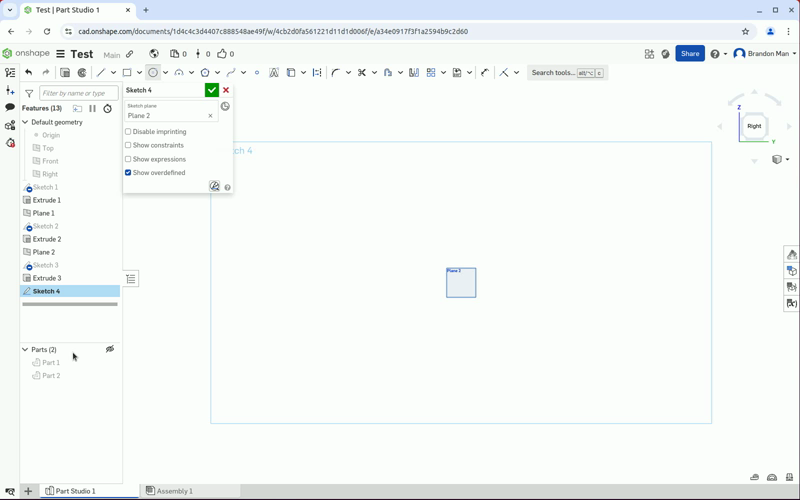
key_down(shift)
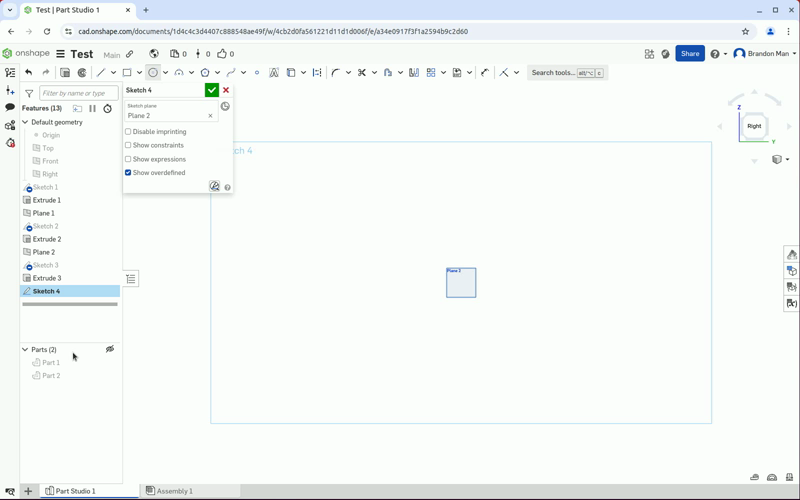
mouse_move(439, 266)
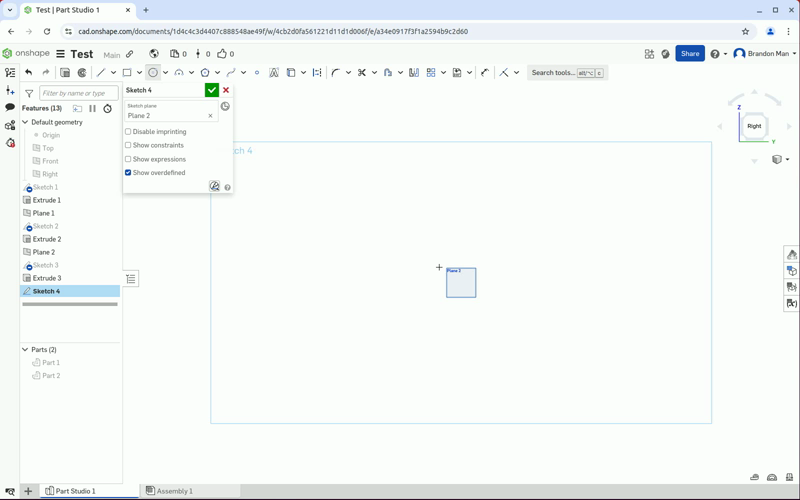
click(439, 266)
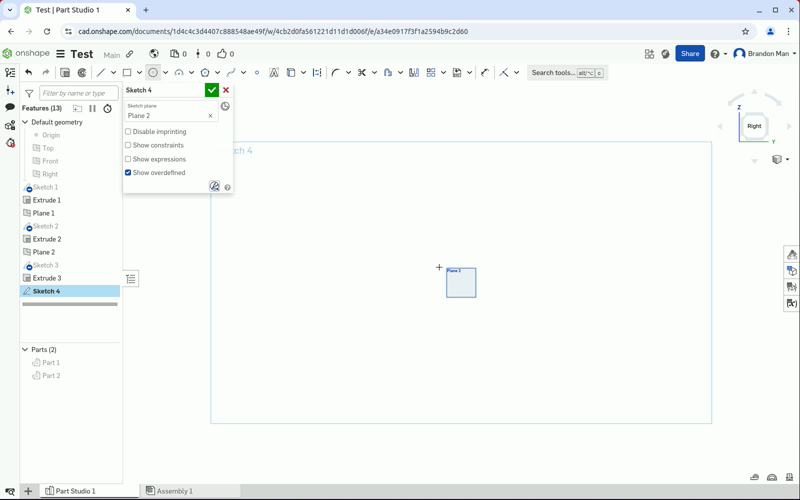
key_up(shift)
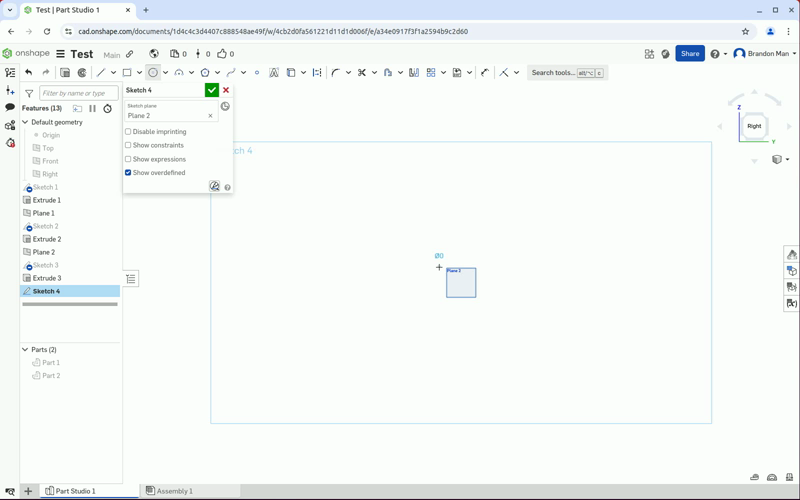
mouse_move(447, 266)
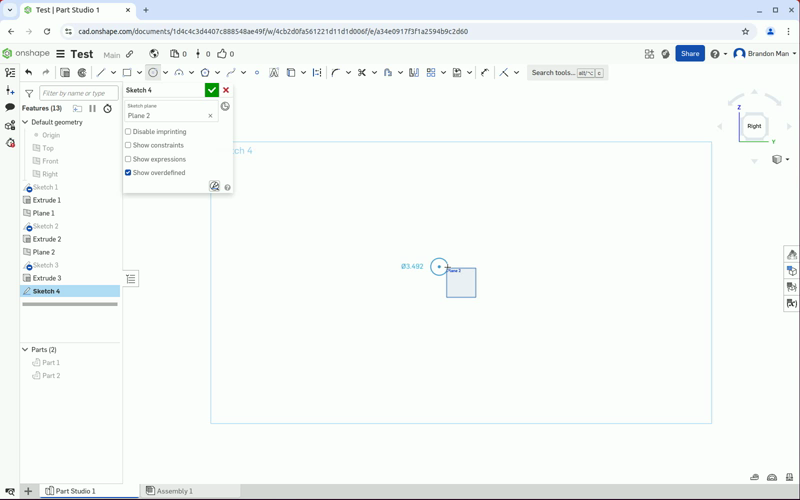
click(447, 266)
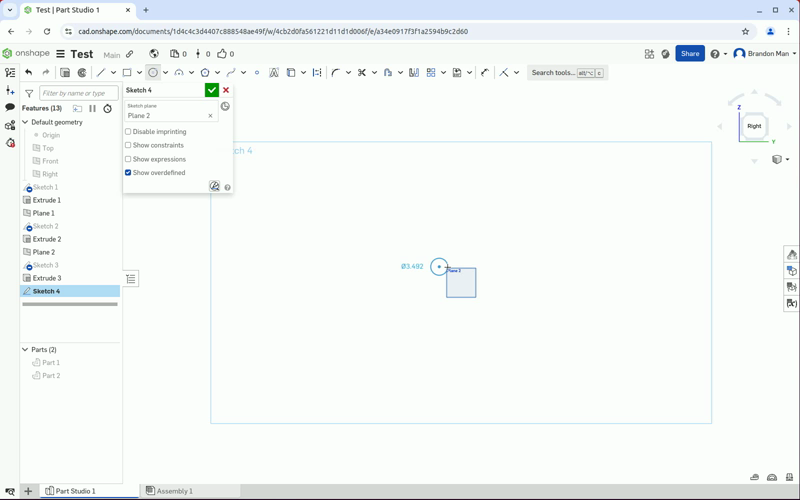
key(esc)
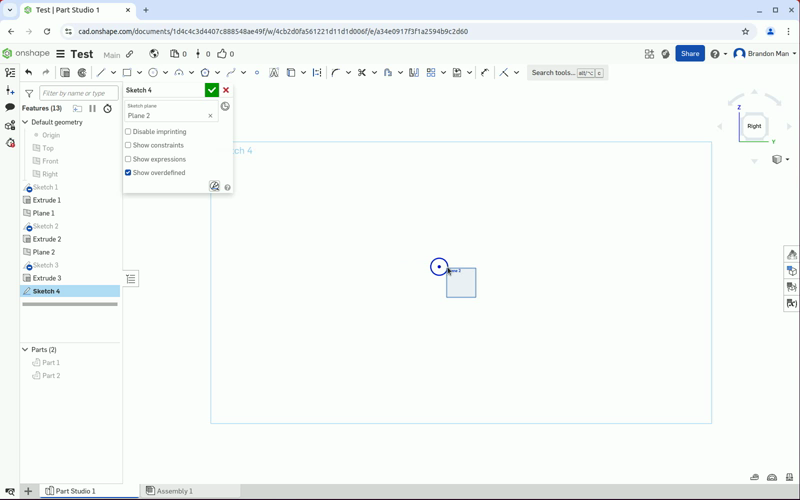
mouse_move(444, 268)
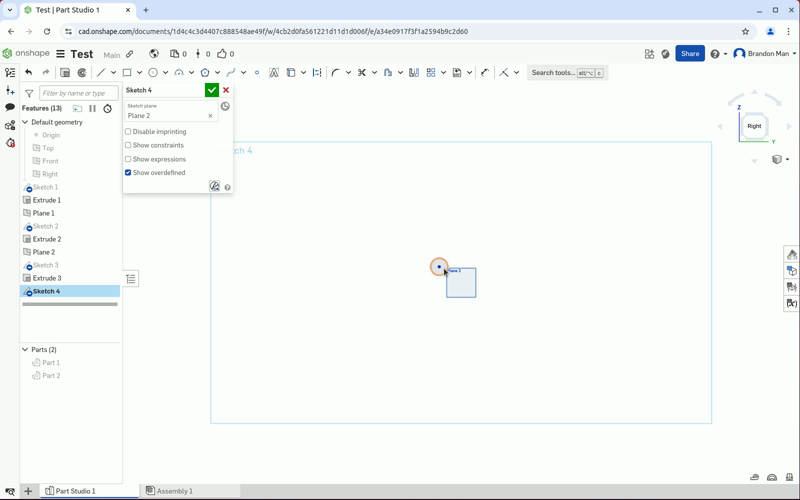
scroll(6)
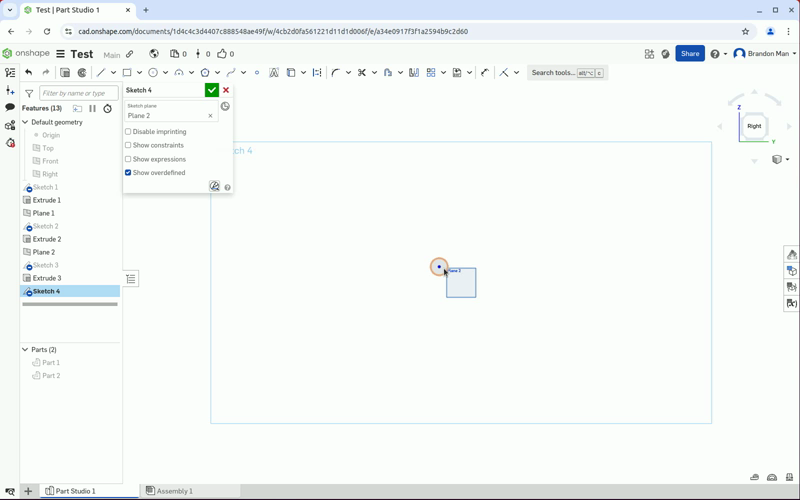
scroll(6)
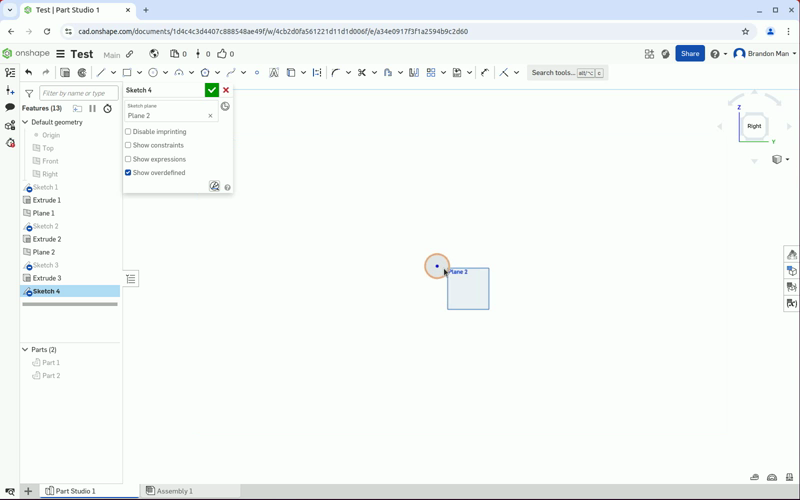
scroll(6)
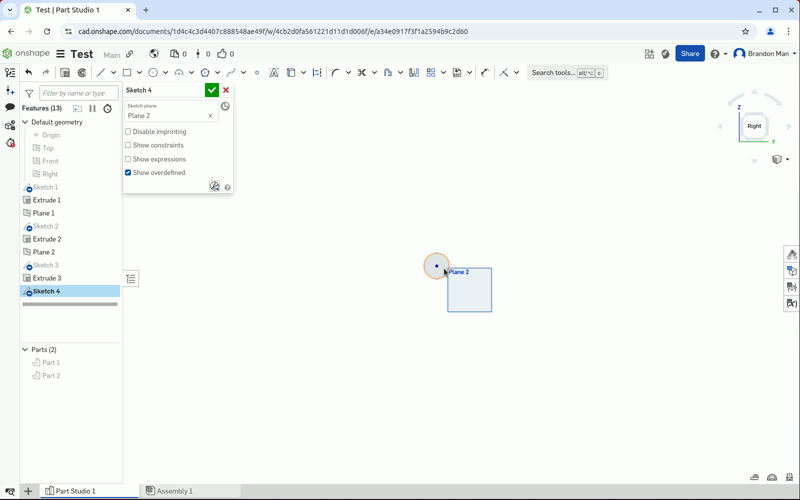
scroll(6)
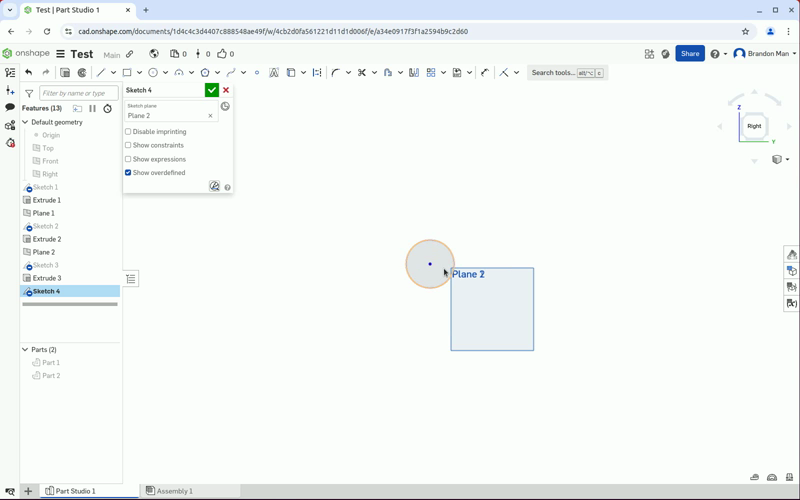
scroll(6)
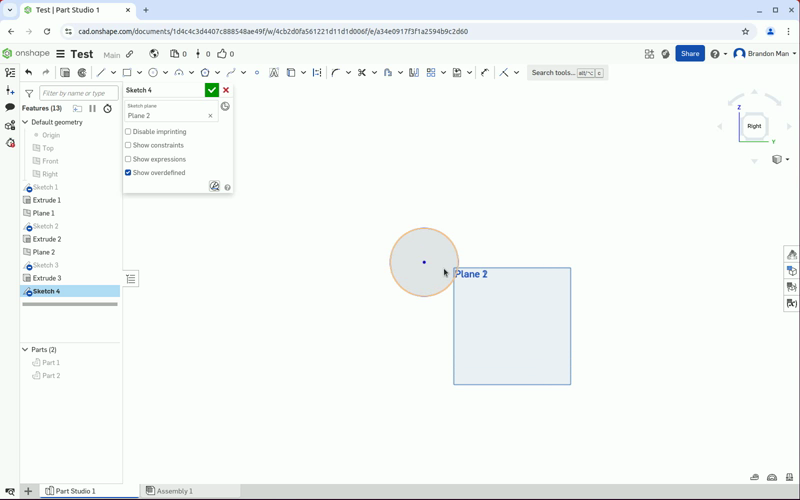
scroll(6)
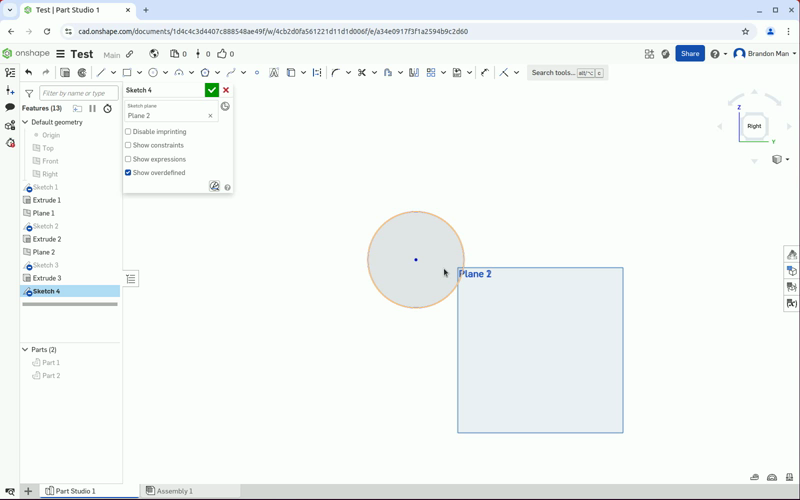
scroll(6)
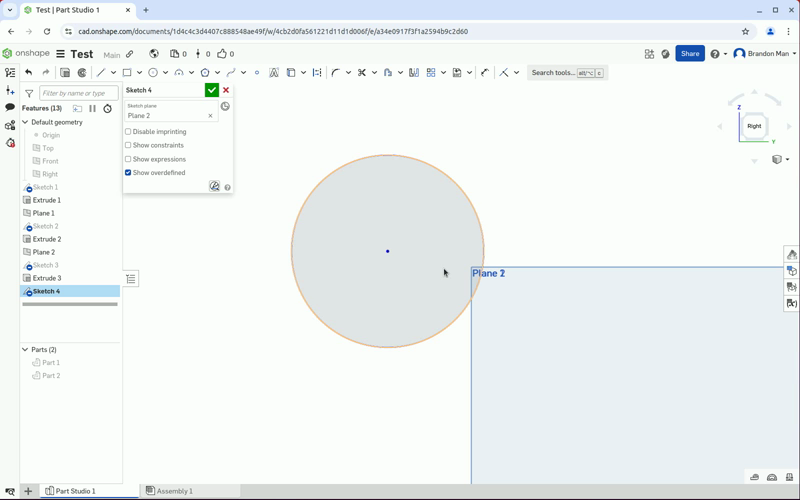
click(444, 268)
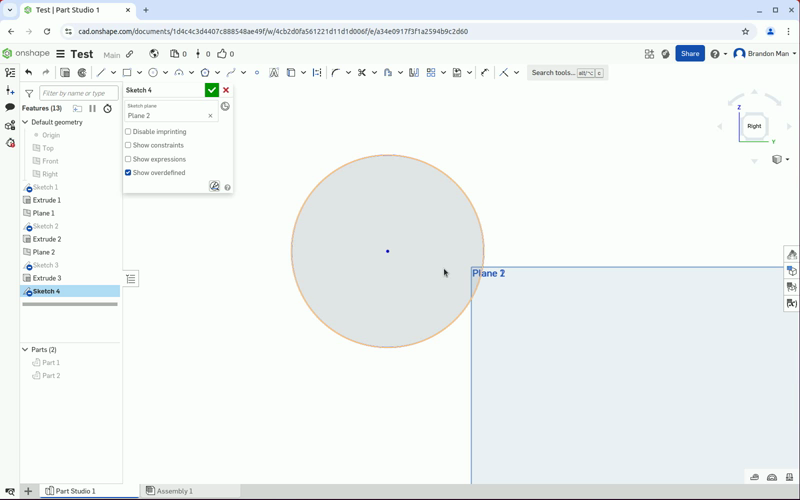
scroll(-6)
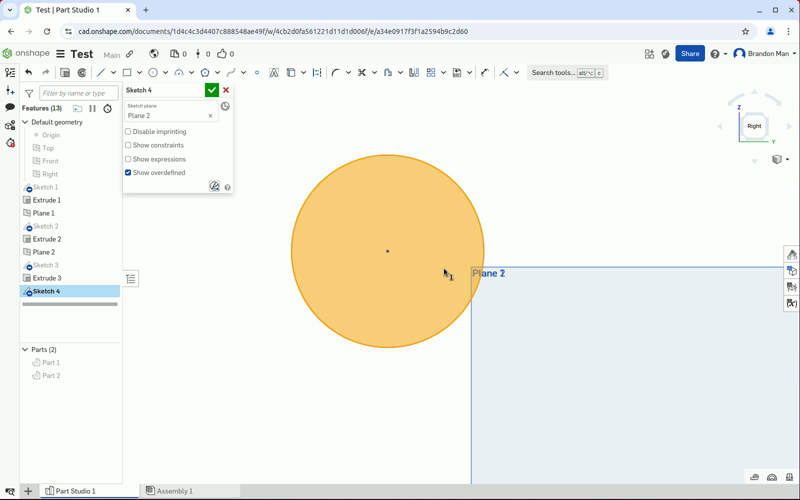
scroll(-6)
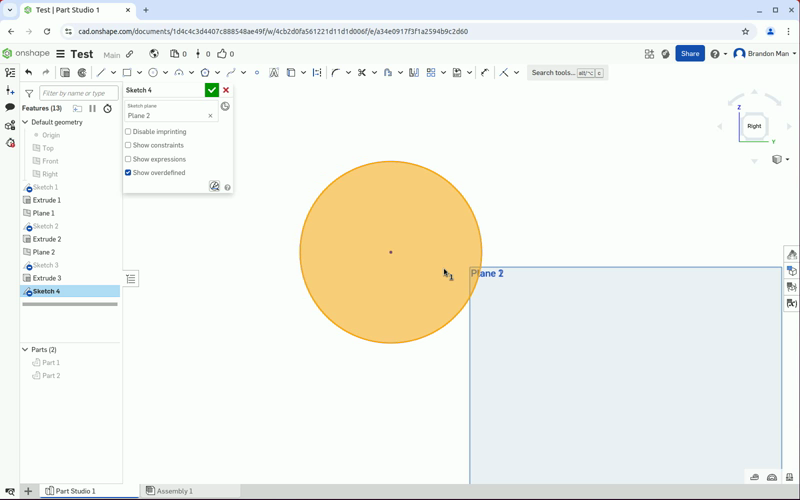
scroll(-6)
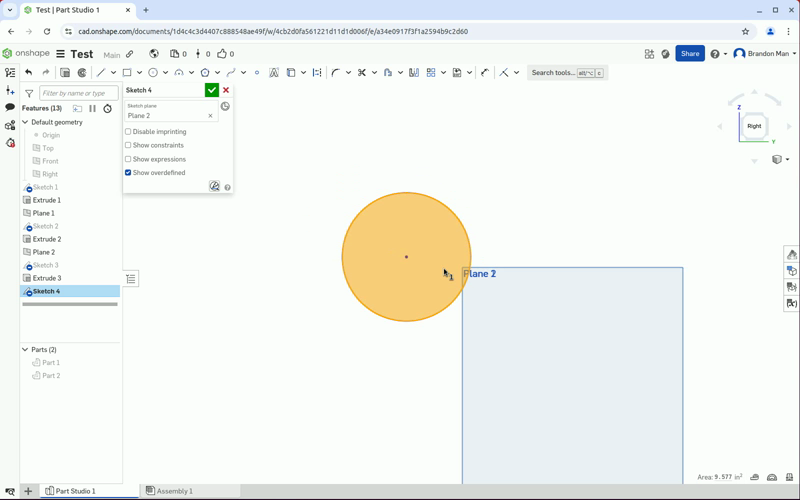
scroll(-6)
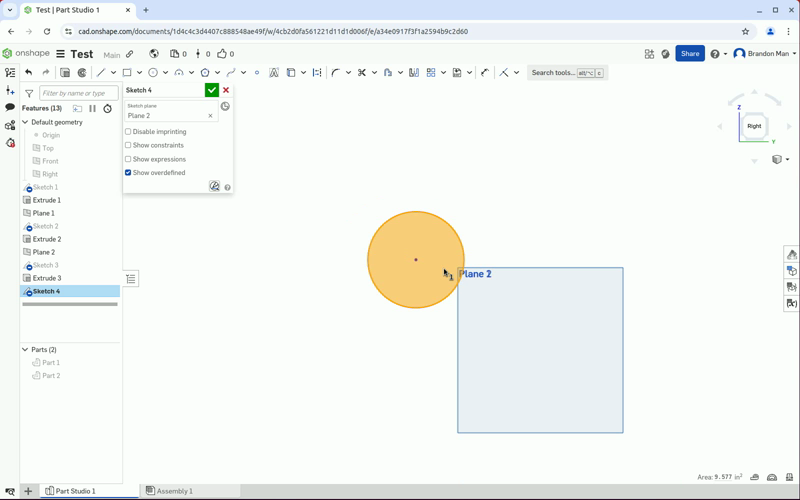
scroll(-6)
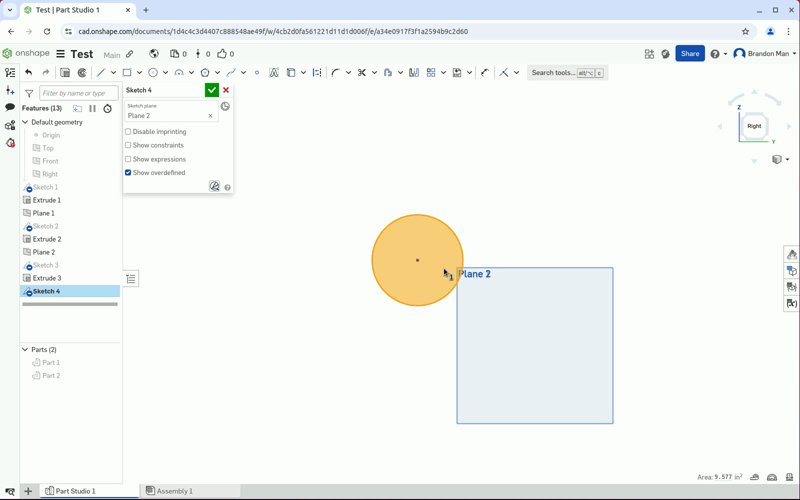
scroll(-6)
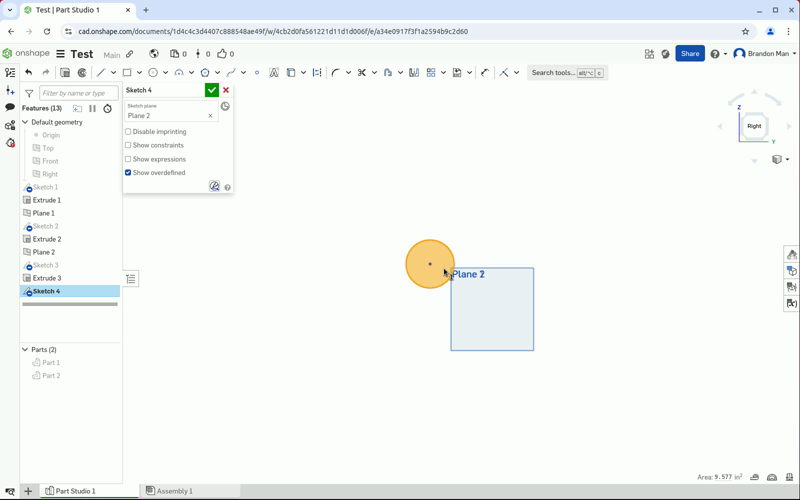
scroll(-6)
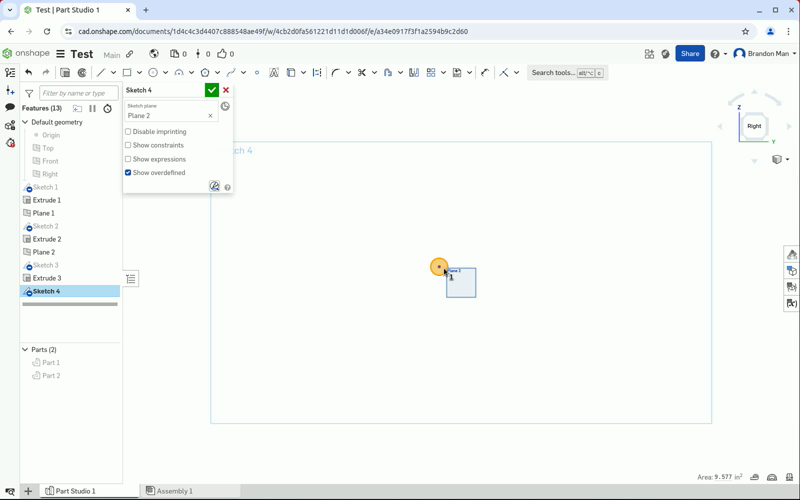
mouse_move(73, 352)
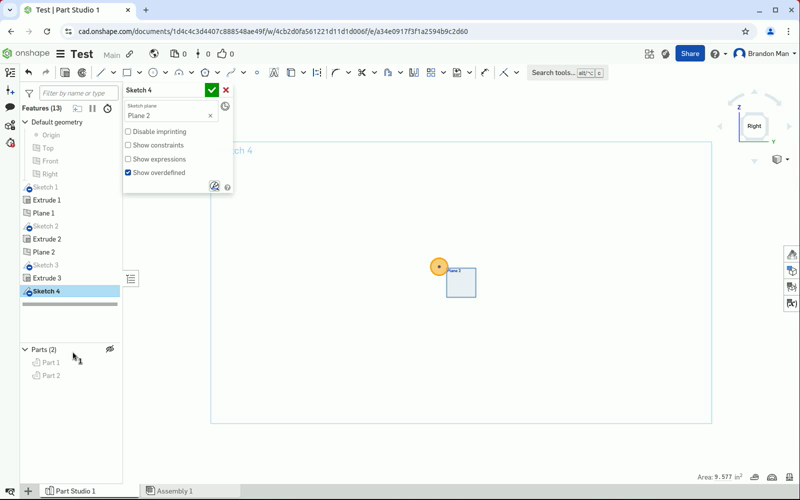
key(shift+y)
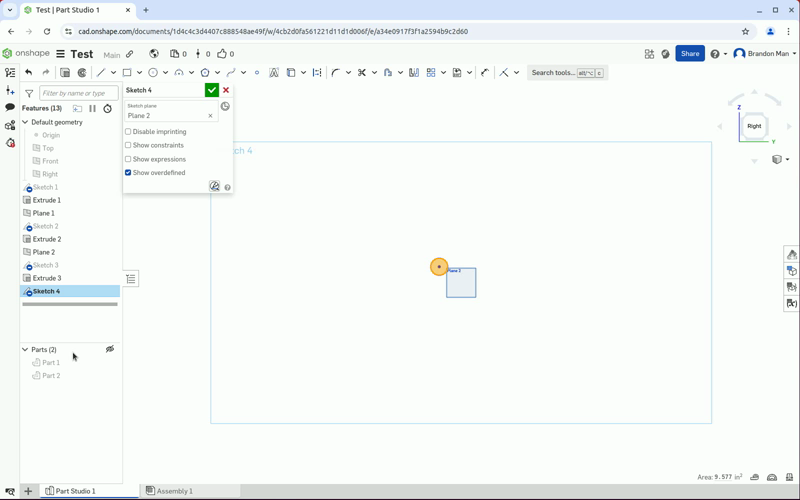
key(shift+e)
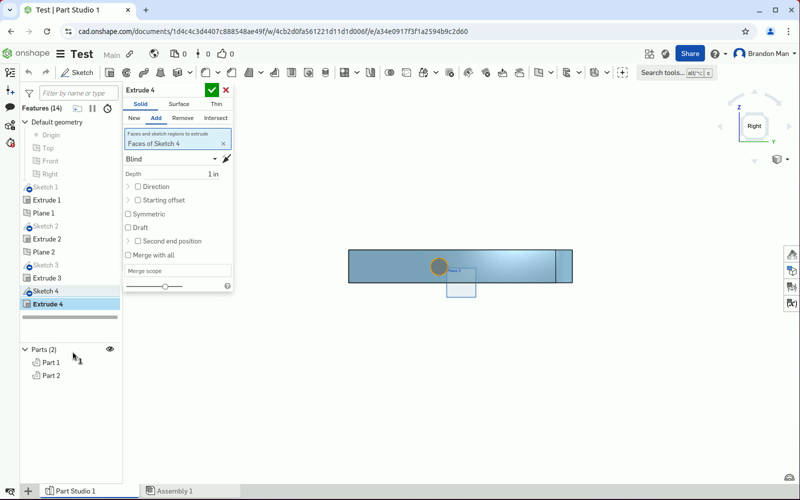
mouse_move(143, 106)
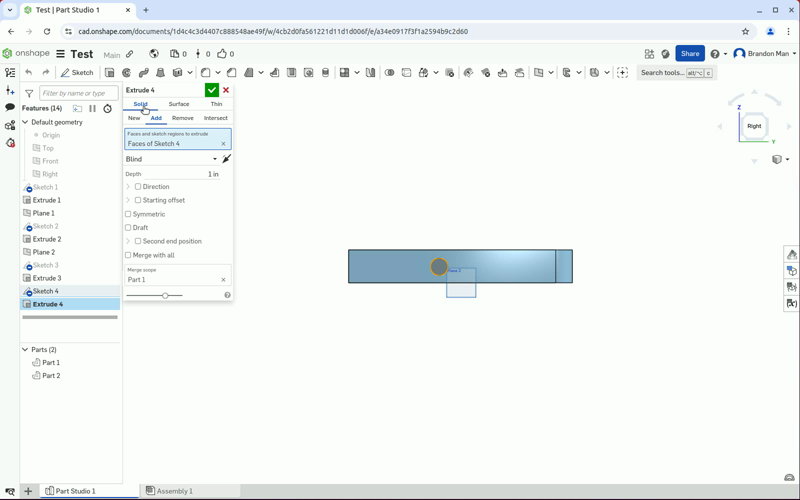
click(143, 106)
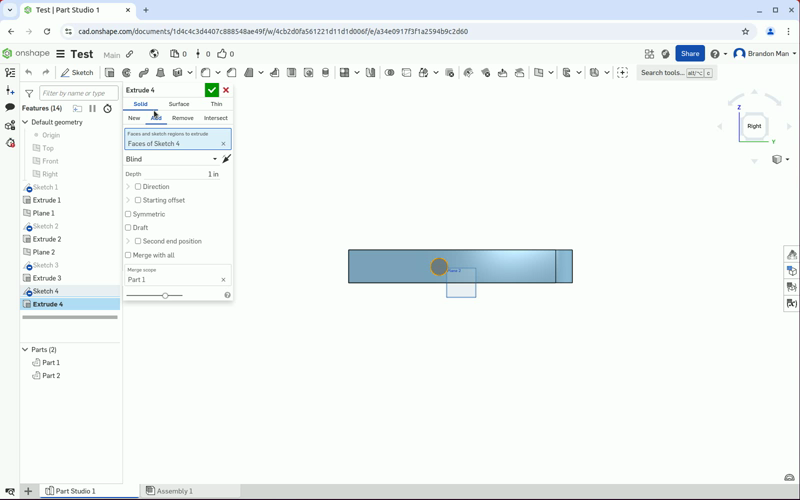
mouse_move(186, 120)
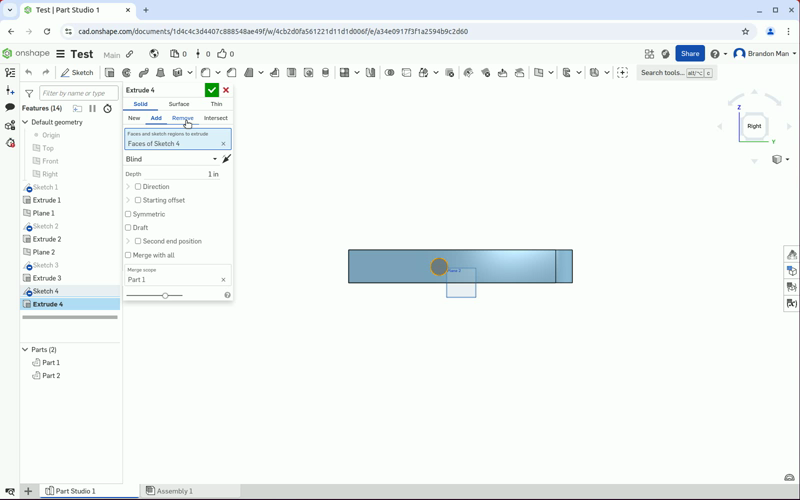
click(186, 120)
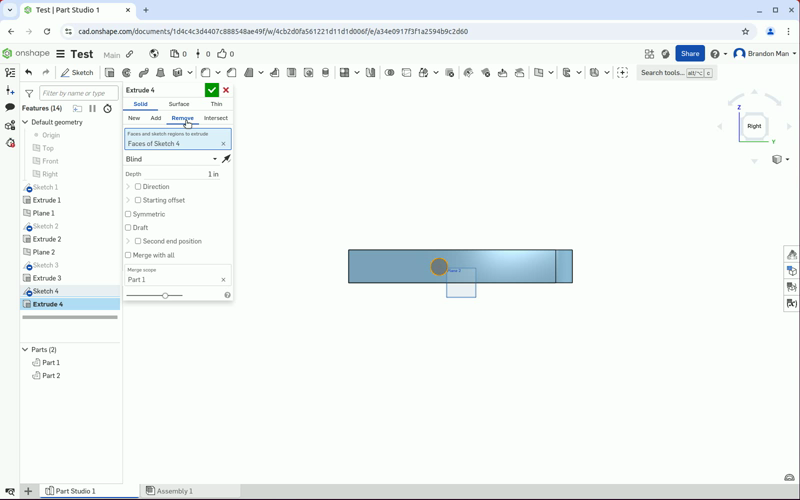
key(tab, 4)
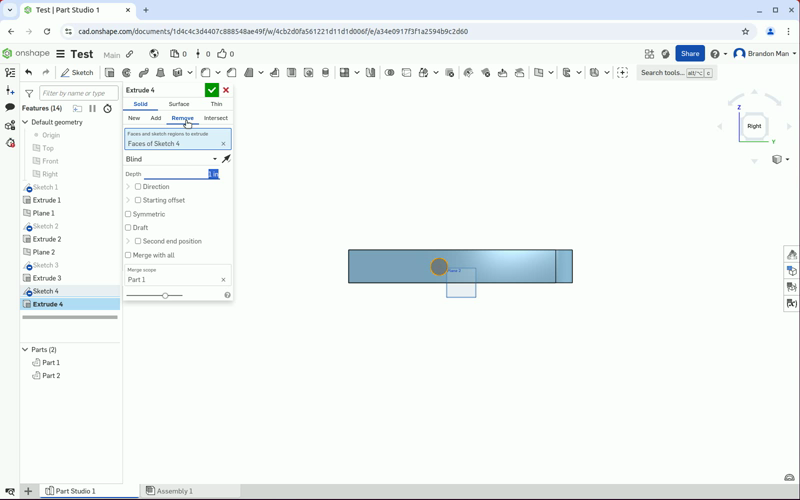
text(30.811)
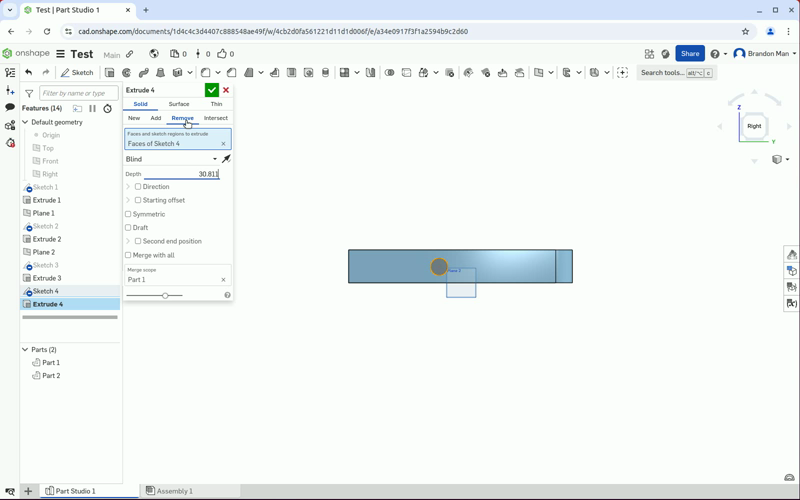
key(tab, 6)
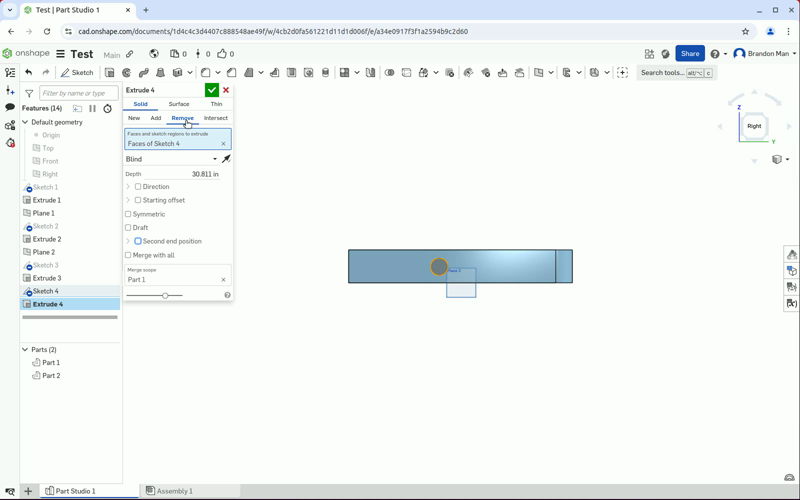
key(space)
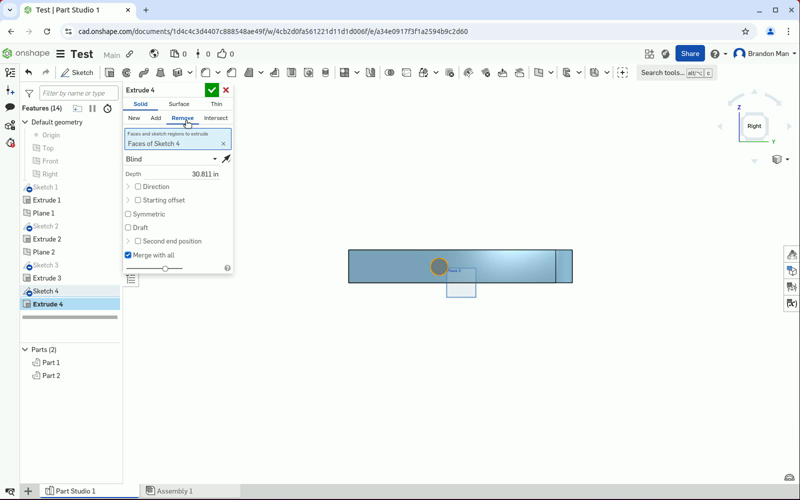
key(enter)
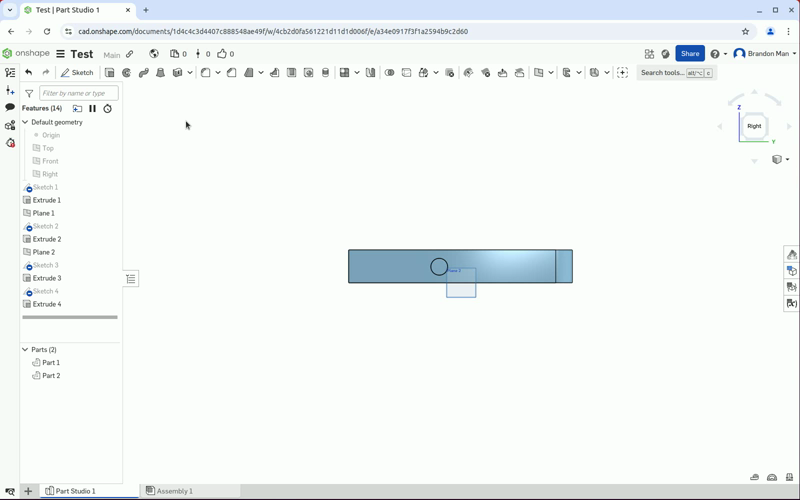
key(shift+h)
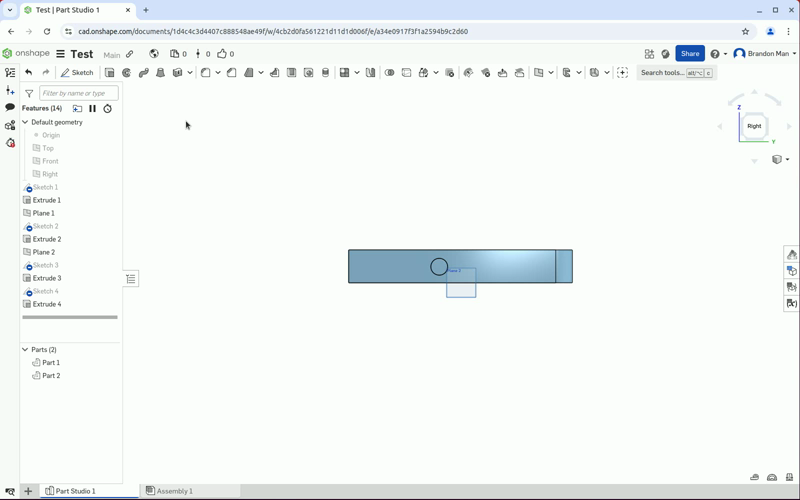
key(shift+h)
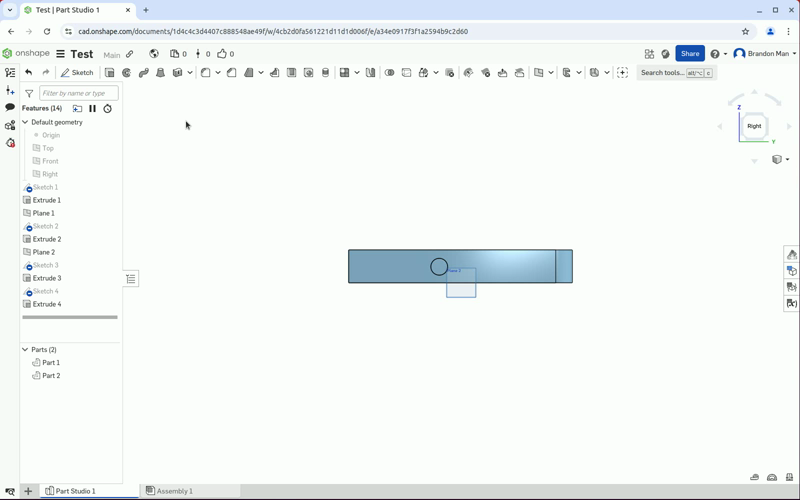
mouse_move(73, 189)
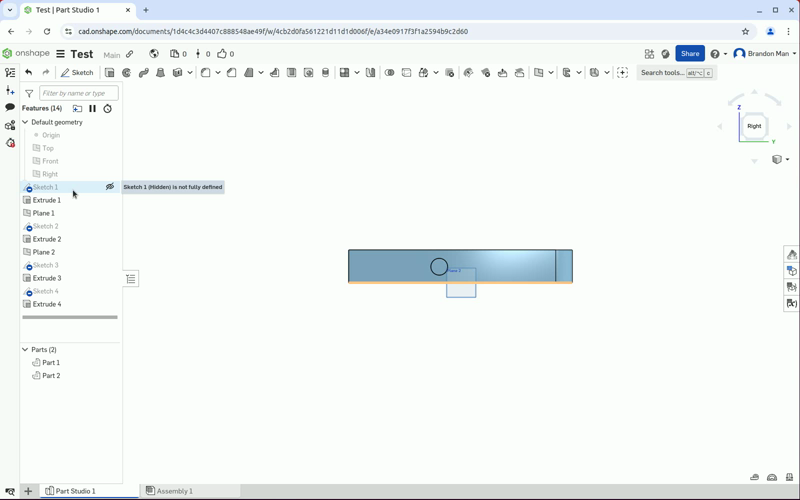
click(73, 189)
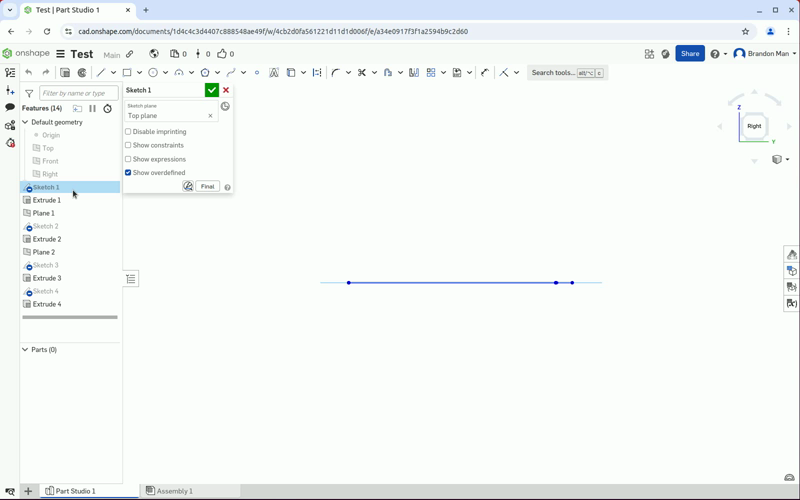
mouse_move(229, 92)
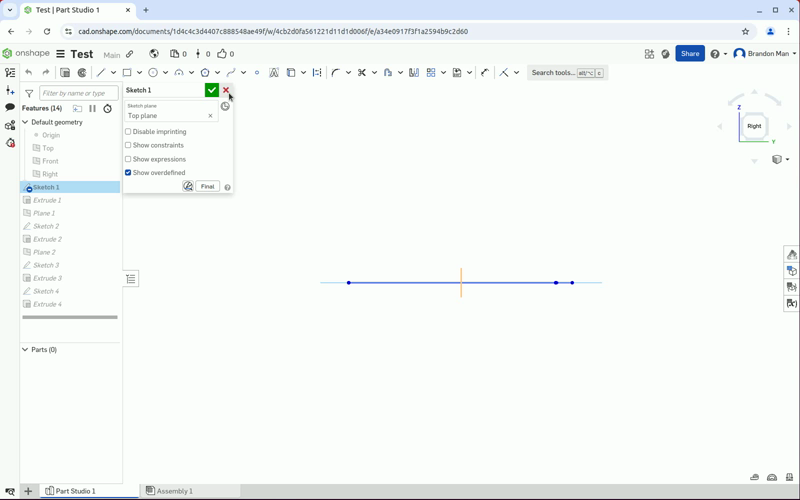
click(229, 92)
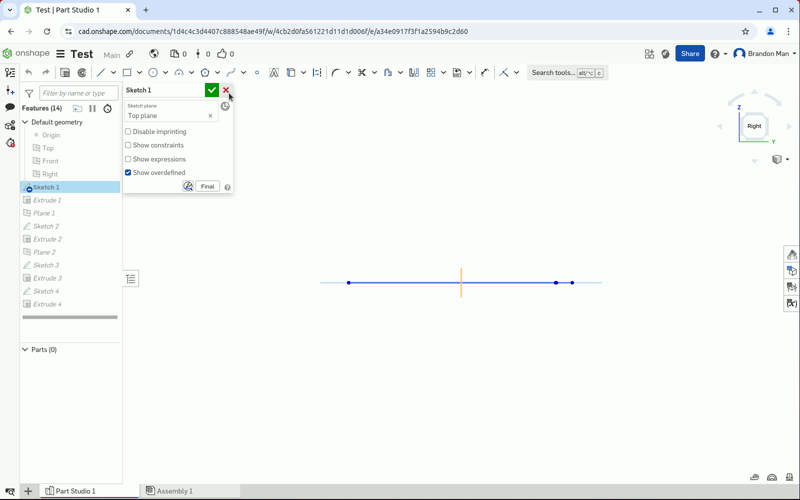
key(shift+s)
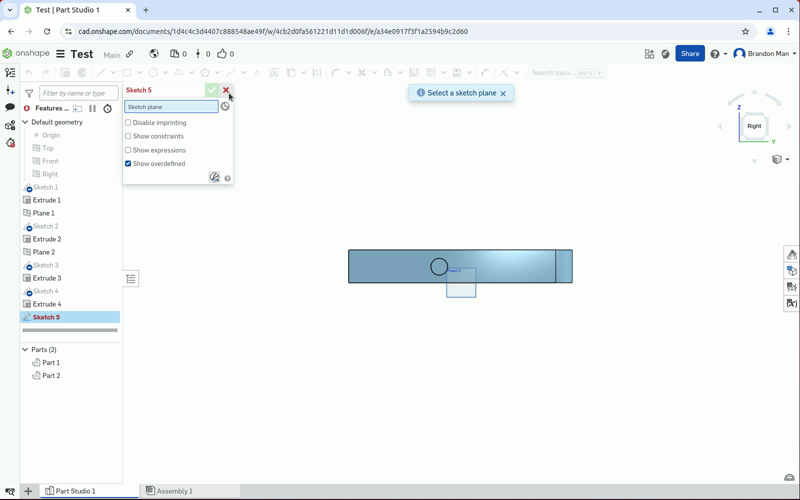
mouse_move(73, 215)
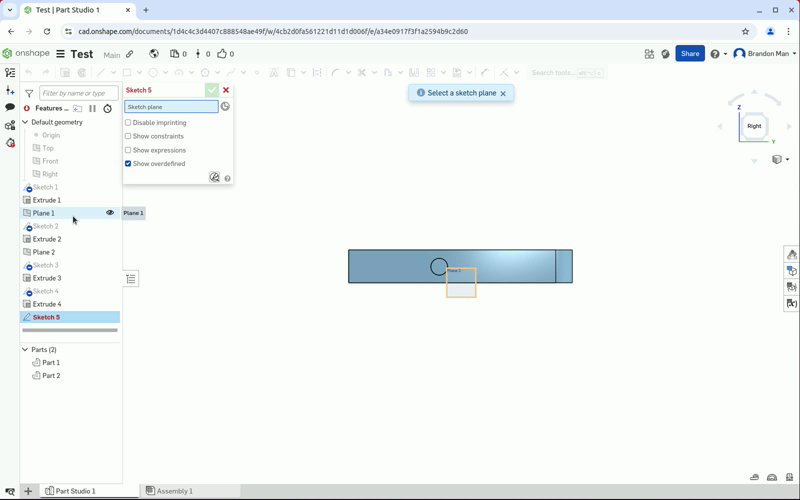
click(73, 215)
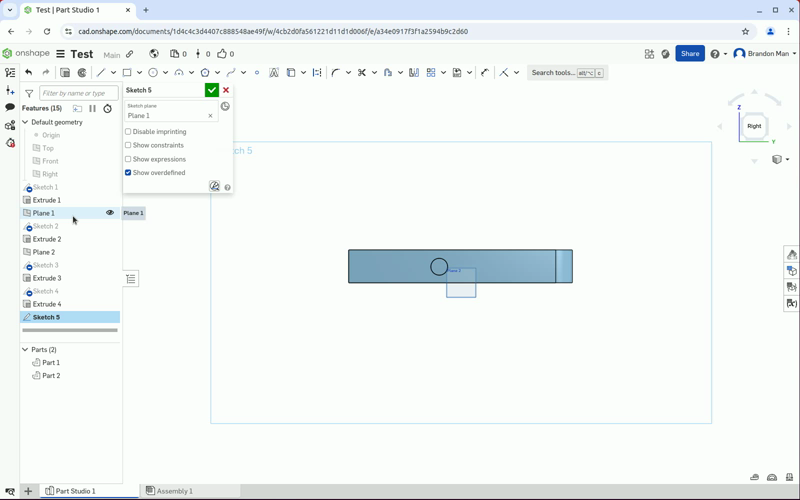
mouse_move(73, 352)
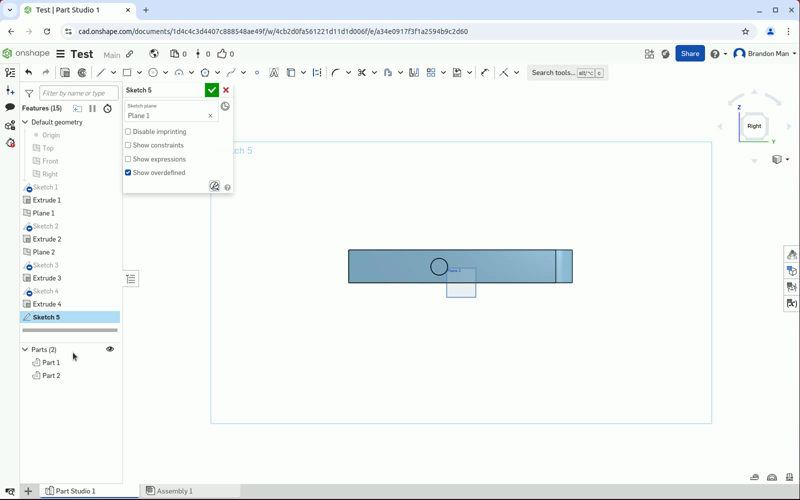
key(y)
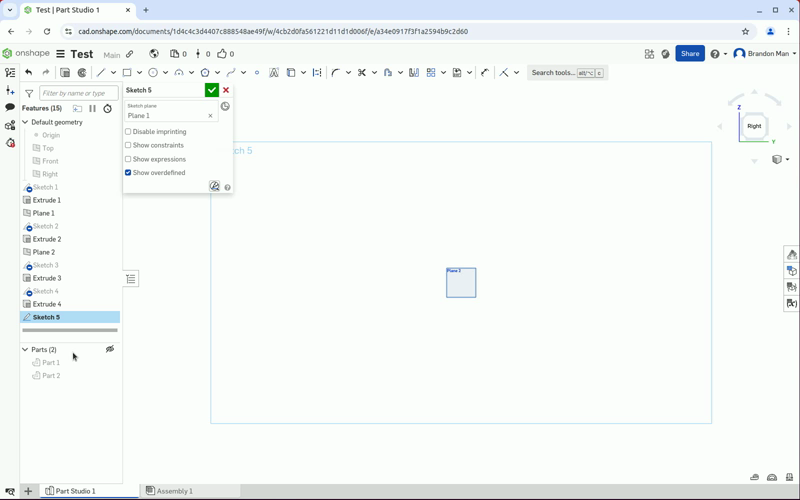
key(l)
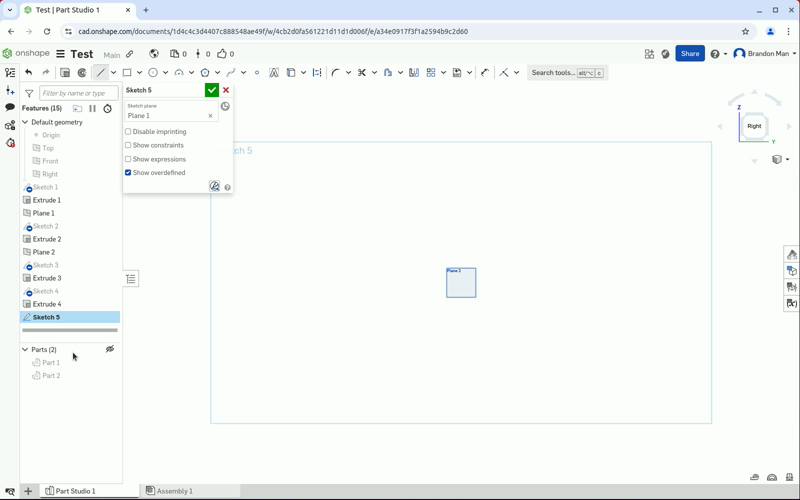
key_down(shift)
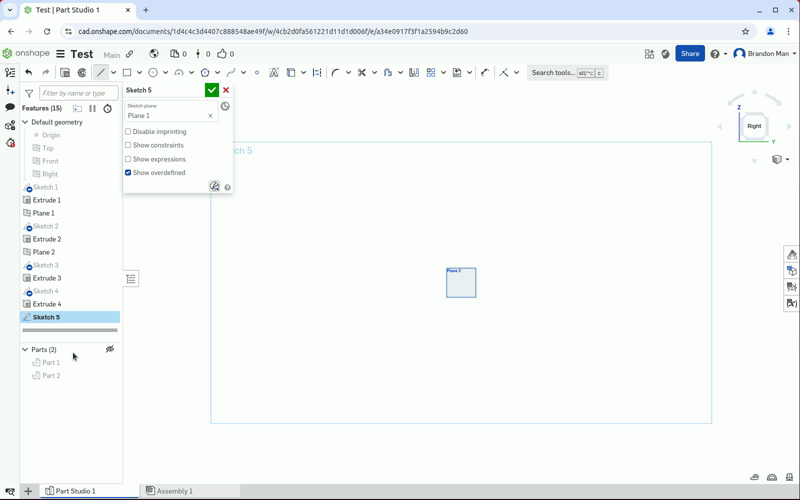
mouse_move(465, 250)
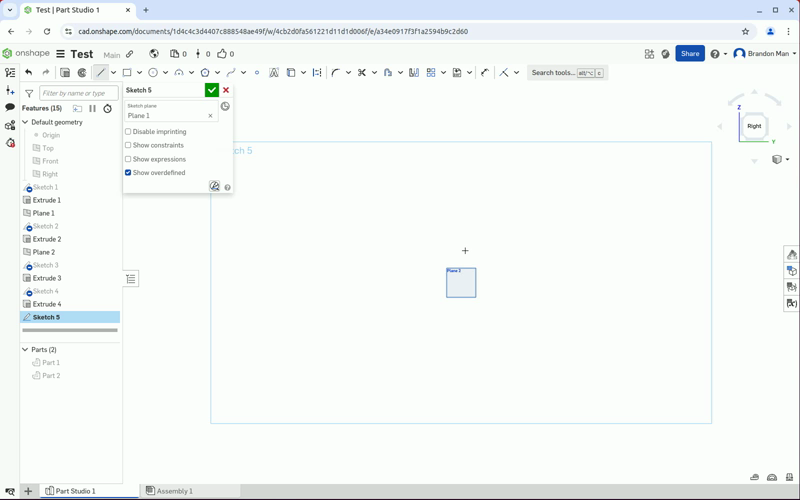
click(465, 250)
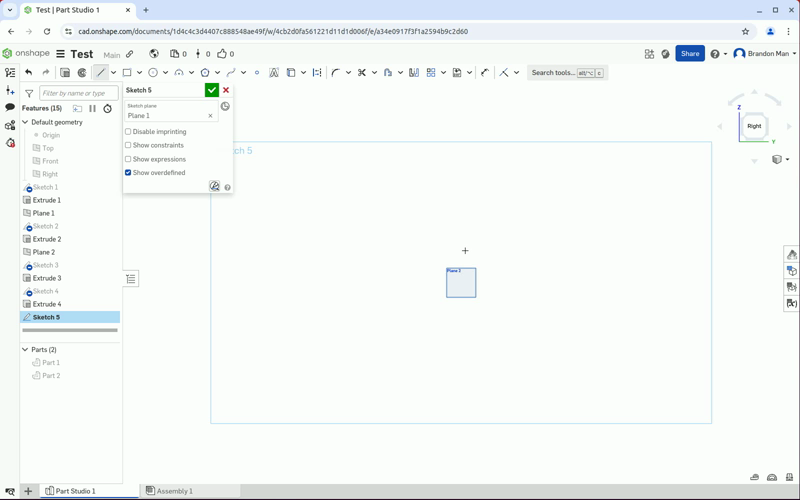
key_up(shift)
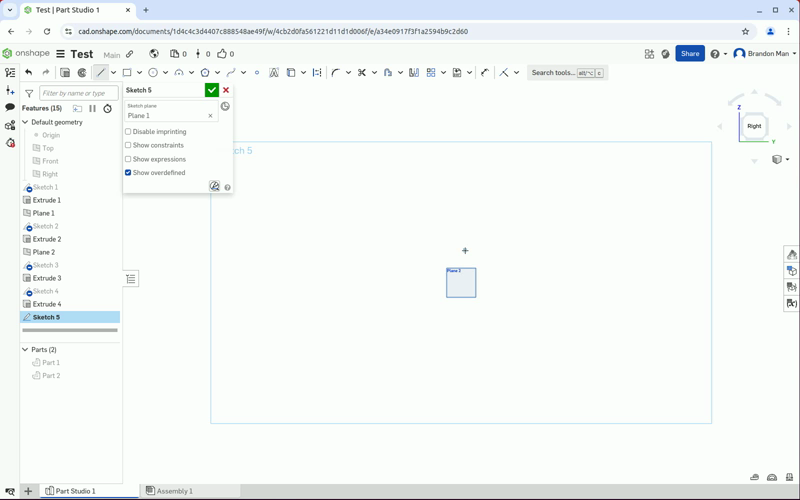
key_down(shift)
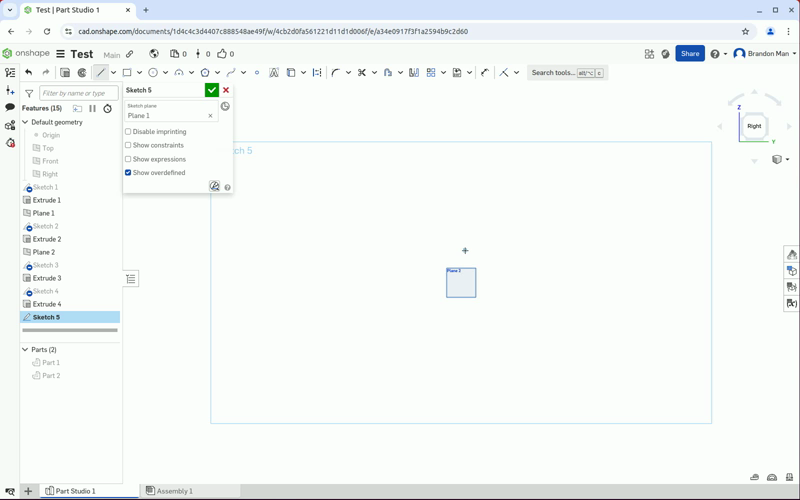
mouse_move(539, 266)
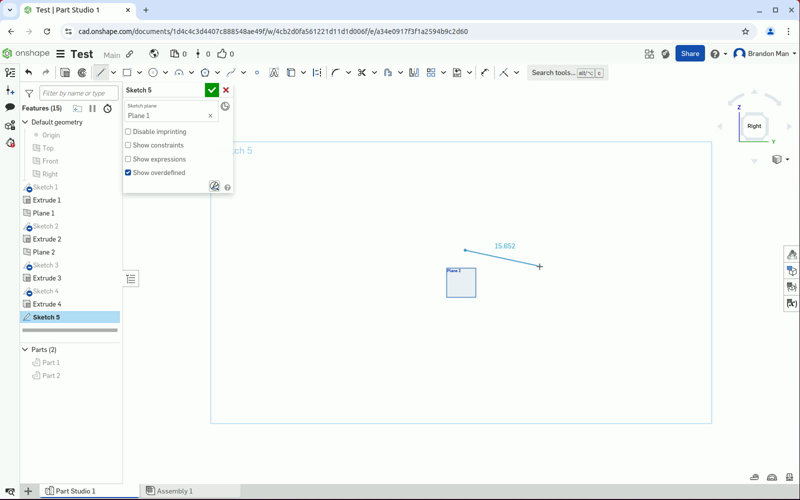
click(539, 266)
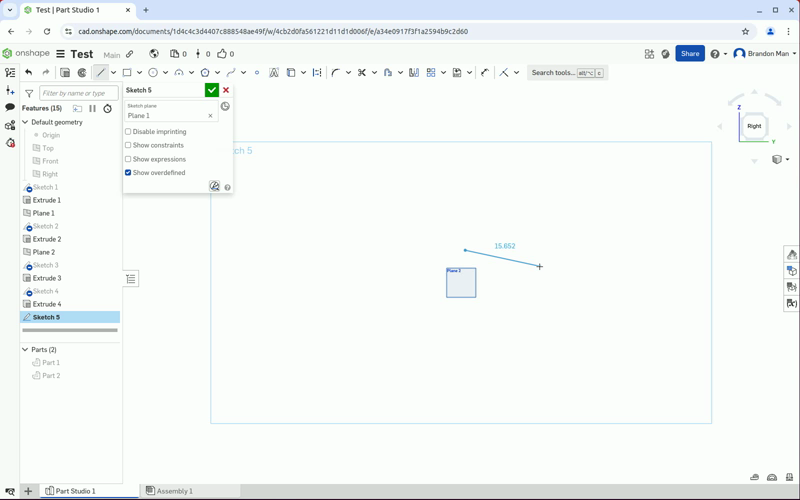
key_up(shift)
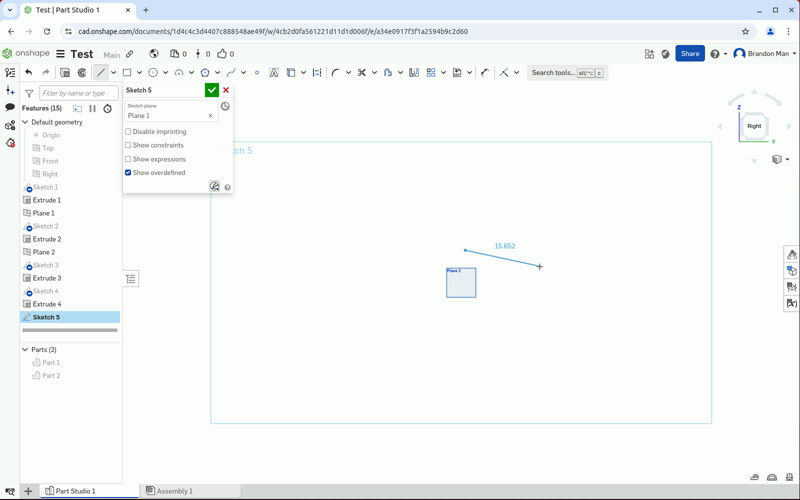
key_down(shift)
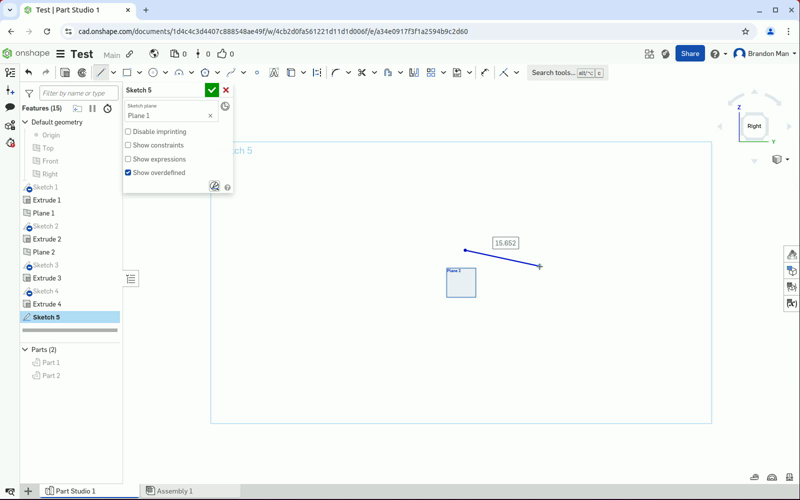
mouse_move(569, 266)
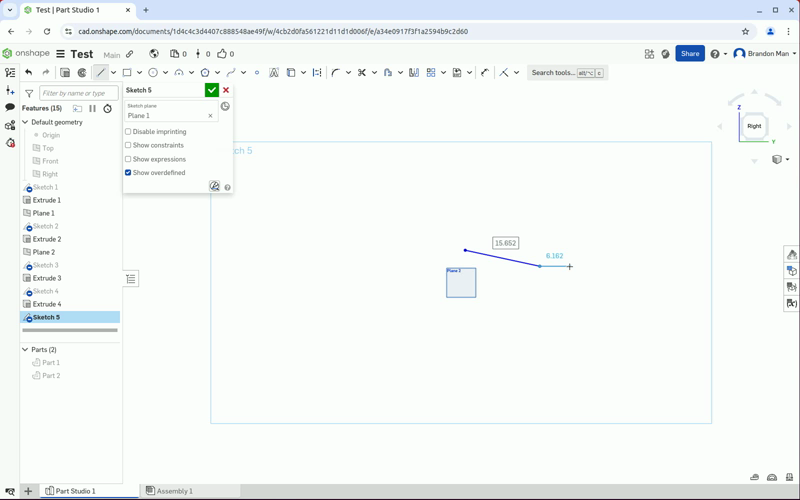
mouse_move(555, 266)
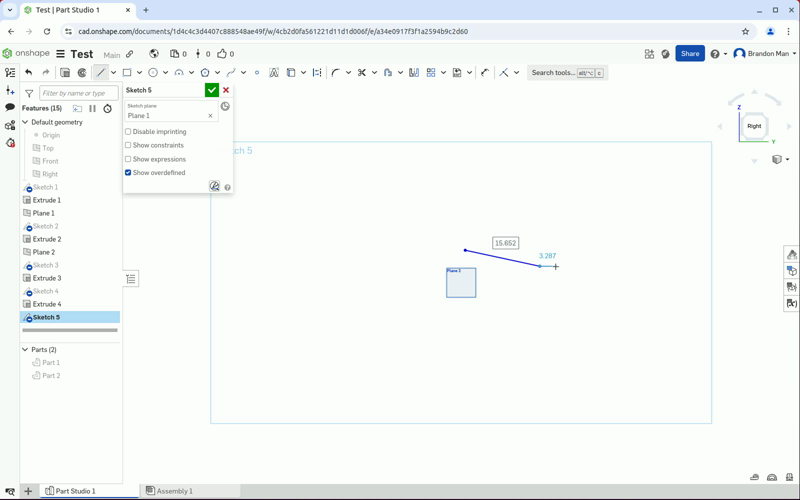
click(555, 266)
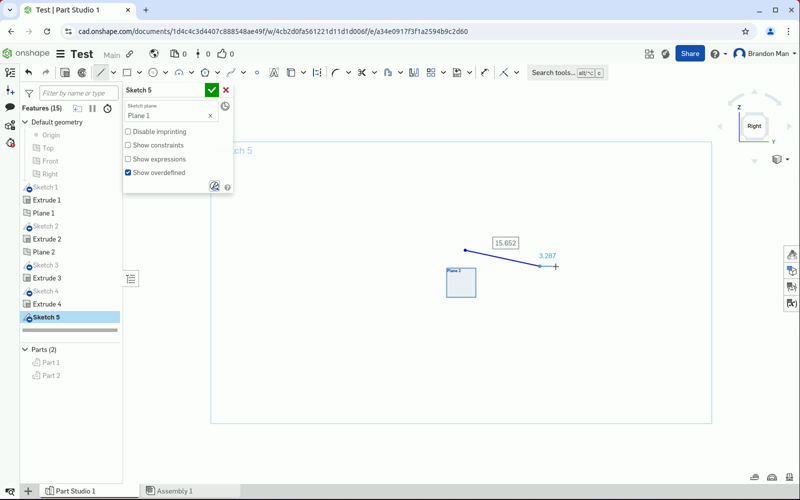
key_up(shift)
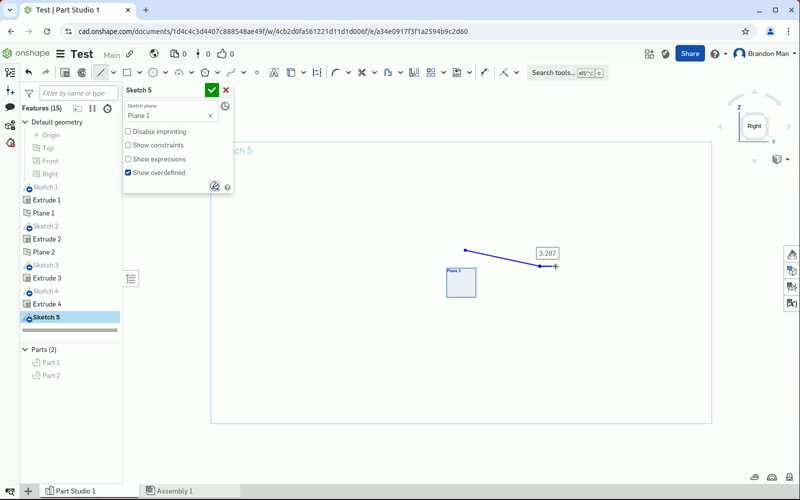
key_down(shift)
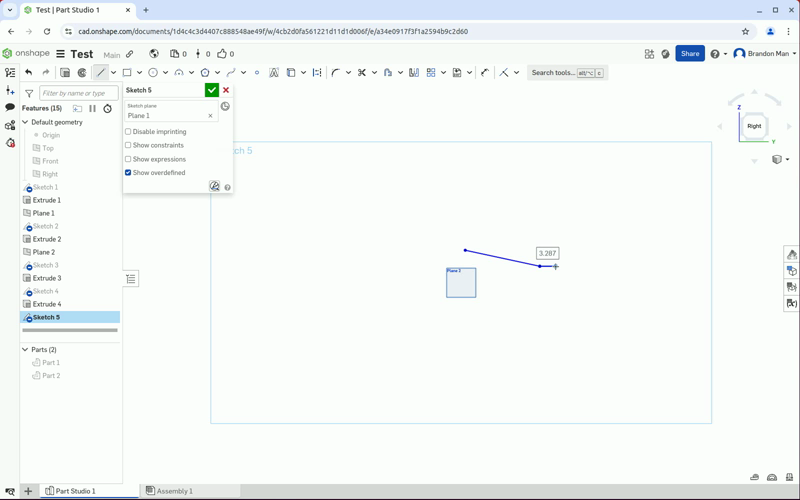
mouse_move(585, 266)
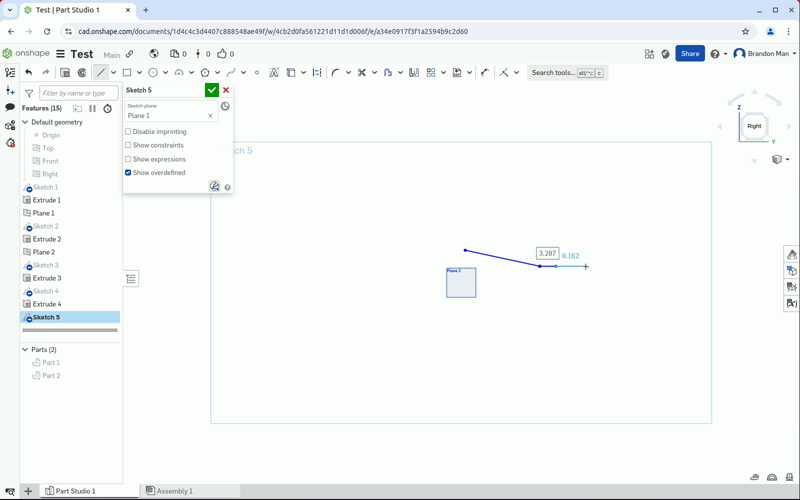
mouse_move(555, 250)
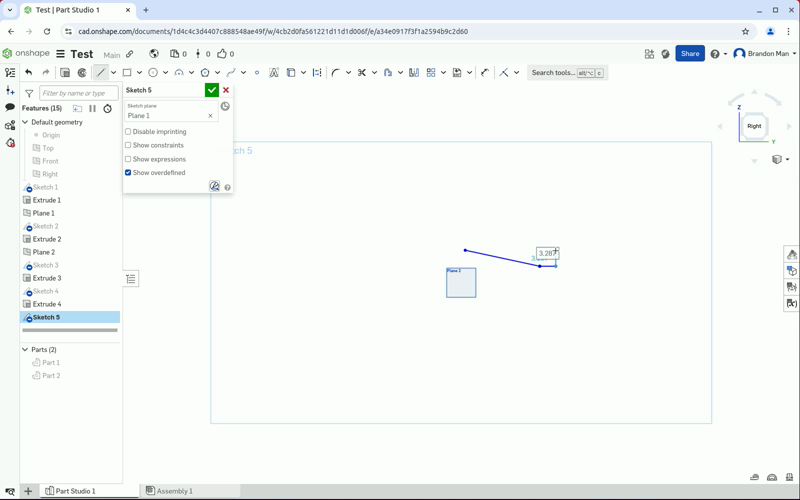
click(555, 250)
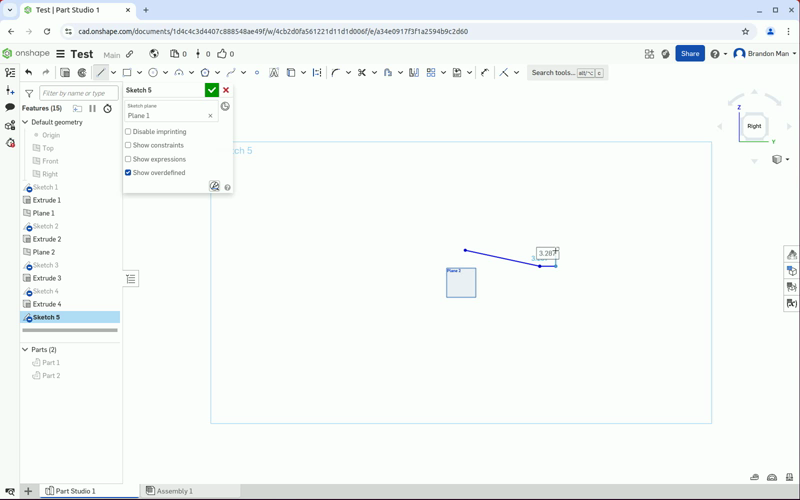
key_up(shift)
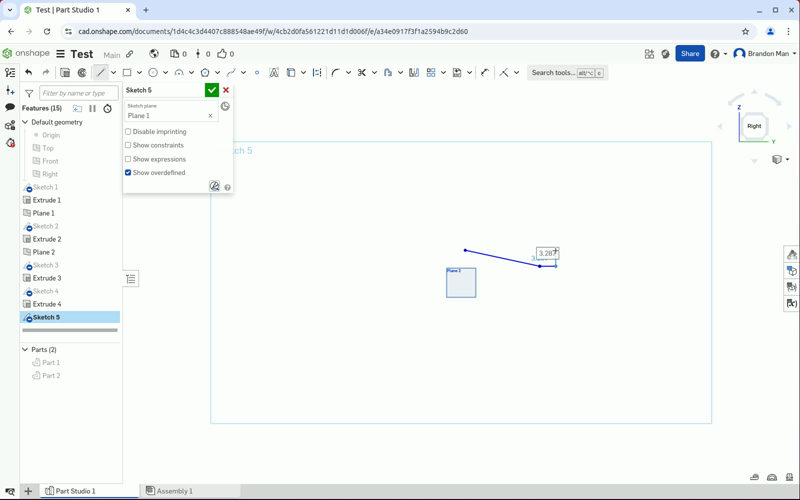
key_down(shift)
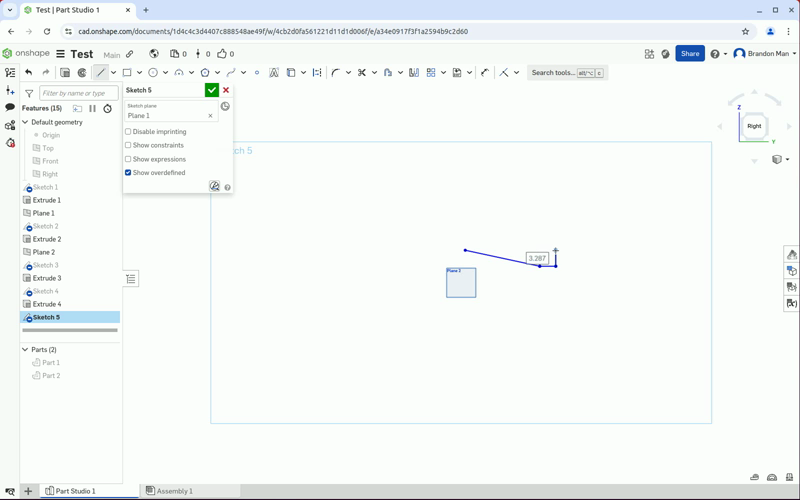
mouse_move(465, 250)
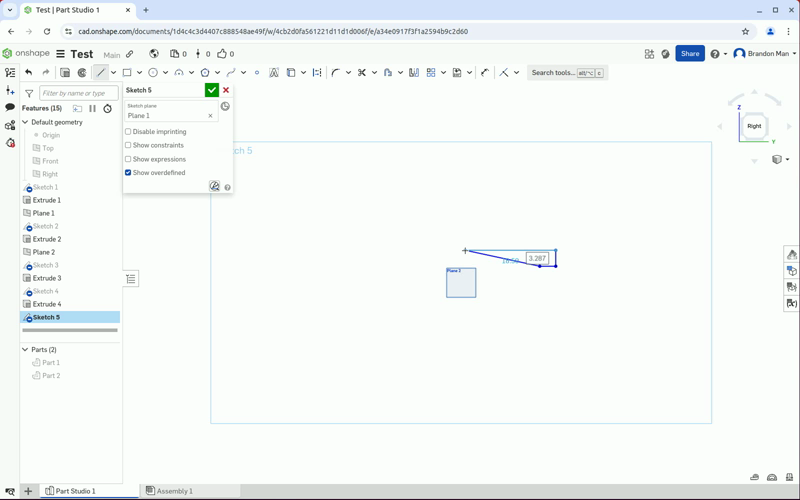
key_up(shift)
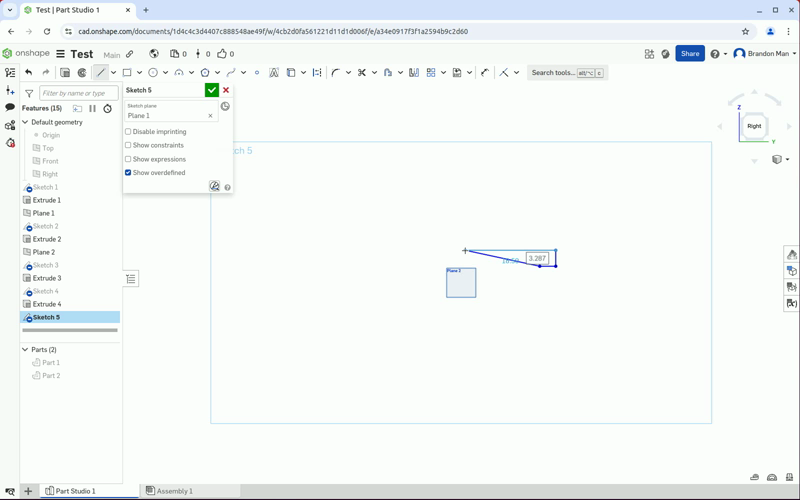
click(465, 250)
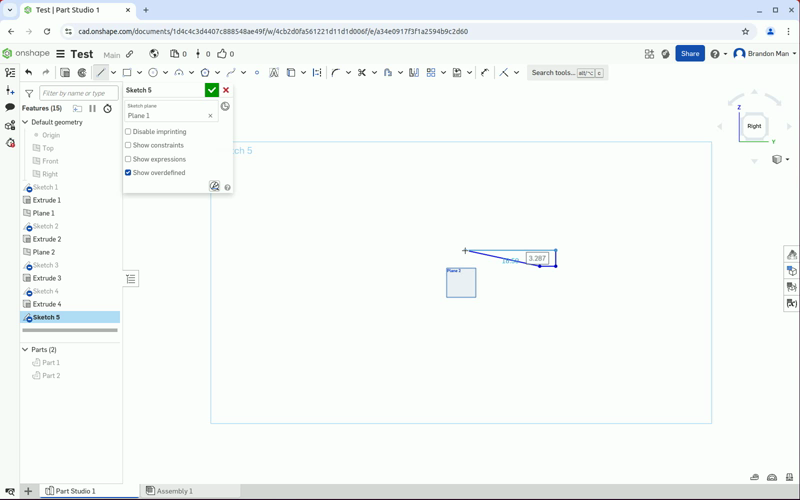
key(esc)
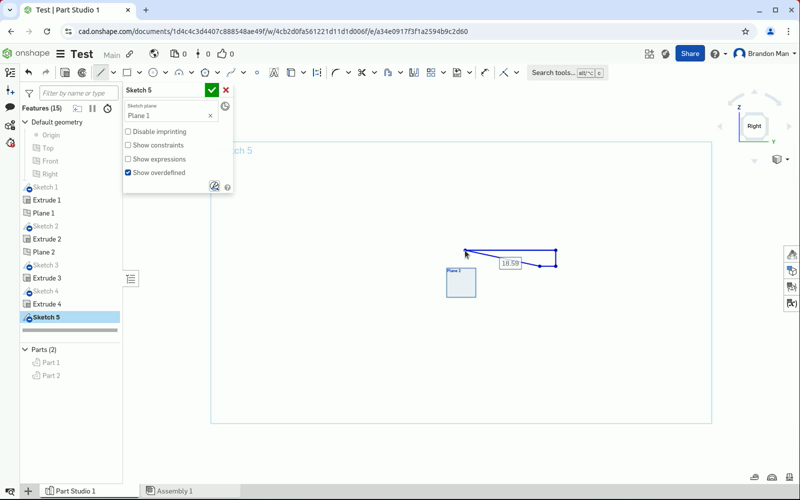
mouse_move(495, 251)
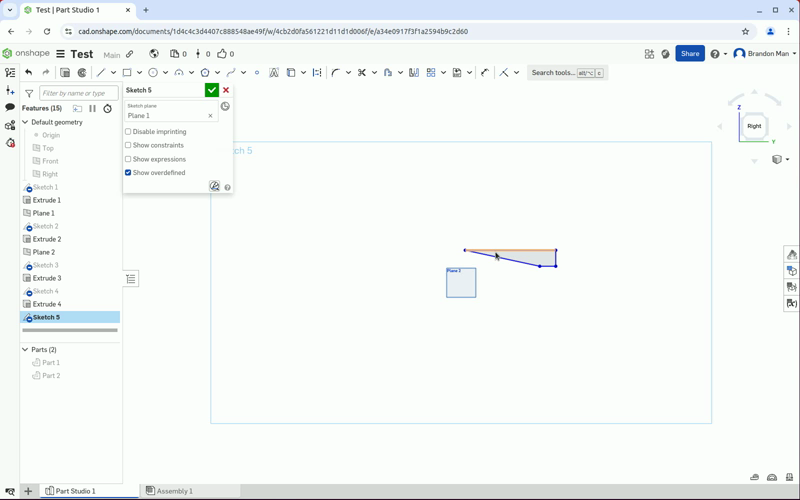
scroll(6)
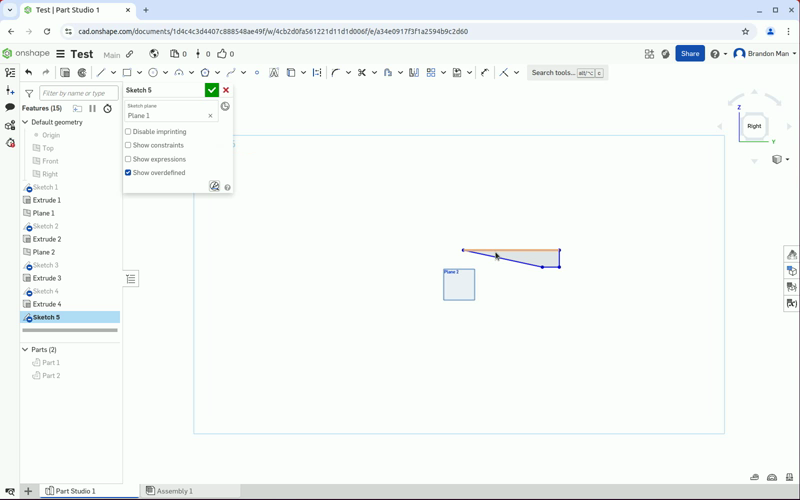
scroll(6)
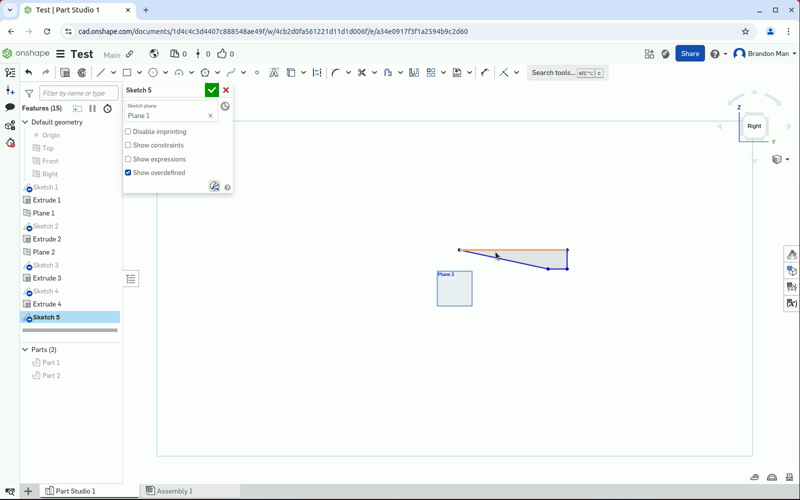
scroll(6)
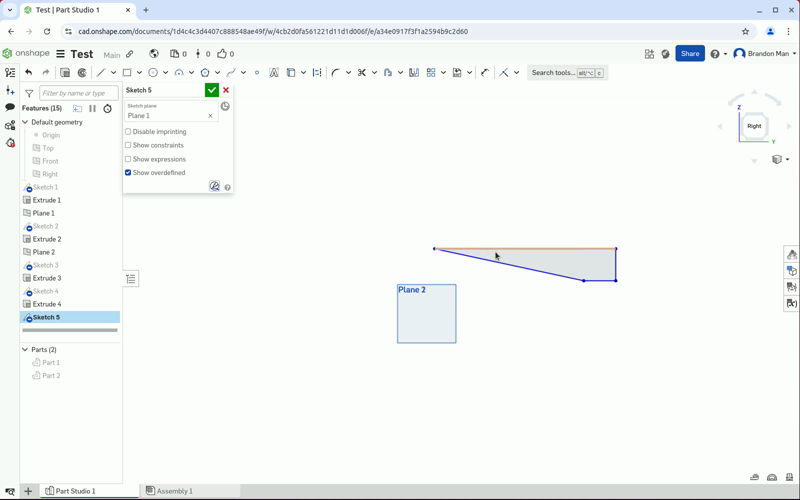
scroll(6)
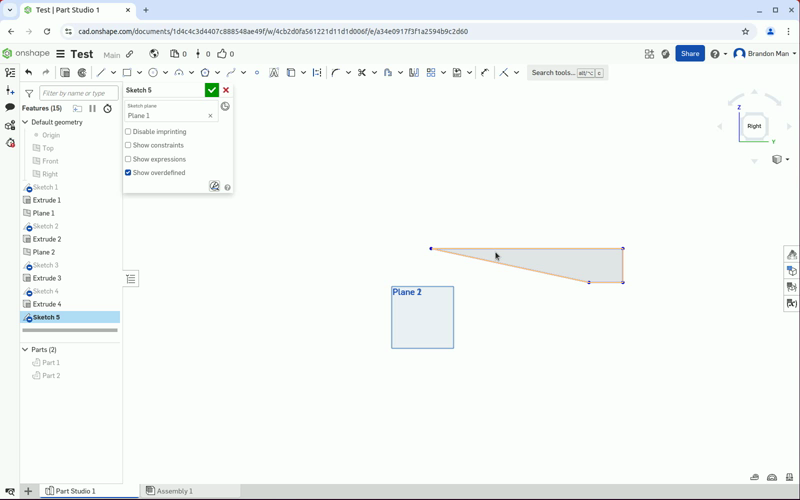
scroll(6)
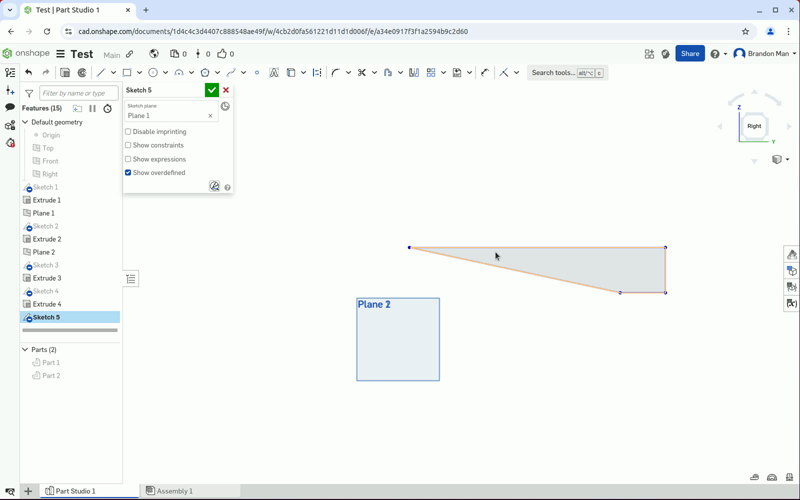
scroll(6)
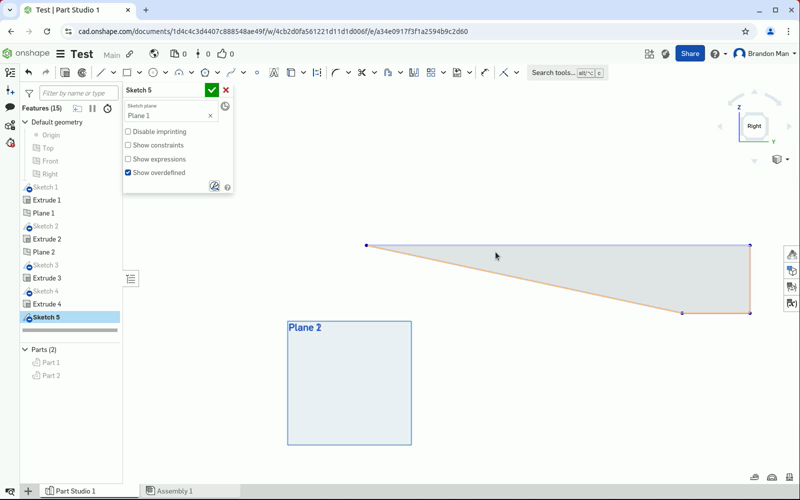
scroll(6)
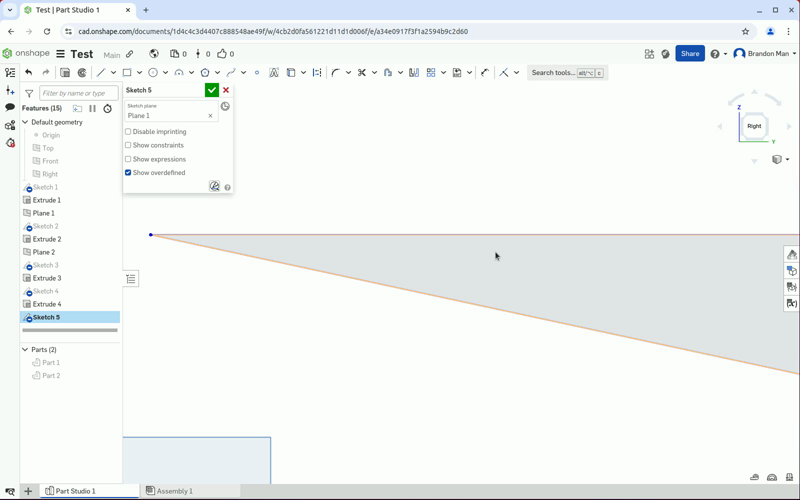
click(495, 251)
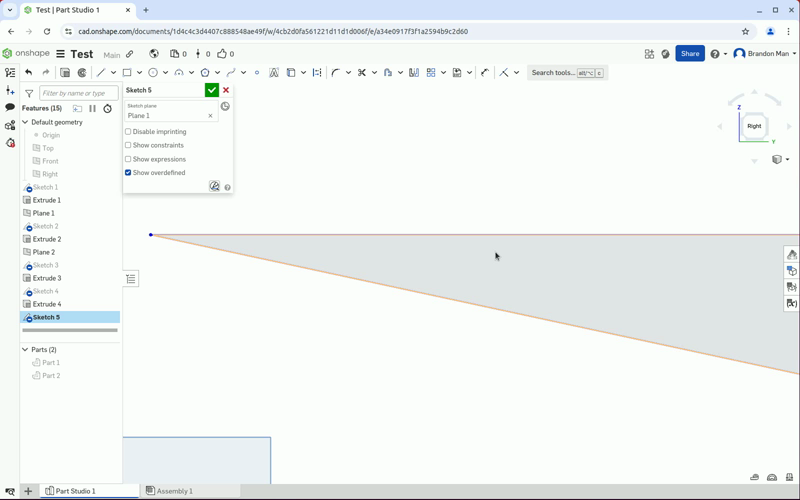
scroll(-6)
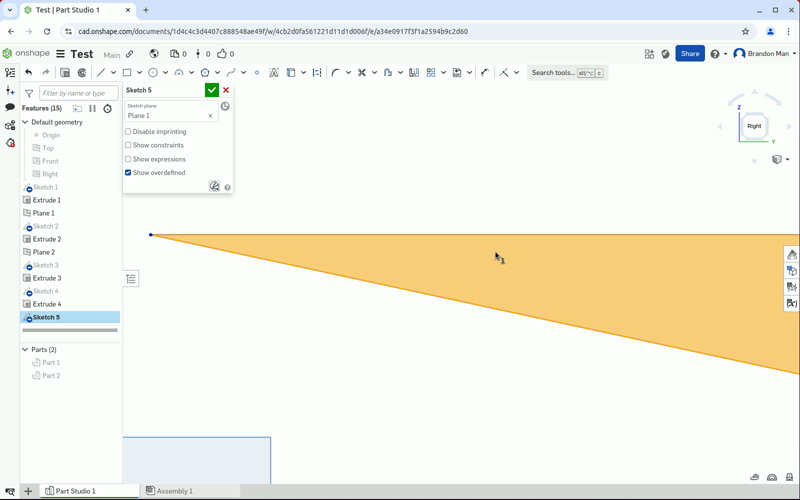
scroll(-6)
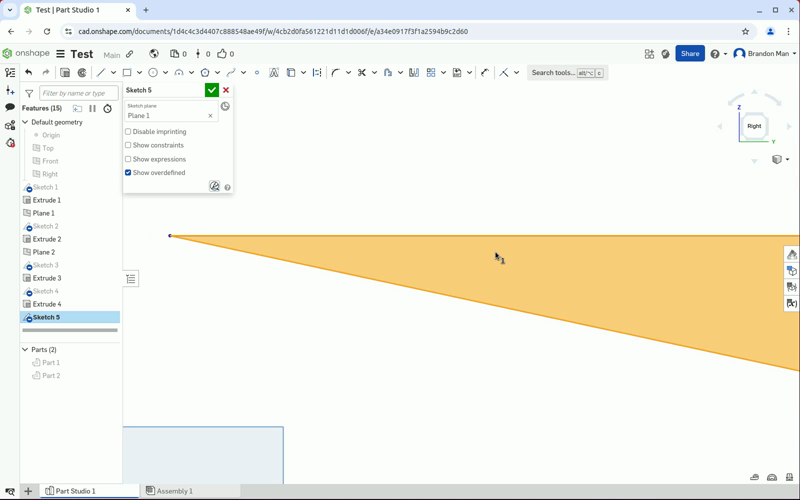
scroll(-6)
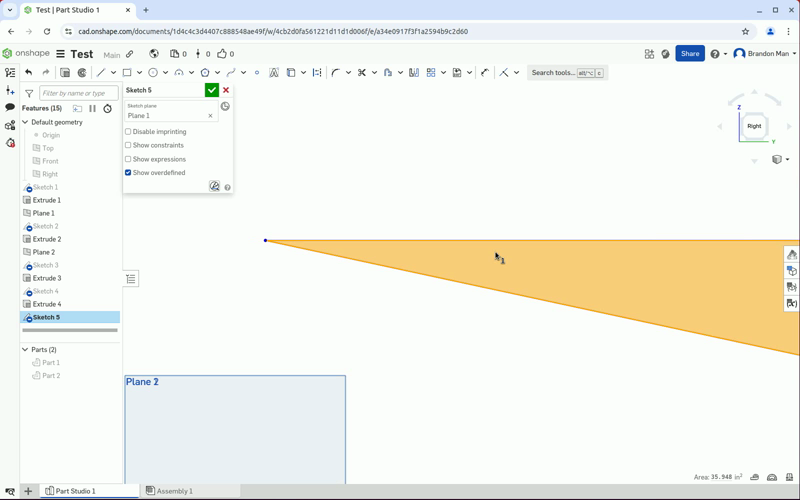
scroll(-6)
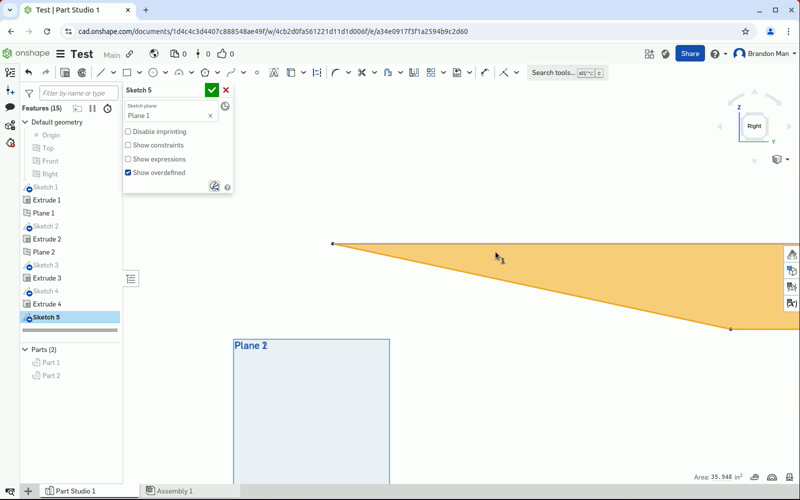
scroll(-6)
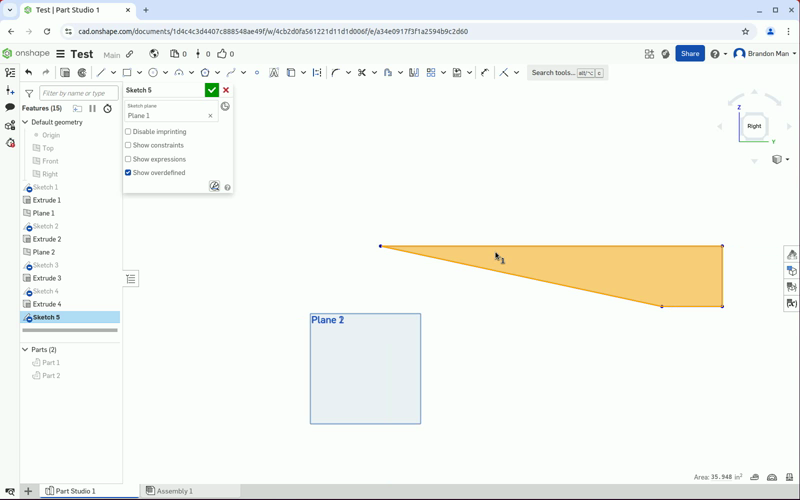
scroll(-6)
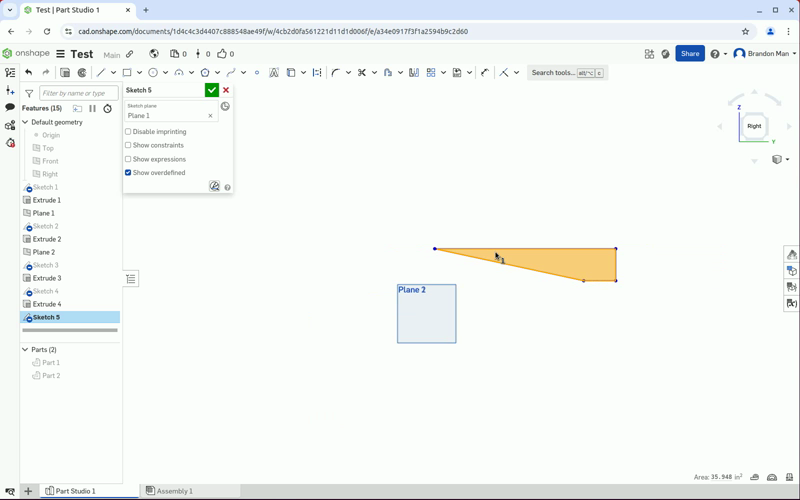
scroll(-6)
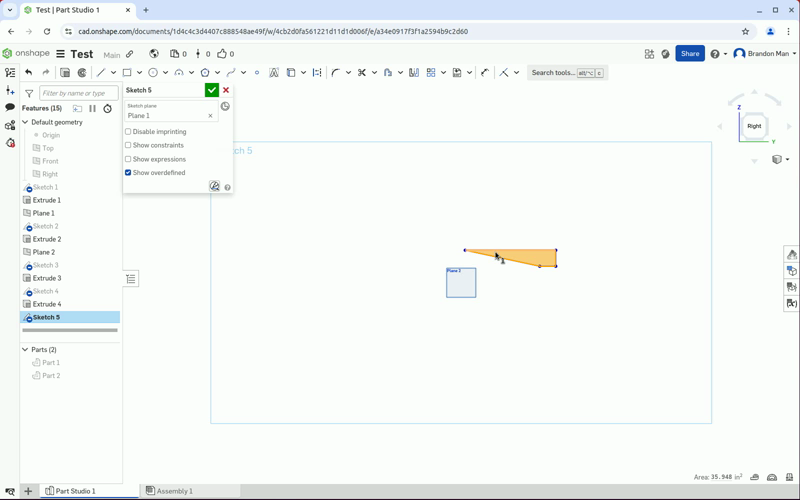
mouse_move(73, 352)
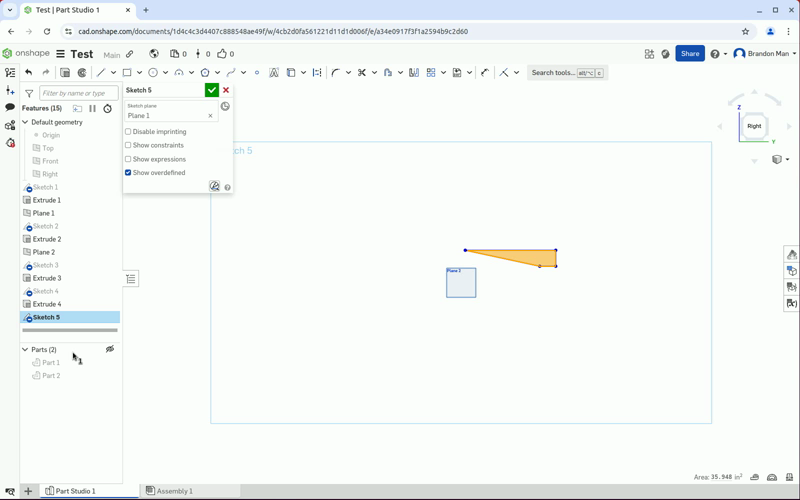
key(shift+y)
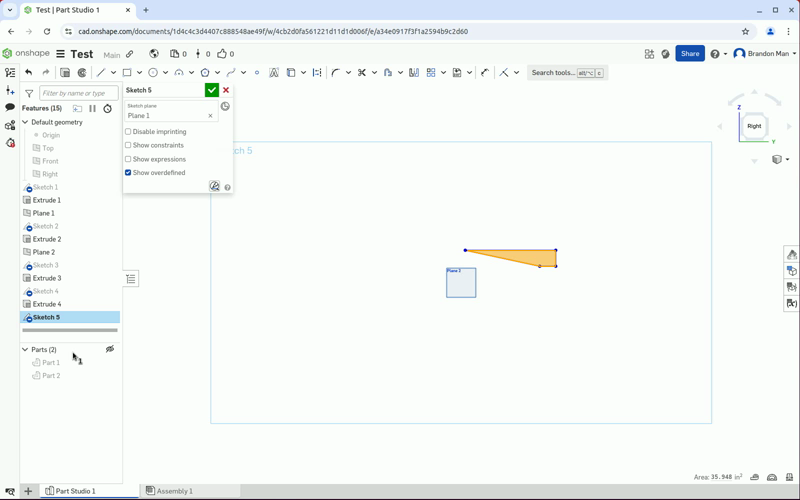
key(shift+e)
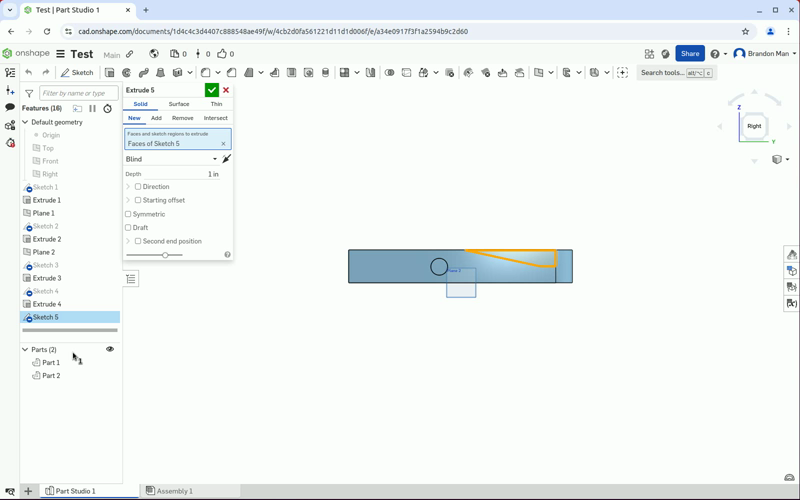
mouse_move(143, 106)
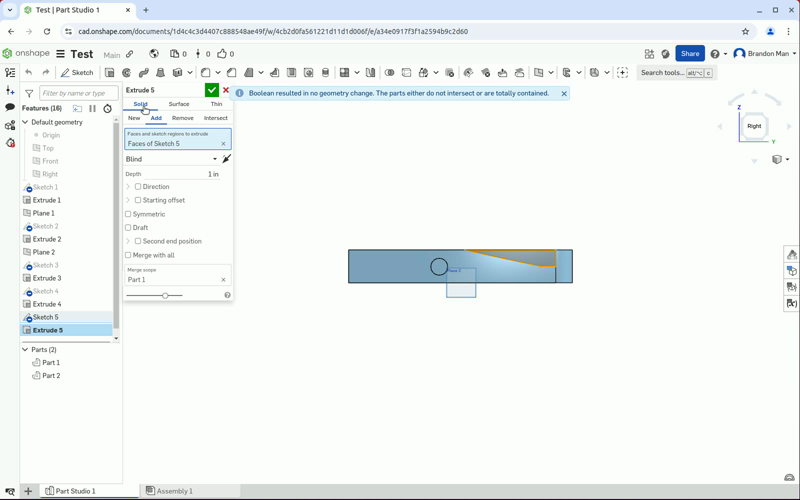
click(143, 106)
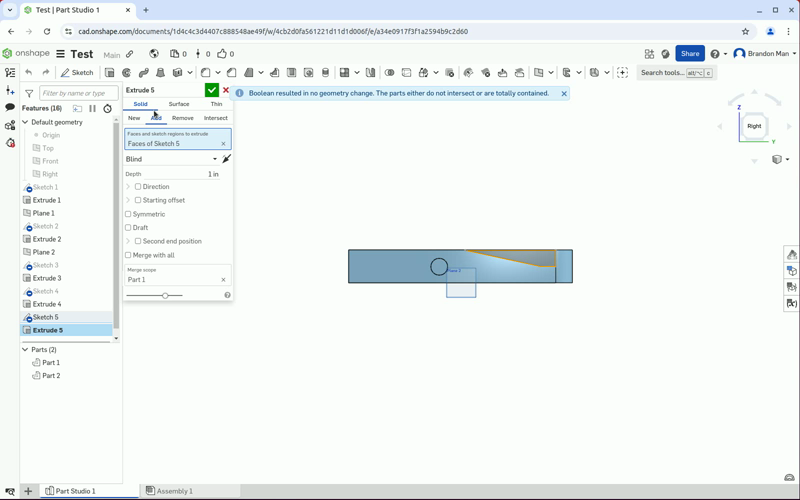
mouse_move(186, 120)
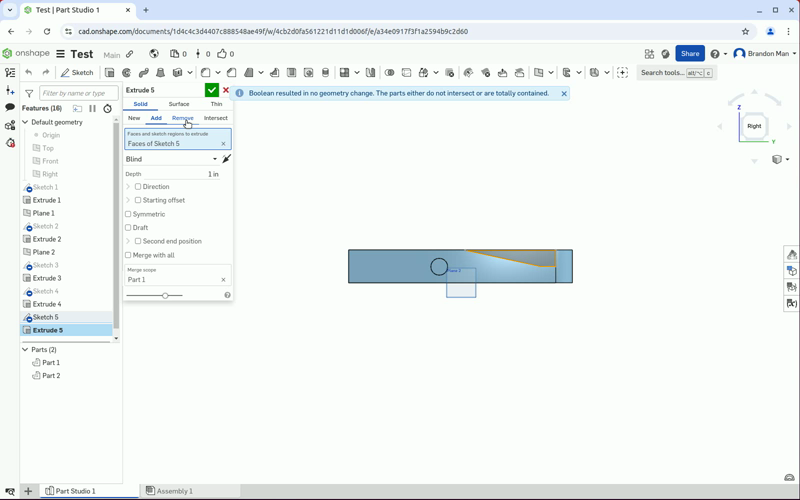
click(186, 120)
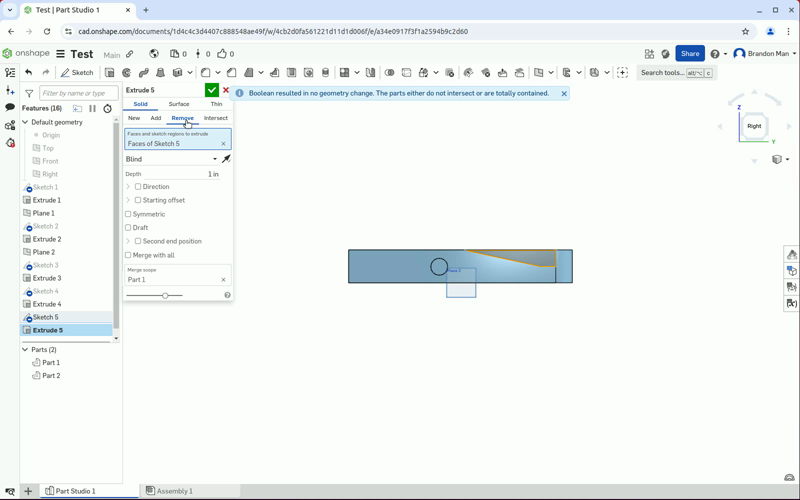
key(tab, 4)
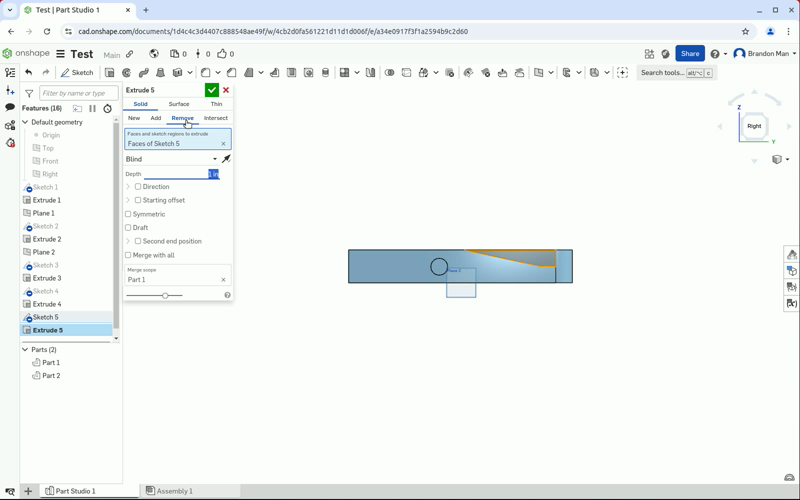
text(30.811)
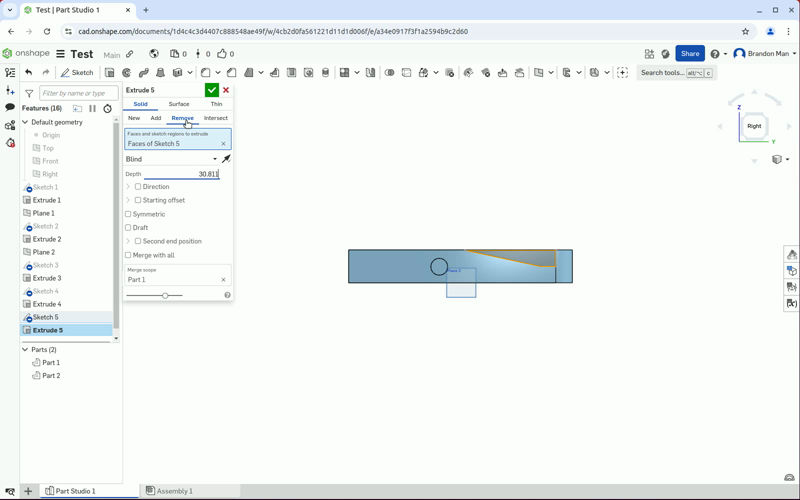
key(tab, 6)
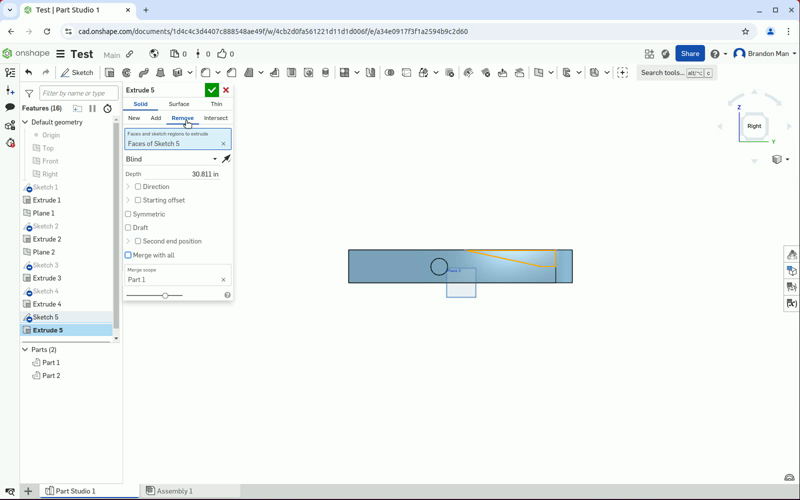
key(space)
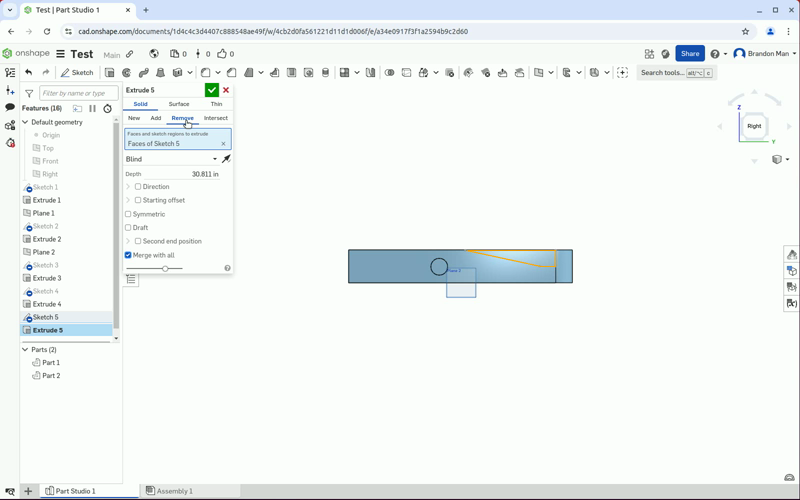
key(enter)
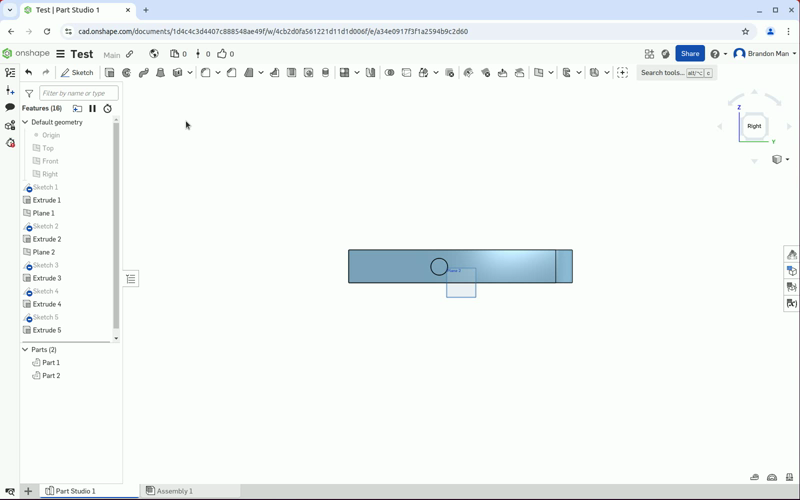
key(shift+h)
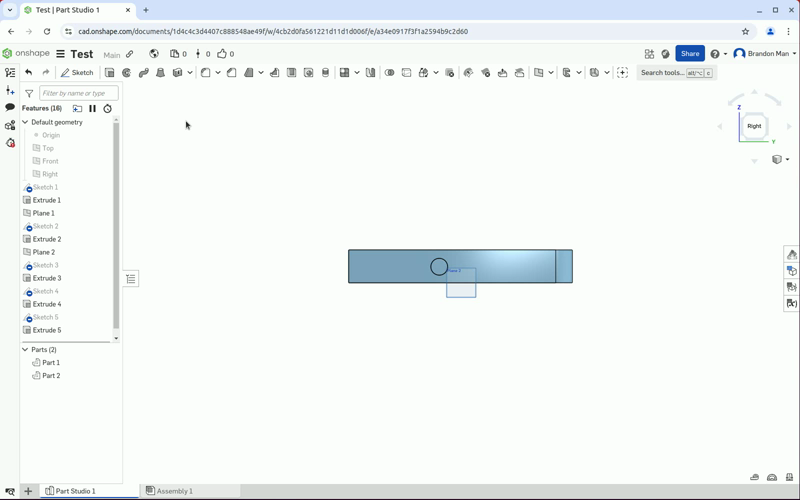
key(shift+h)
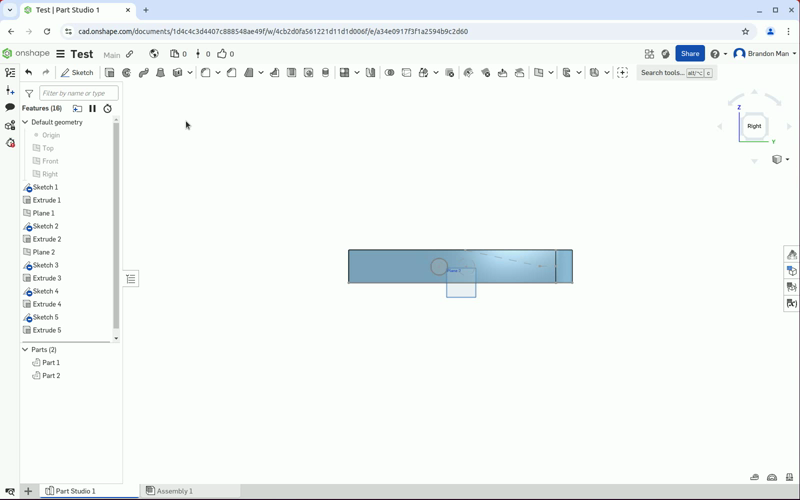
key(shift+7)
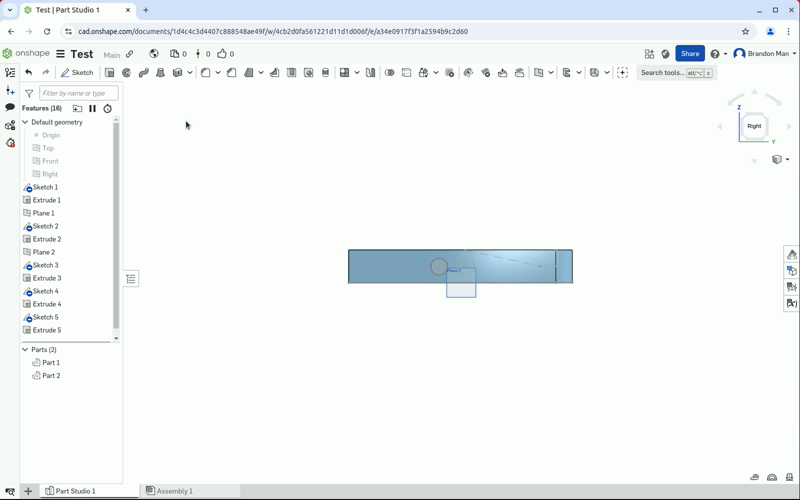
key(right, 2)
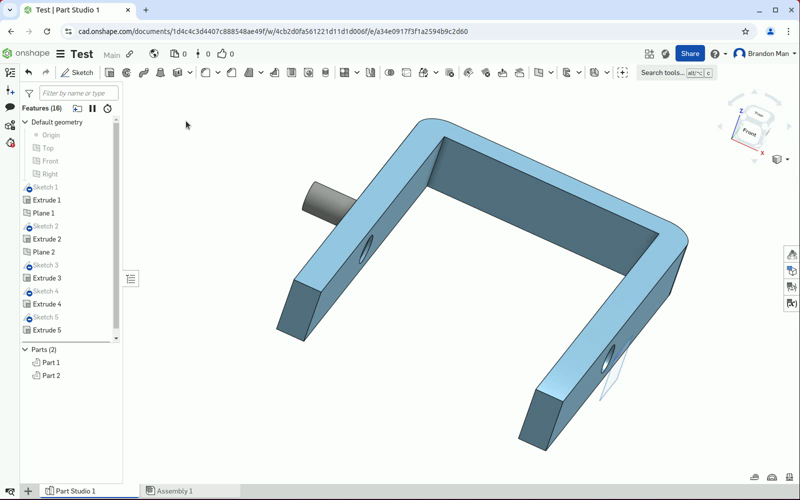
key(down, 2)
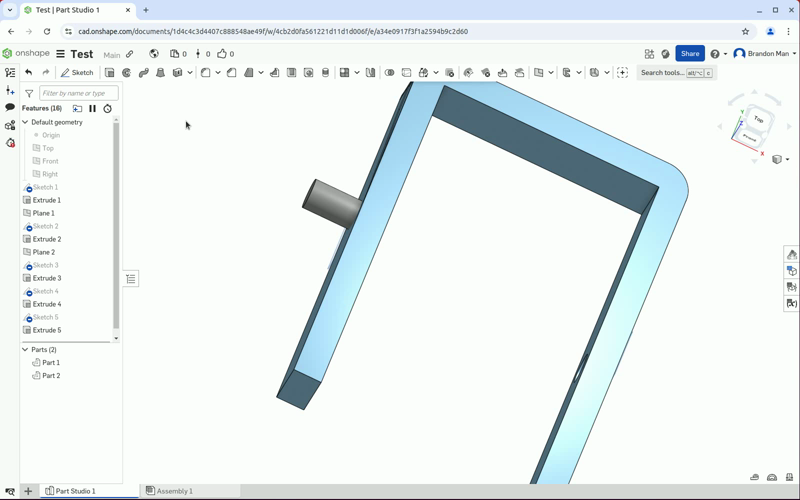
key(up, 2)
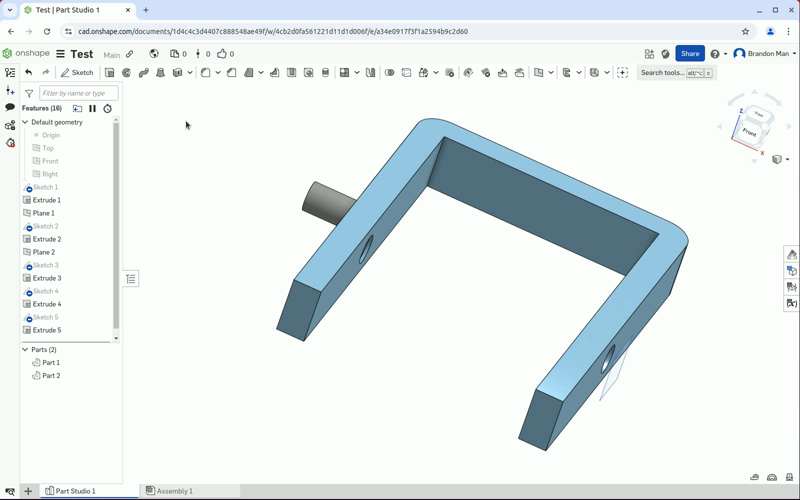
key(left, 2)
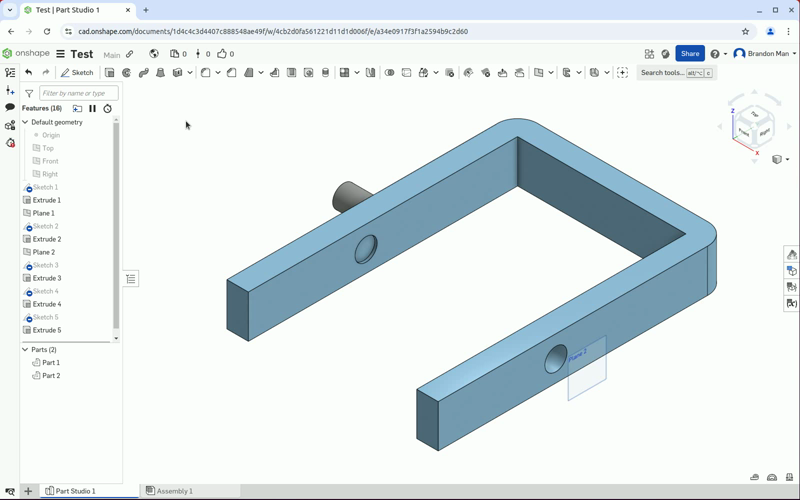
mouse_move(69, 189)
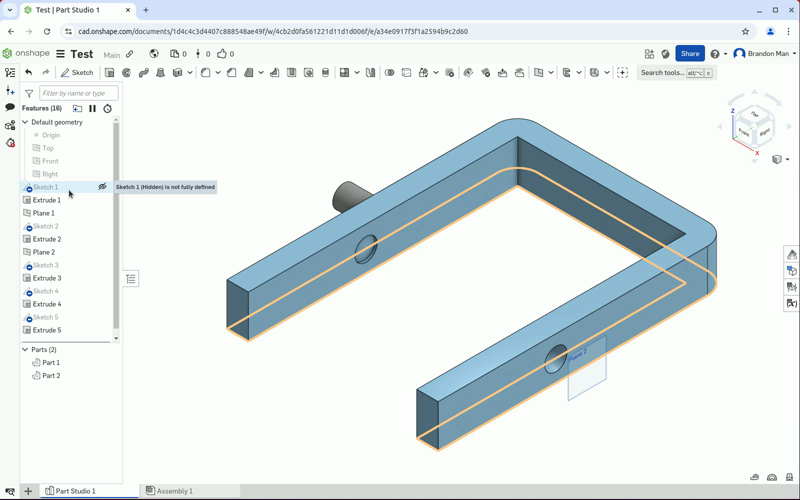
click(69, 189)